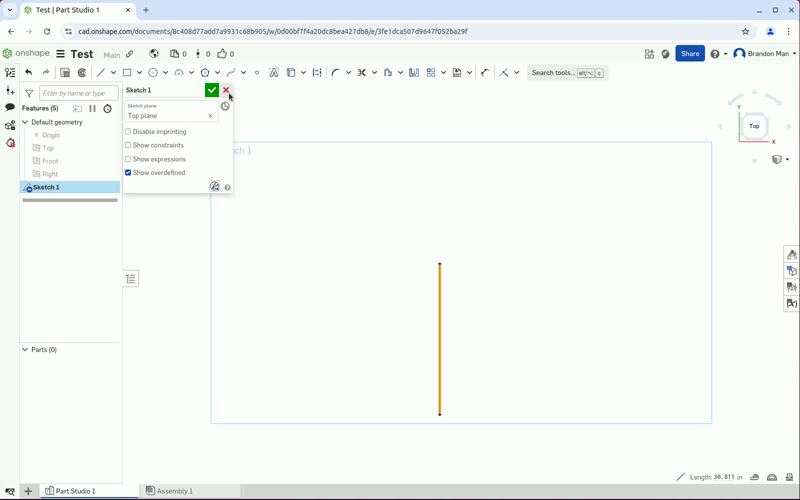
key(shift+h)
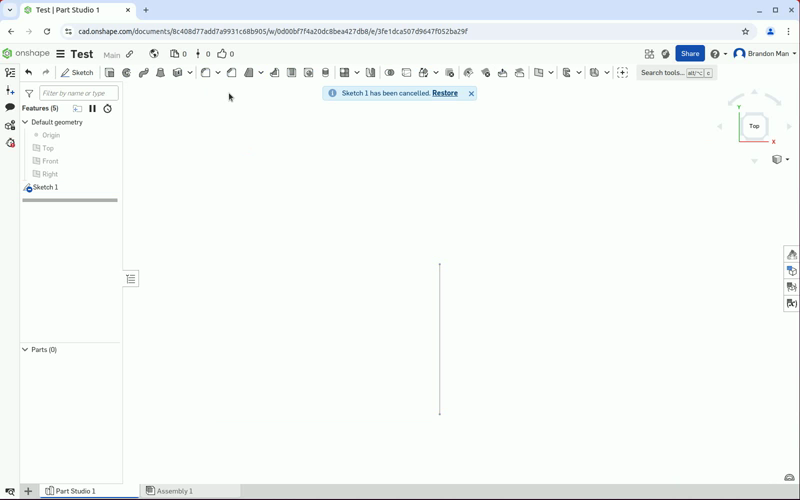
key(shift+s)
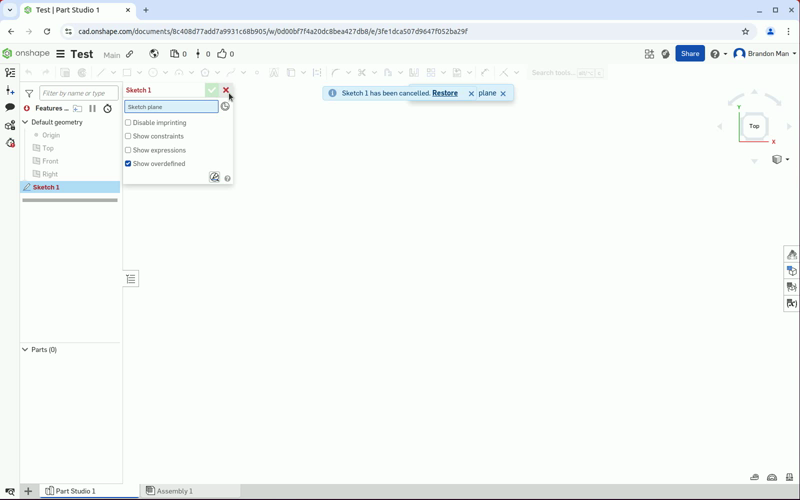
mouse_move(73, 150)
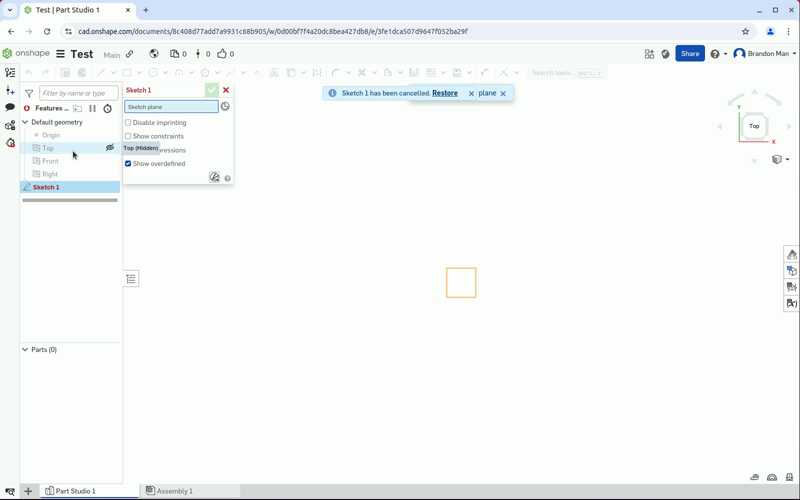
click(73, 150)
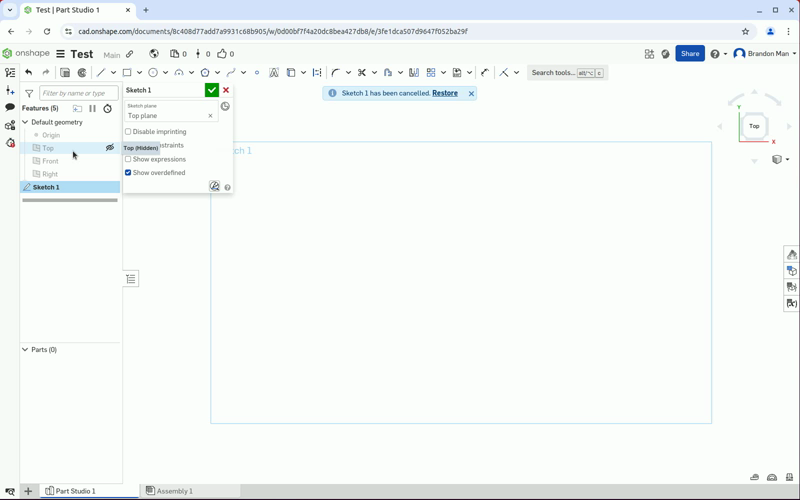
mouse_move(73, 352)
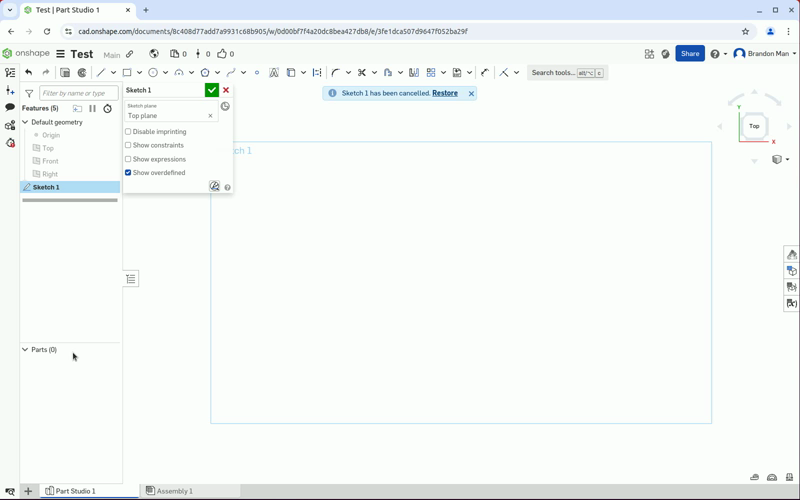
key(y)
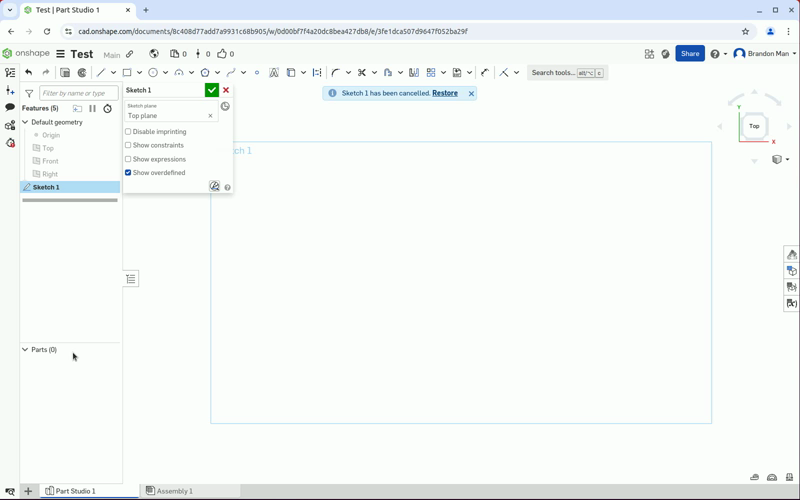
key(l)
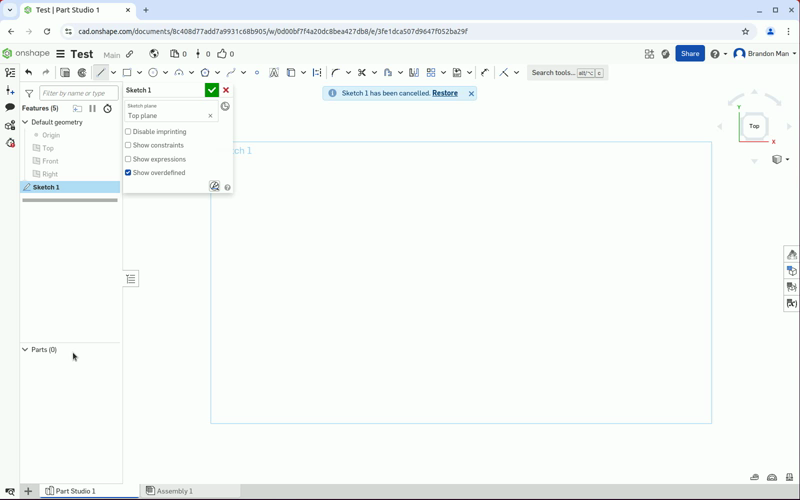
key_down(shift)
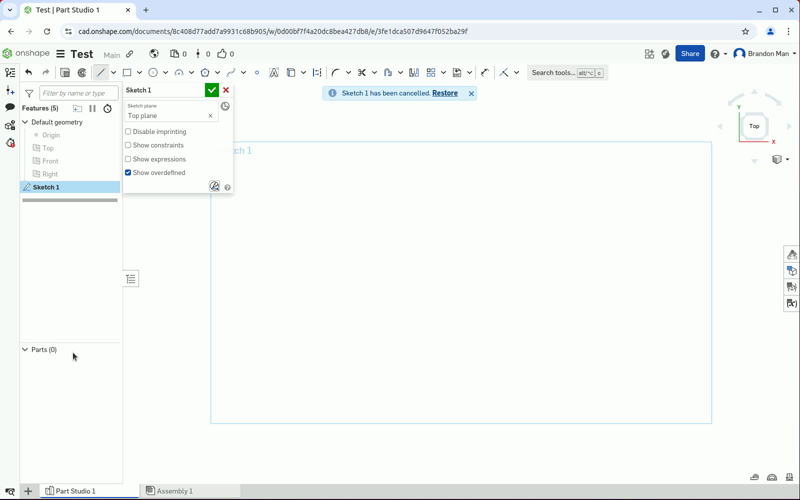
mouse_move(460, 282)
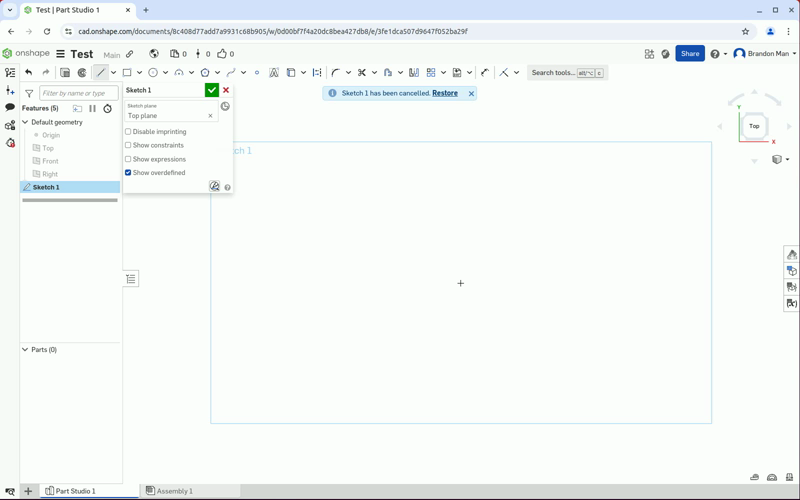
click(460, 282)
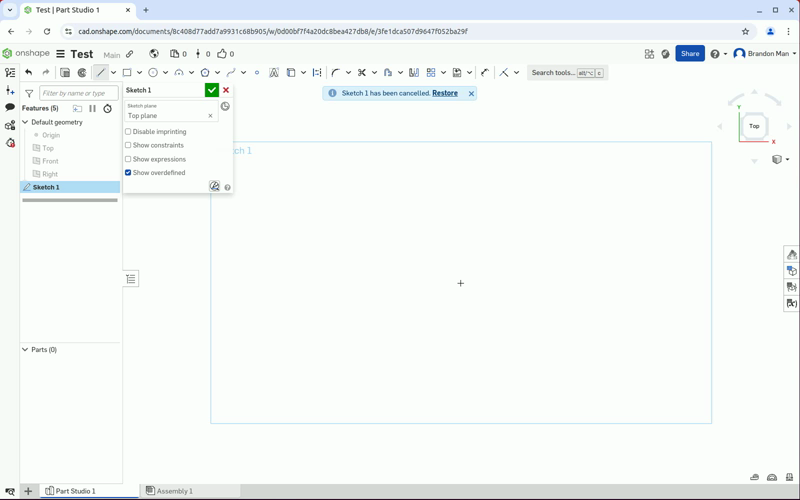
key_up(shift)
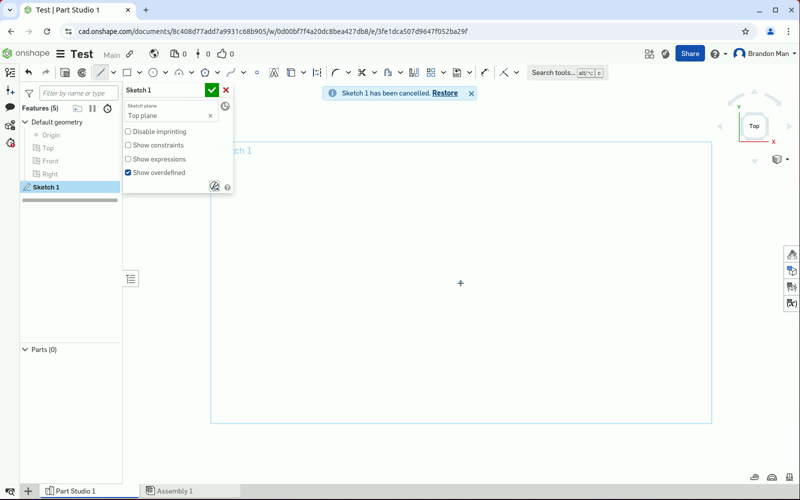
key_down(shift)
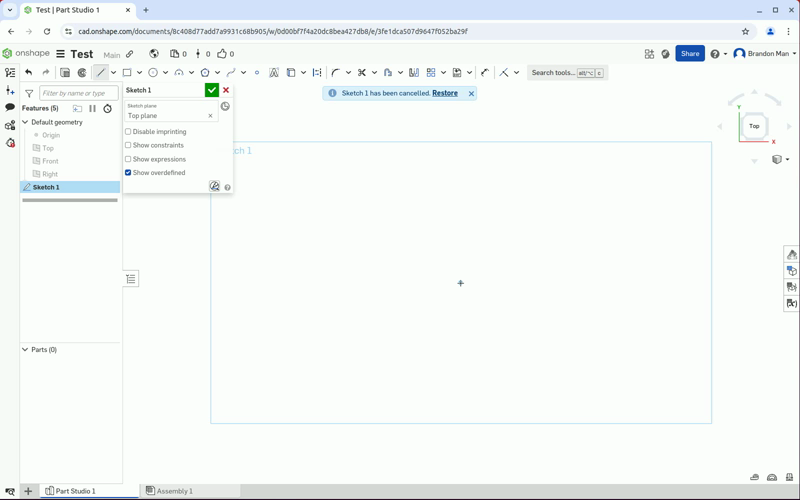
mouse_move(573, 282)
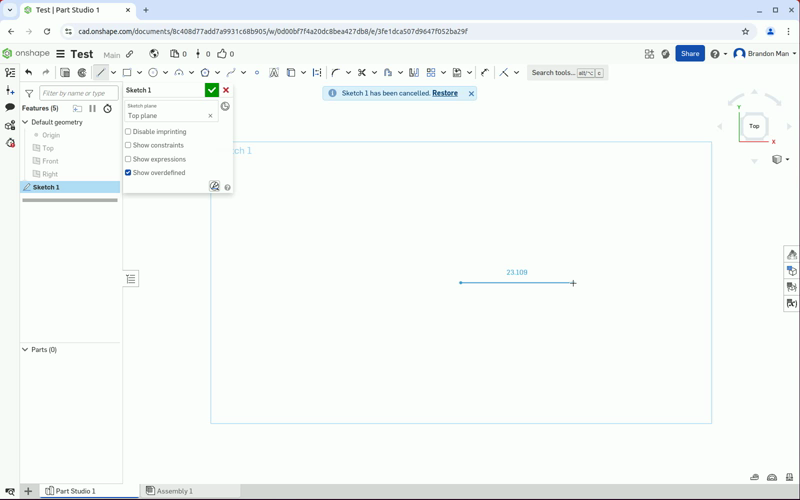
click(573, 282)
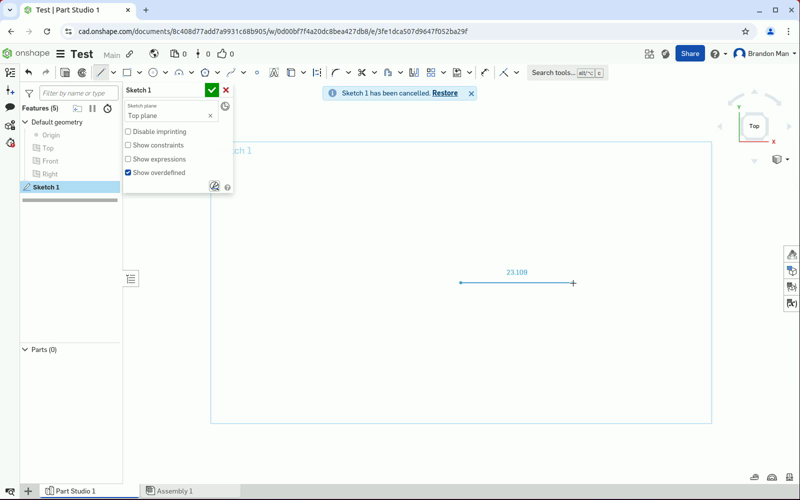
key_up(shift)
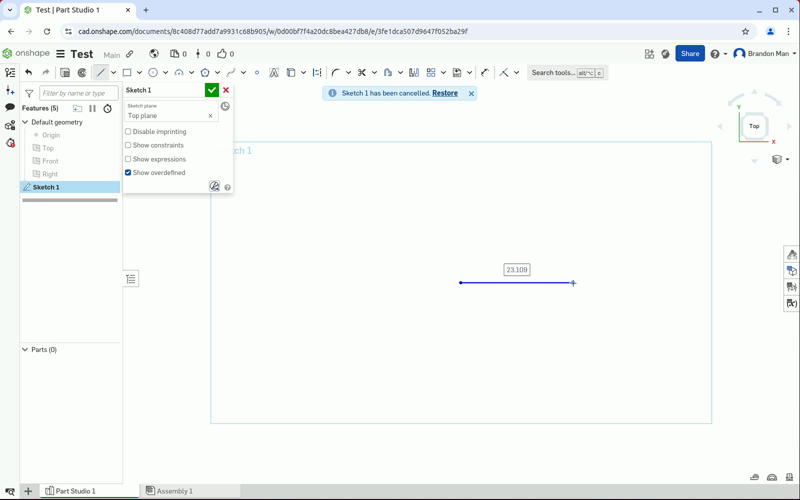
key_down(shift)
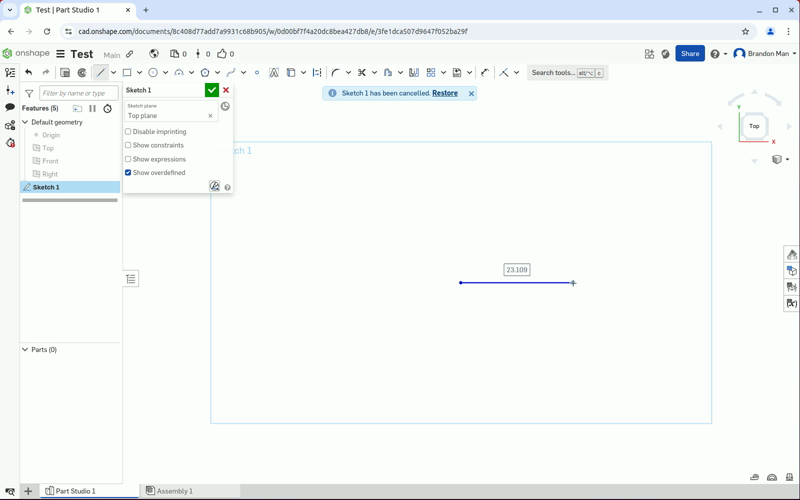
mouse_move(460, 170)
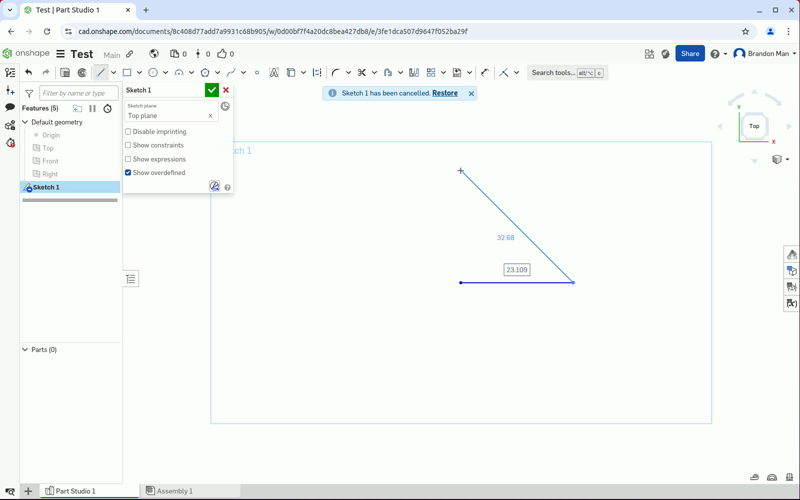
click(460, 170)
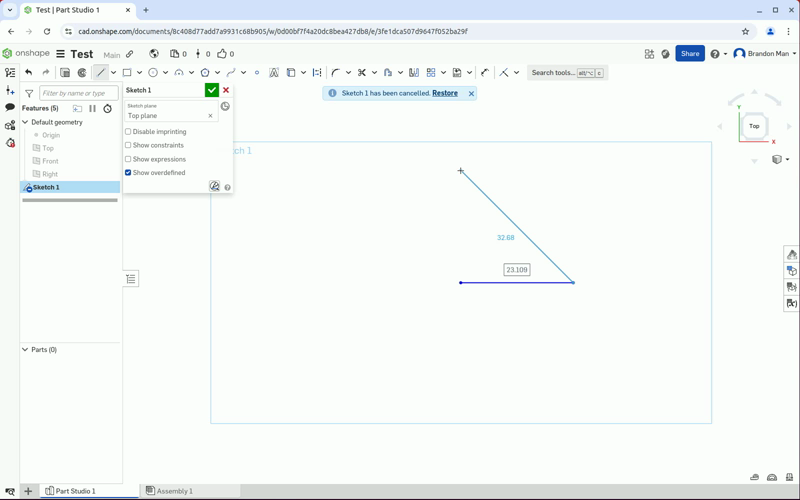
key_up(shift)
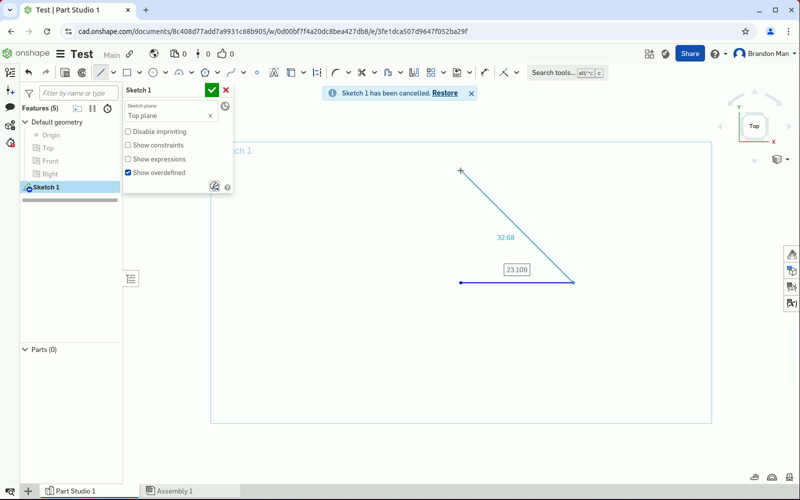
key_down(shift)
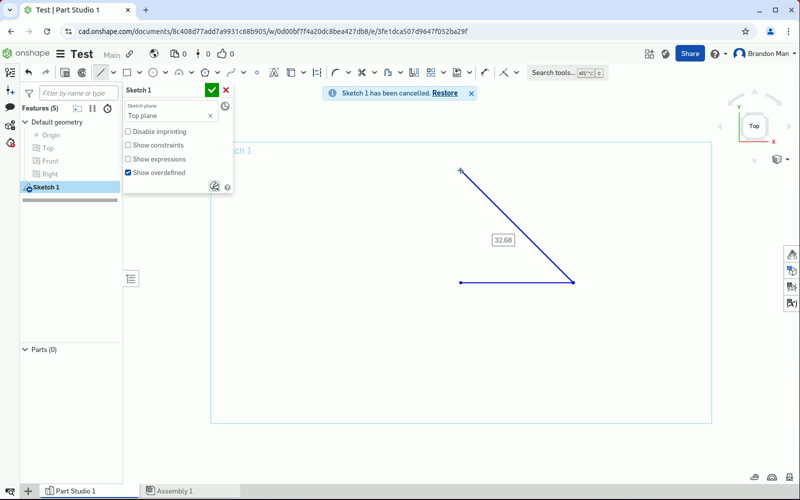
mouse_move(460, 282)
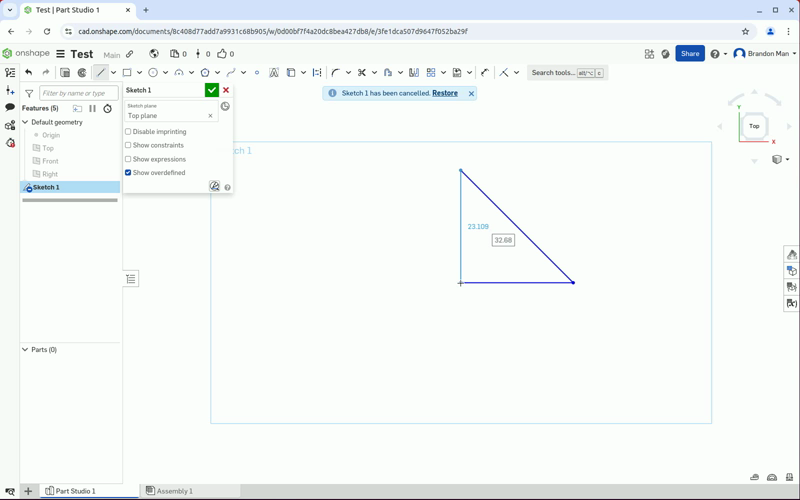
key_up(shift)
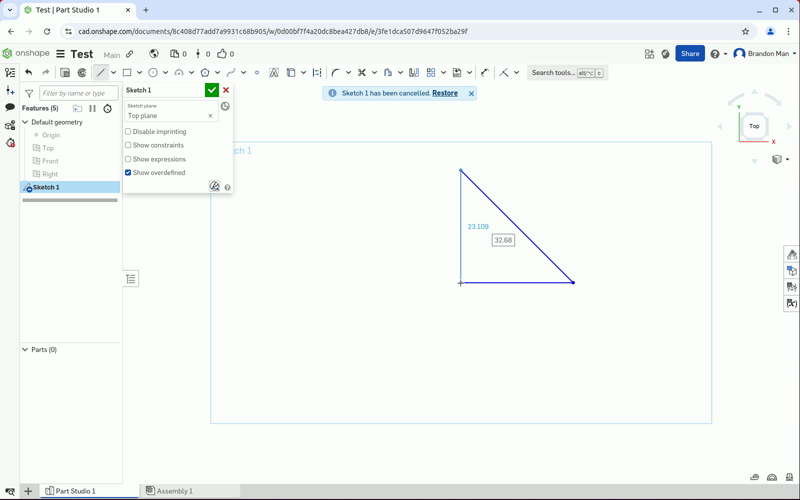
click(460, 282)
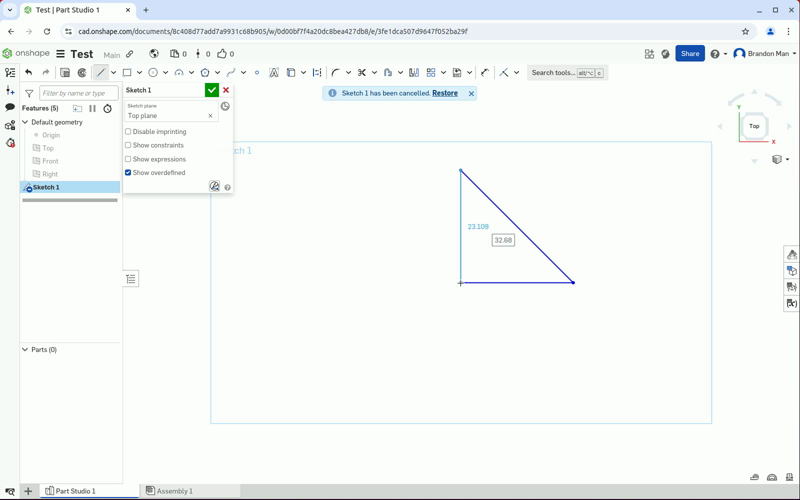
key(esc)
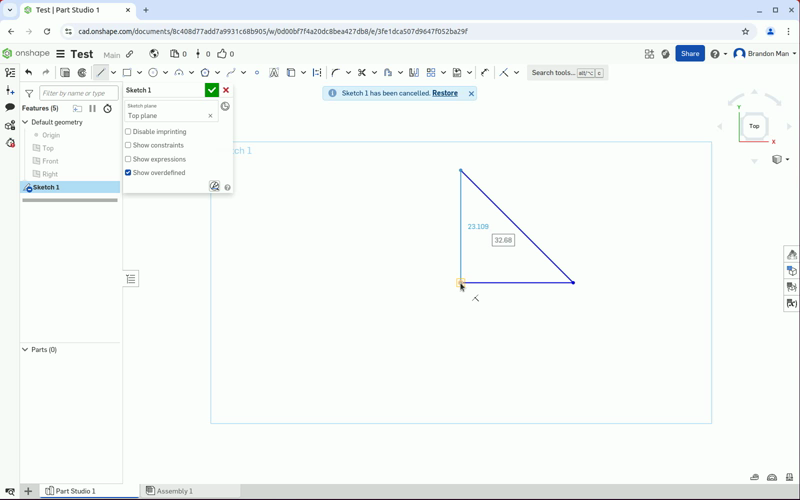
mouse_move(476, 258)
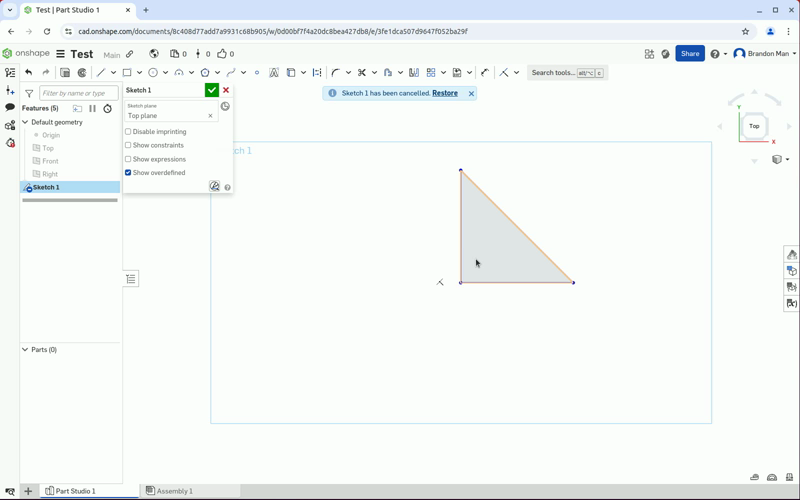
click(476, 258)
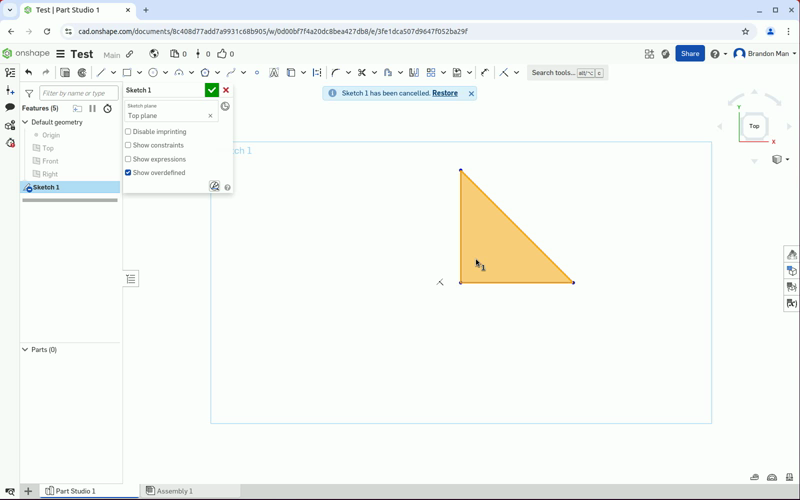
mouse_move(73, 352)
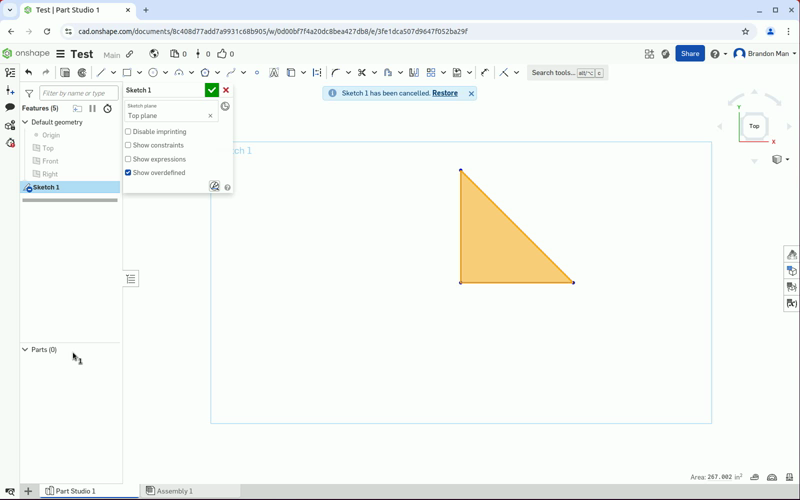
key(shift+y)
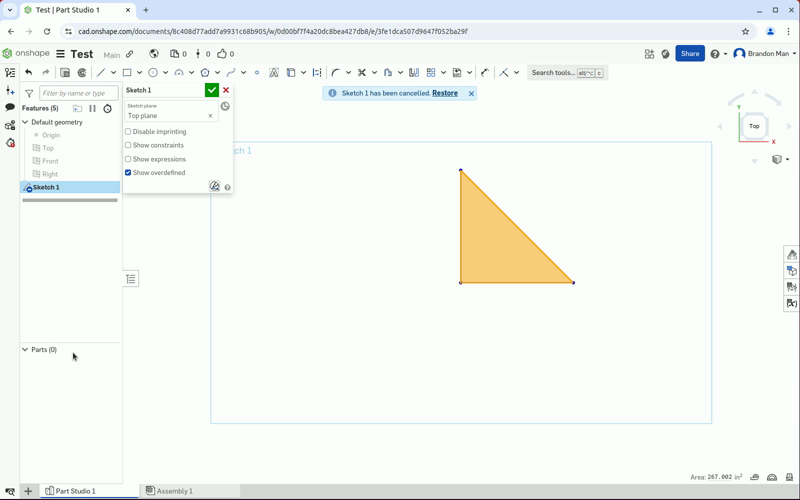
key(shift+e)
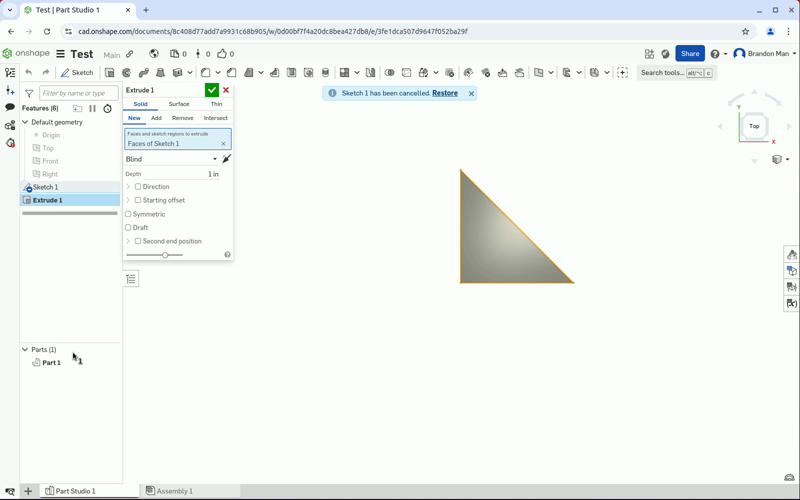
mouse_move(143, 106)
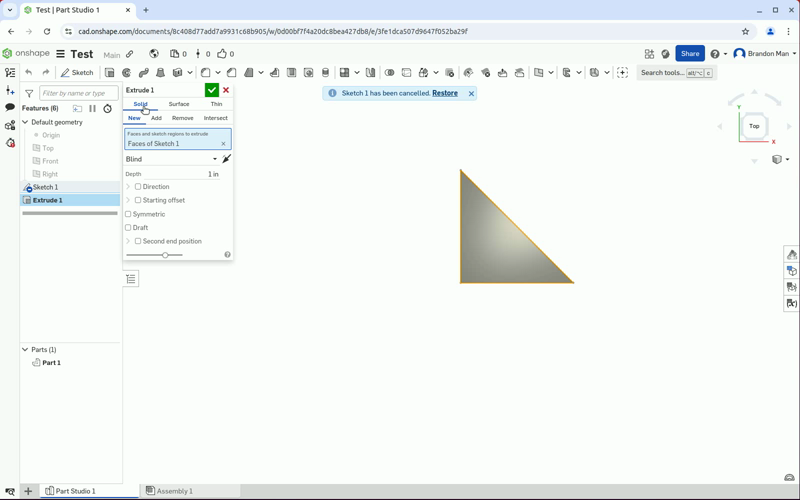
click(143, 106)
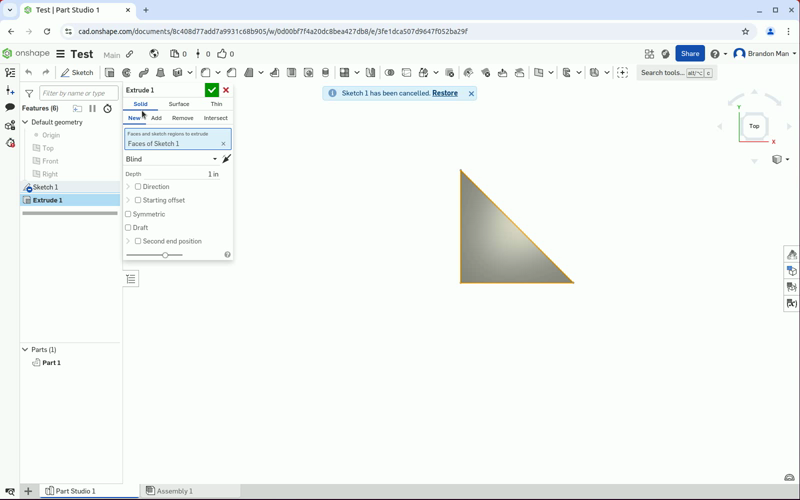
mouse_move(137, 120)
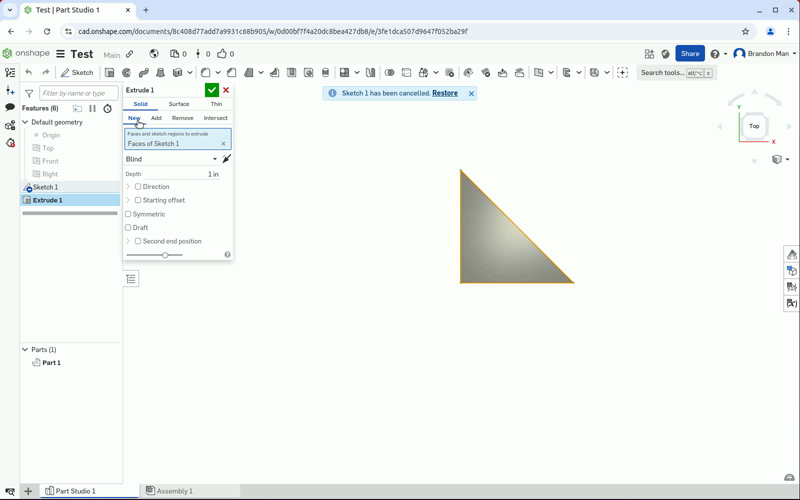
click(137, 120)
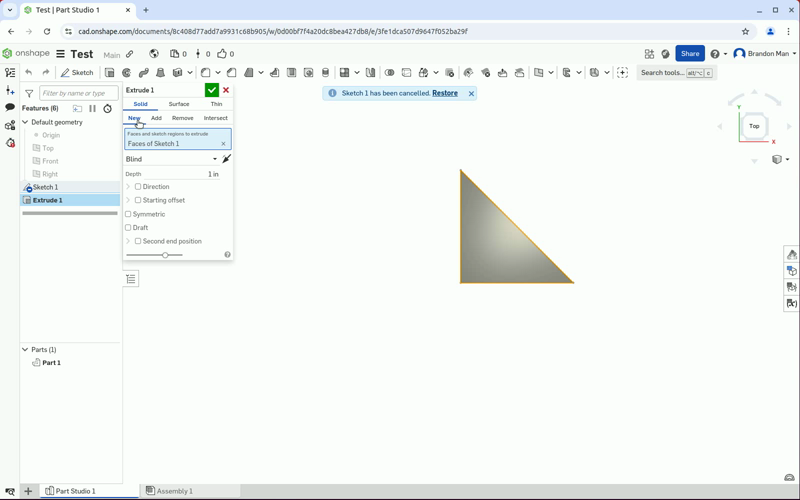
key(tab, 4)
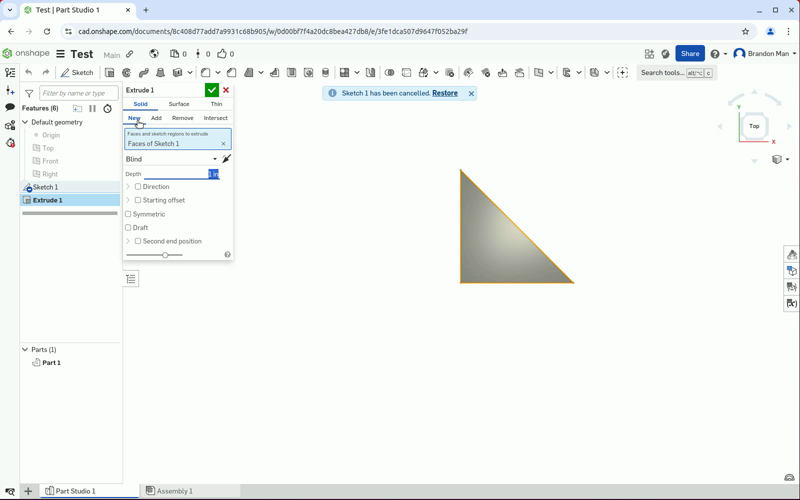
text(0.241)
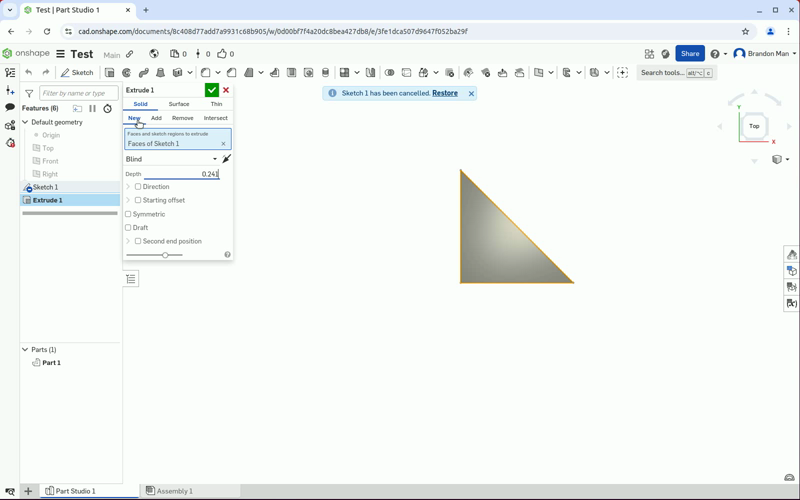
key(enter)
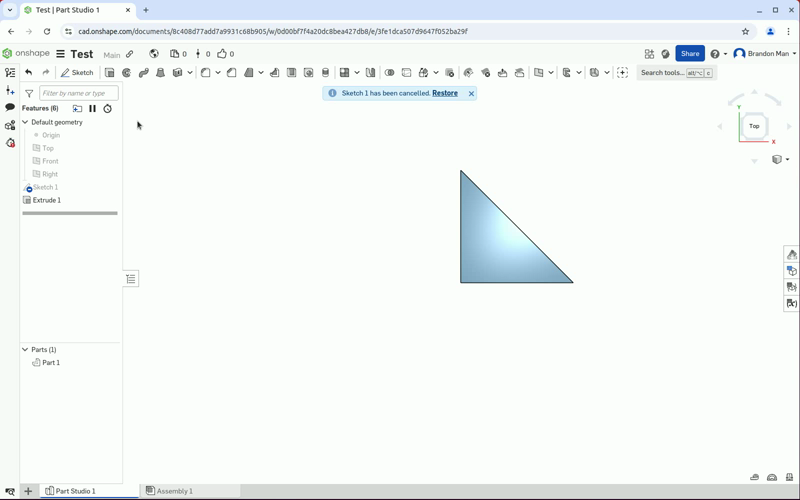
key(shift+h)
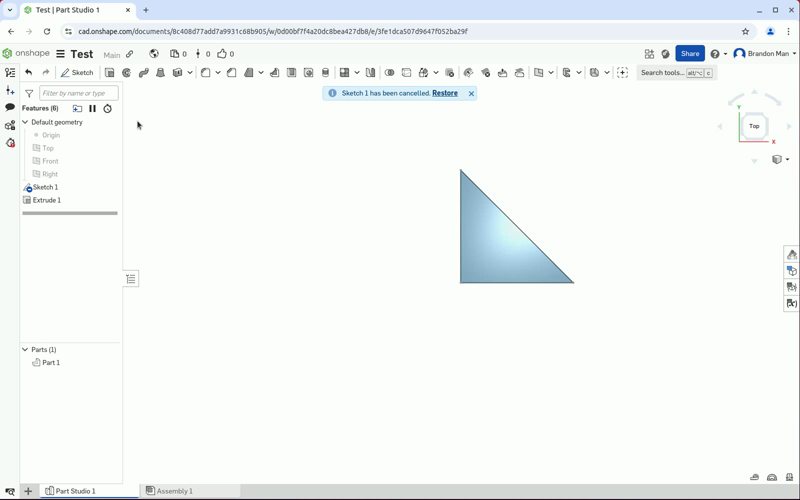
key(shift+h)
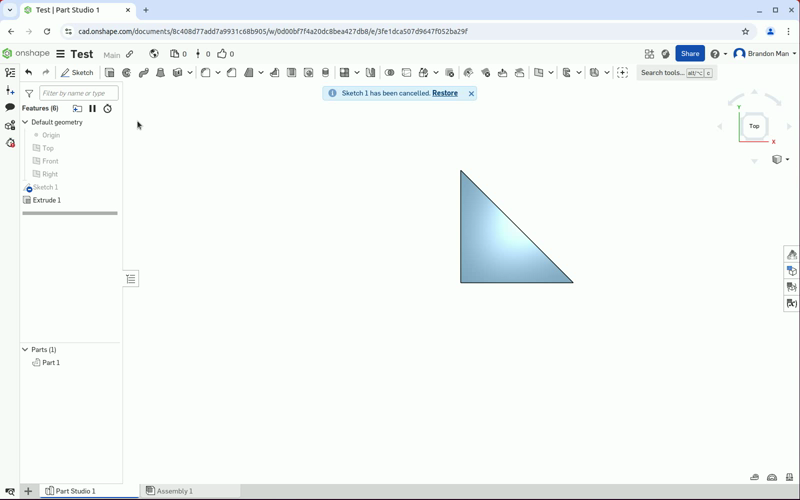
mouse_move(73, 189)
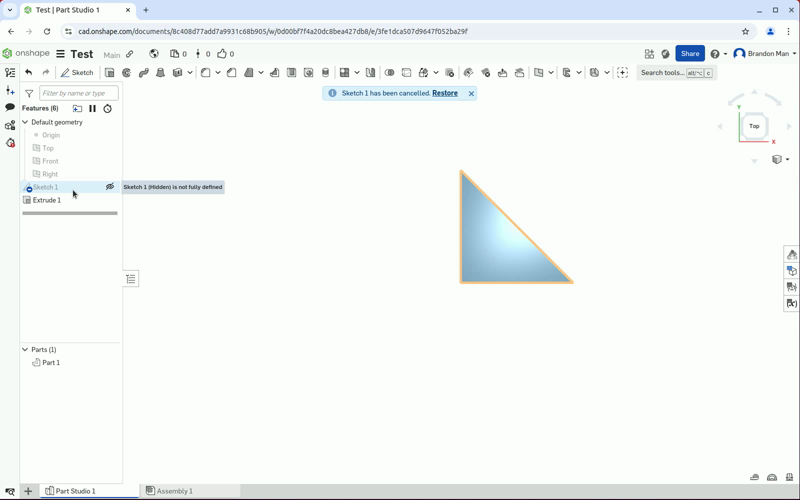
click(73, 189)
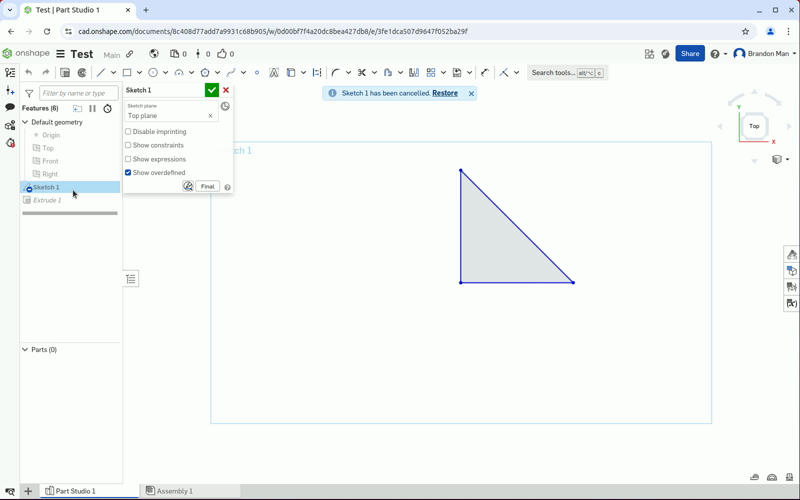
mouse_move(229, 92)
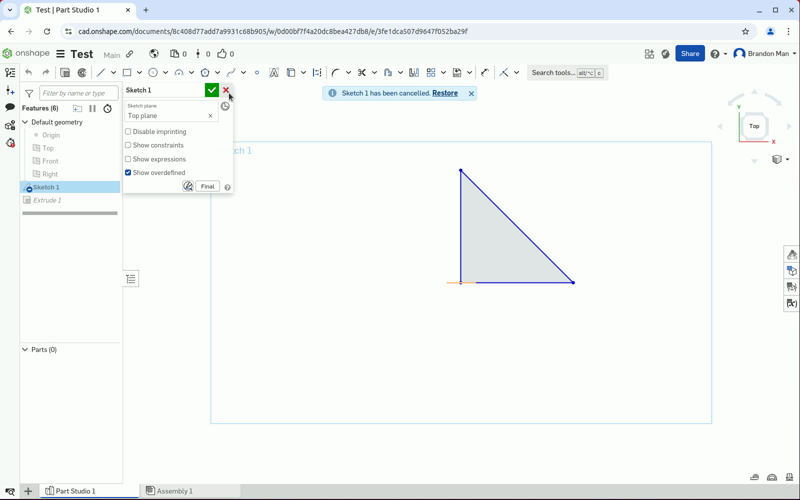
click(229, 92)
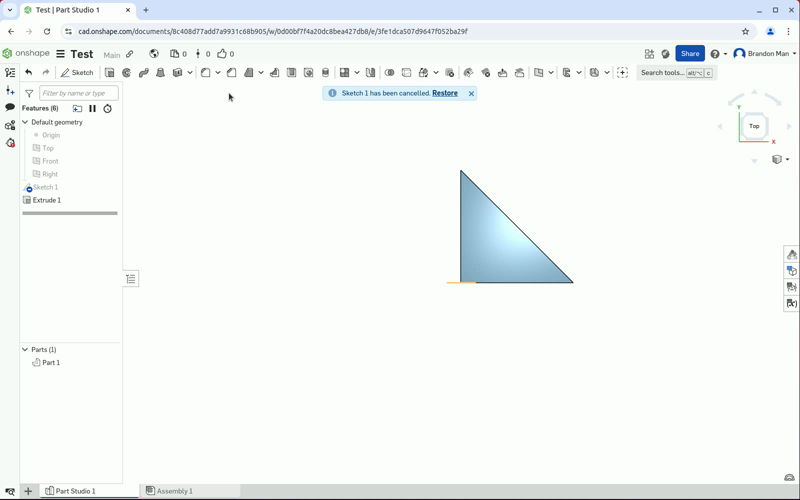
mouse_move(541, 75)
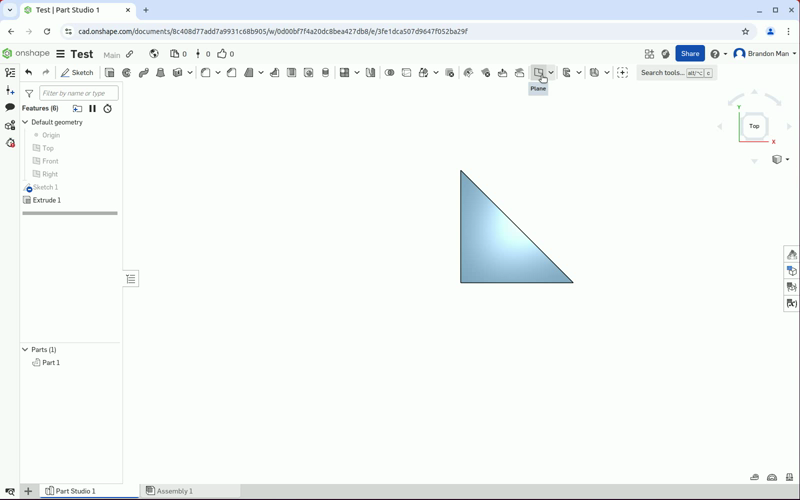
click(541, 75)
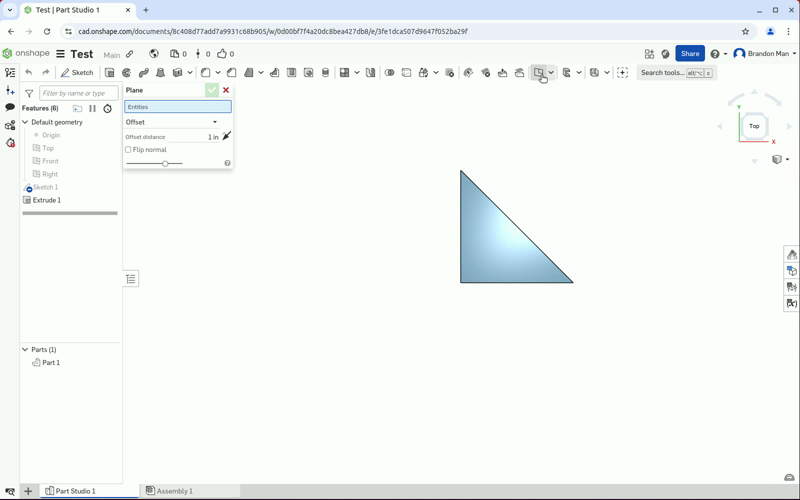
mouse_move(73, 150)
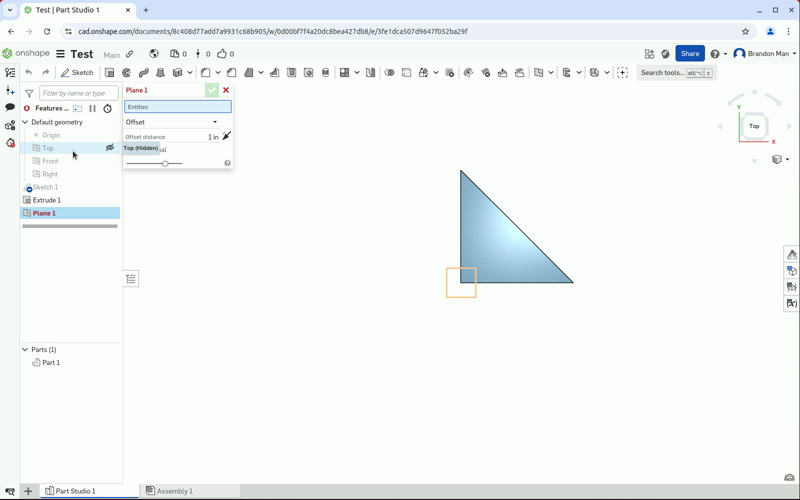
click(73, 150)
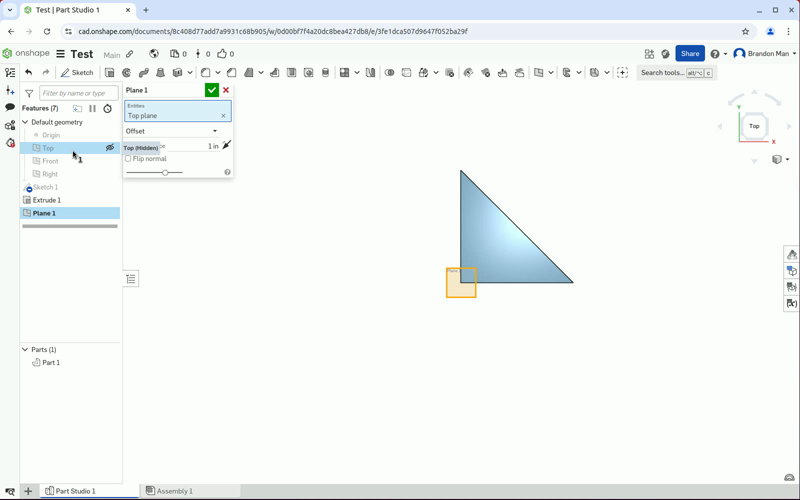
key(tab, 2)
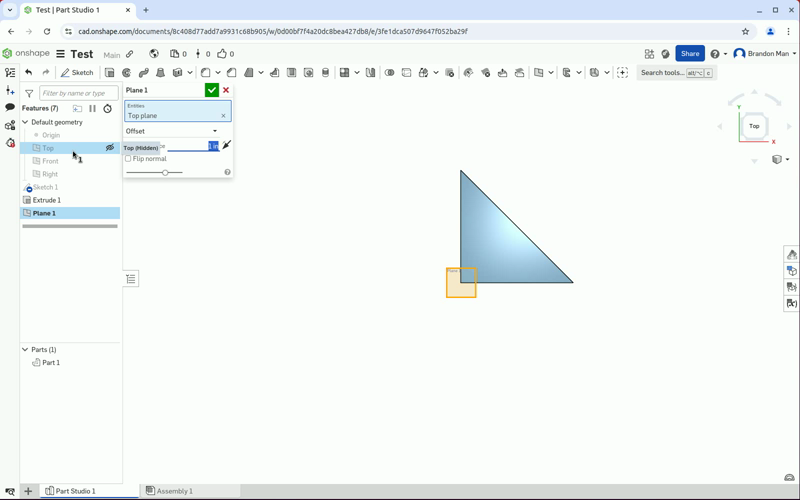
text(0.246)
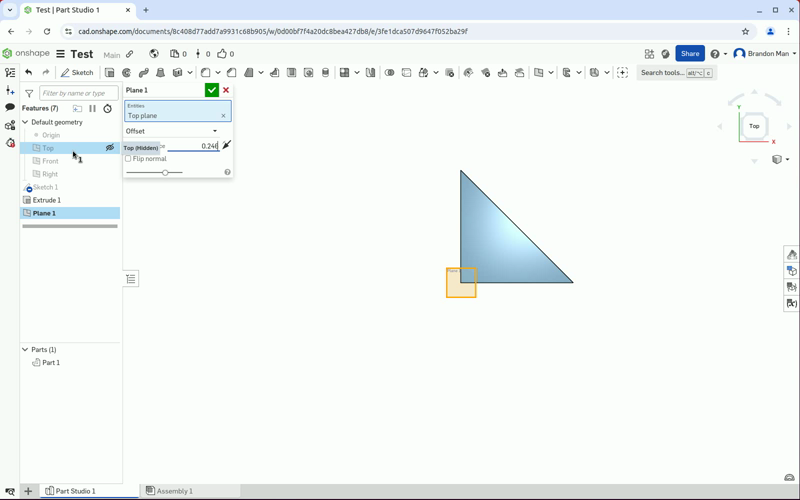
key(enter, 2)
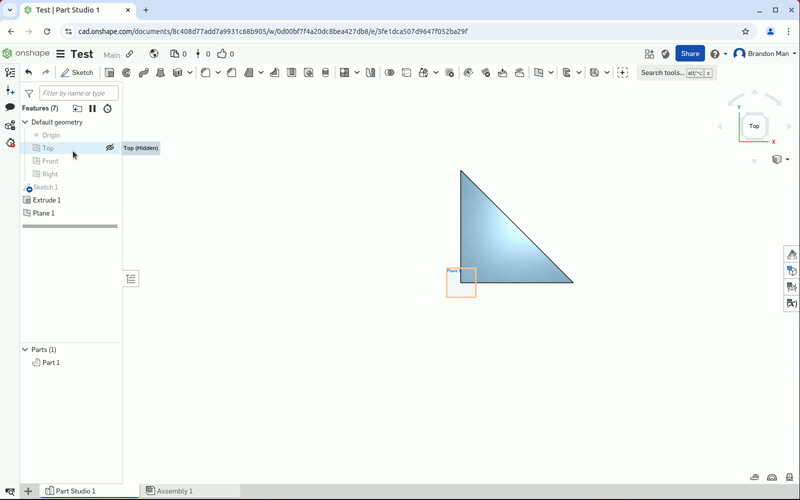
key(shift+s)
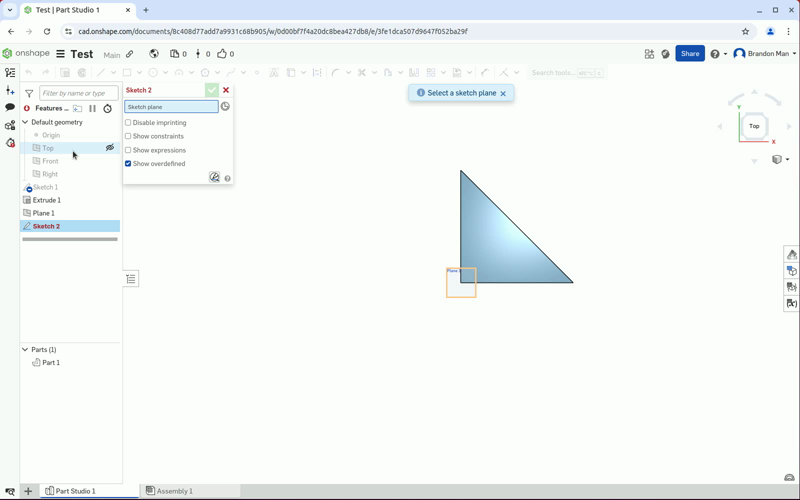
mouse_move(73, 215)
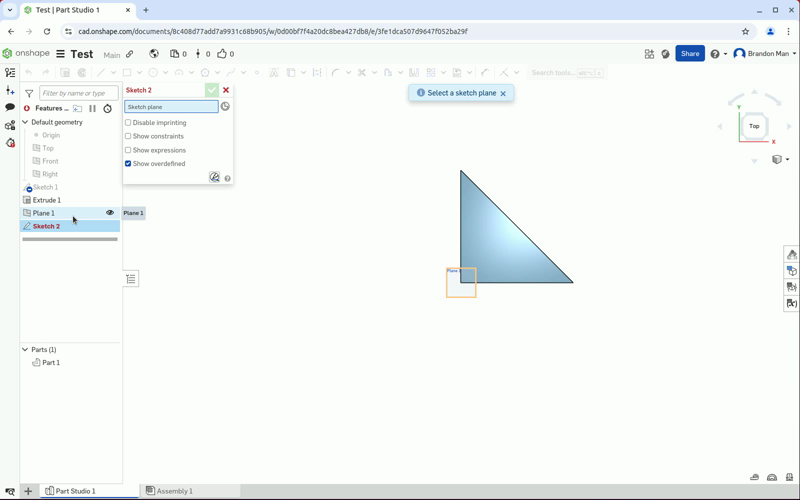
click(73, 215)
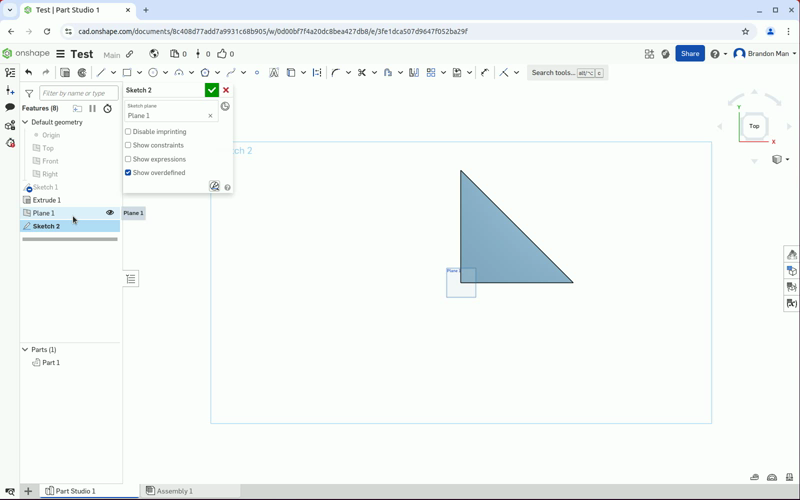
mouse_move(73, 352)
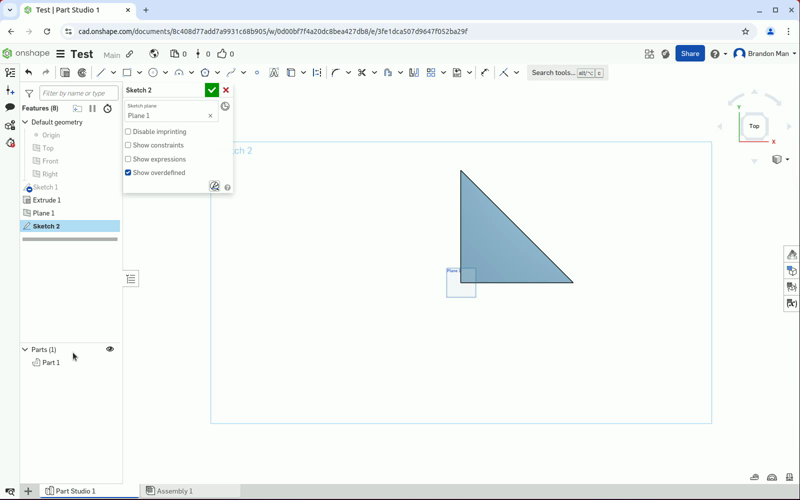
key(y)
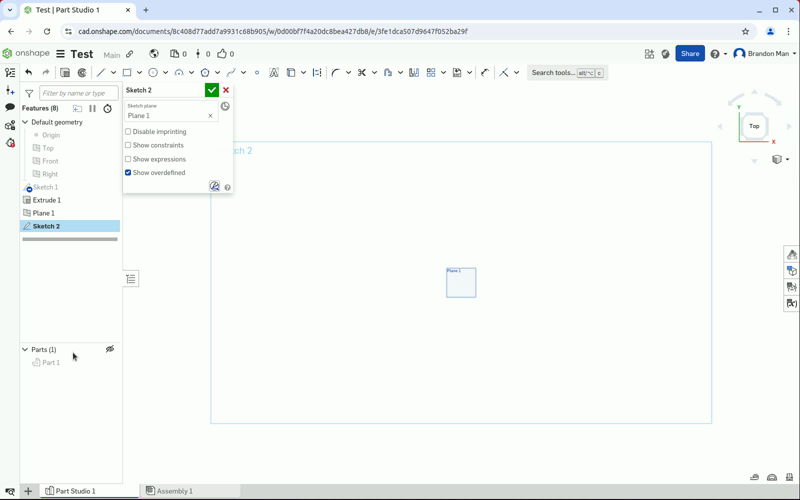
key(c)
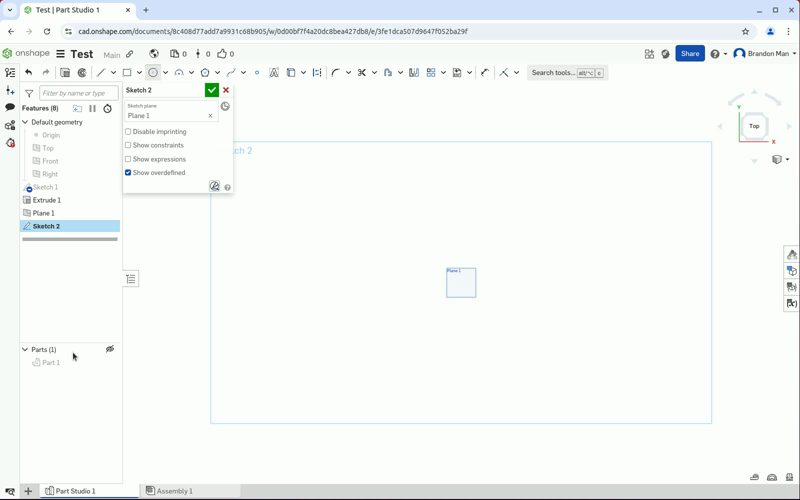
key_down(shift)
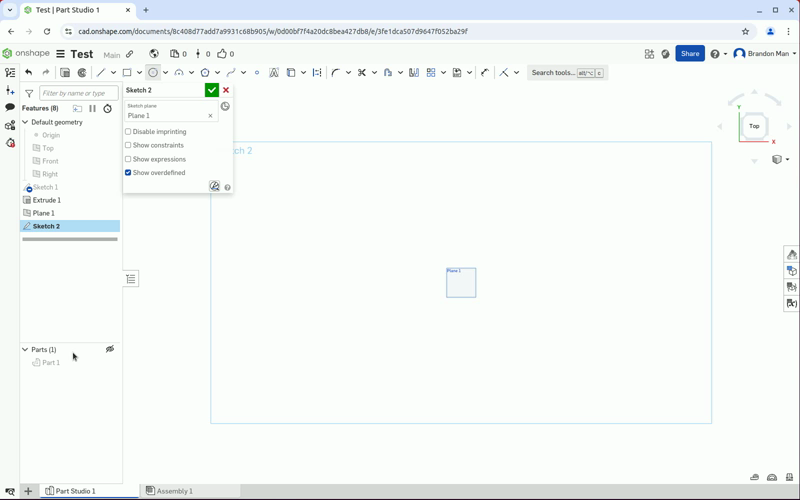
mouse_move(473, 227)
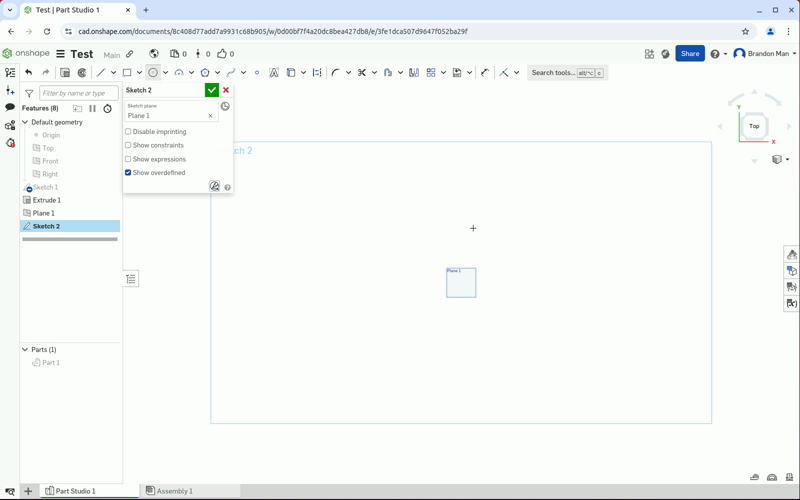
click(473, 227)
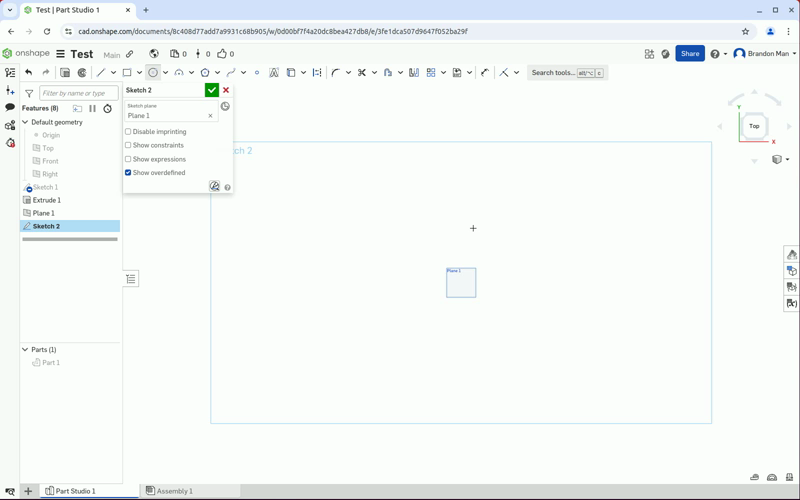
key_up(shift)
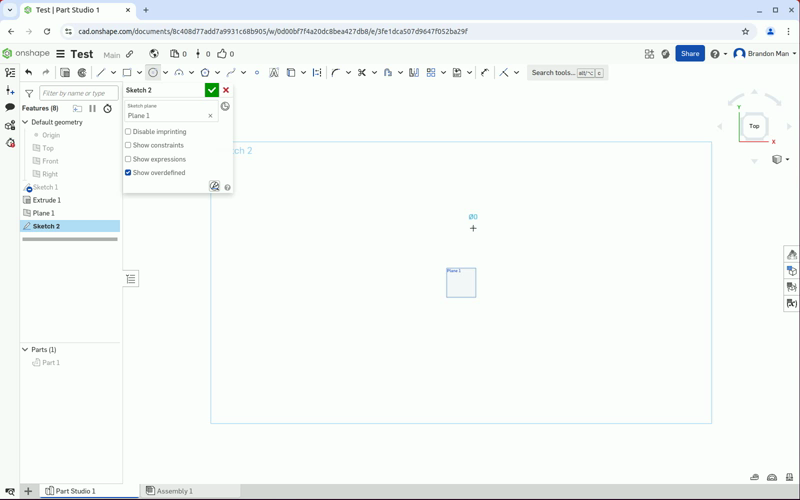
mouse_move(474, 227)
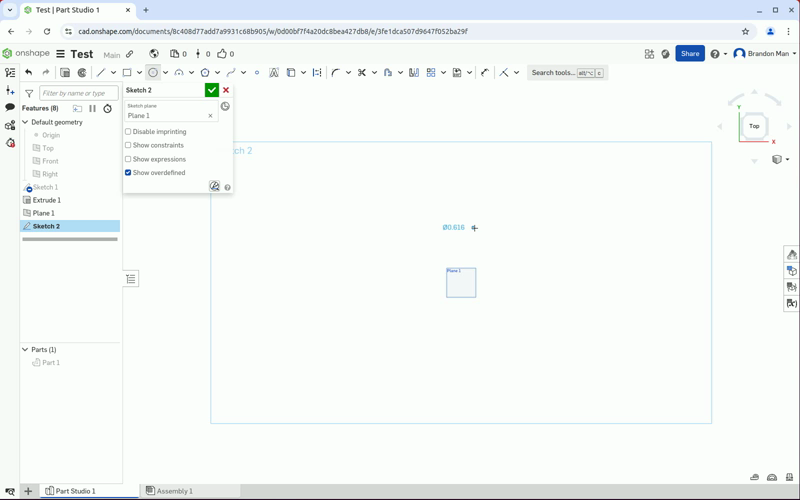
scroll(6)
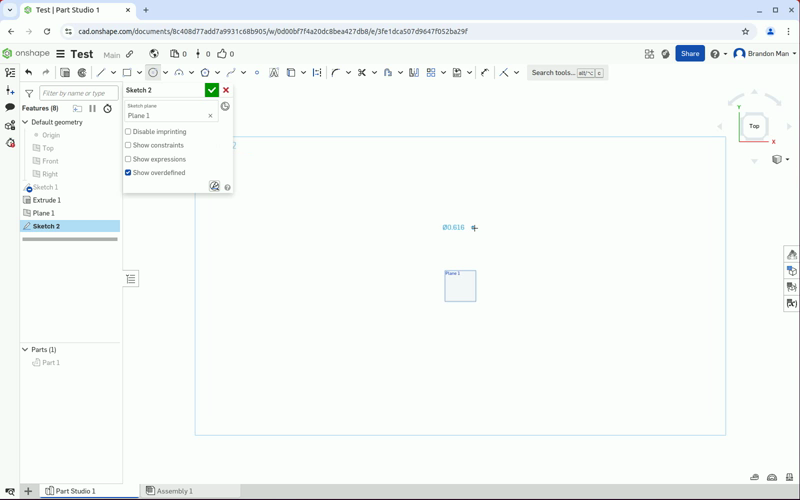
scroll(6)
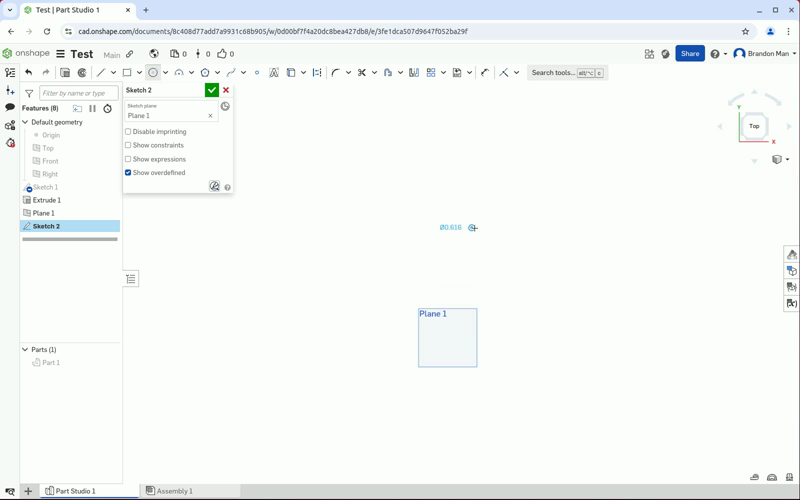
scroll(6)
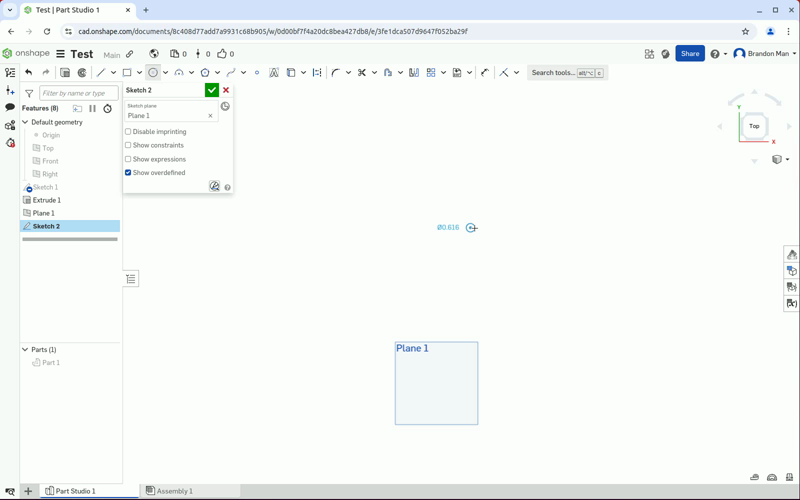
scroll(6)
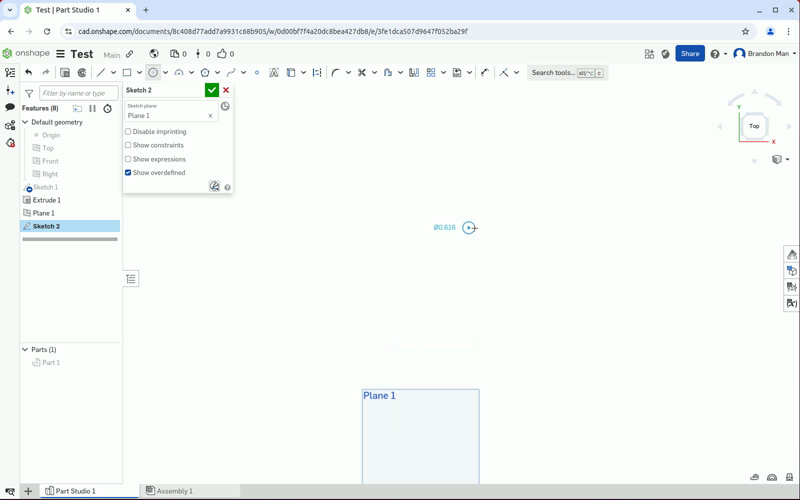
scroll(6)
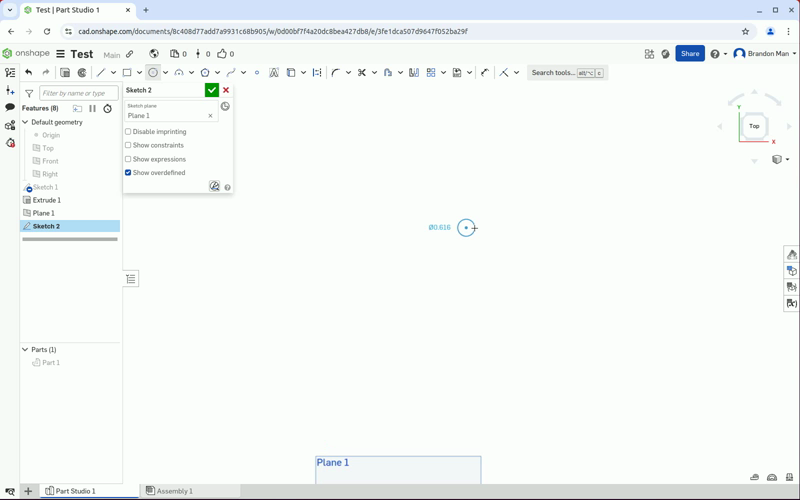
scroll(6)
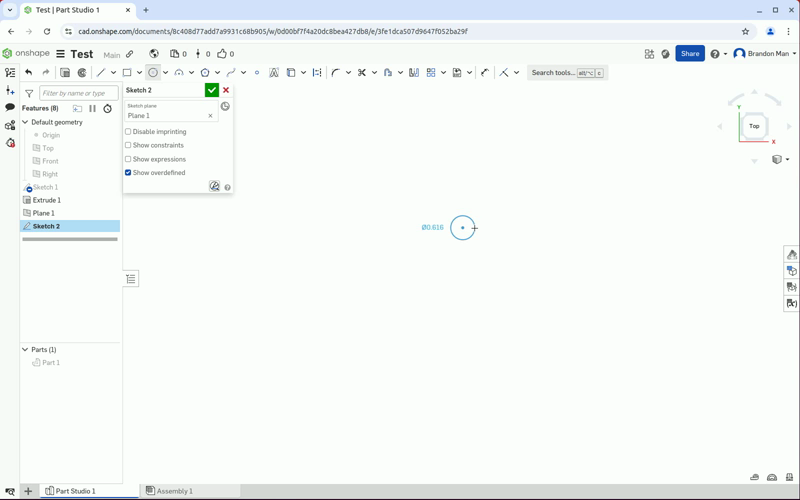
scroll(6)
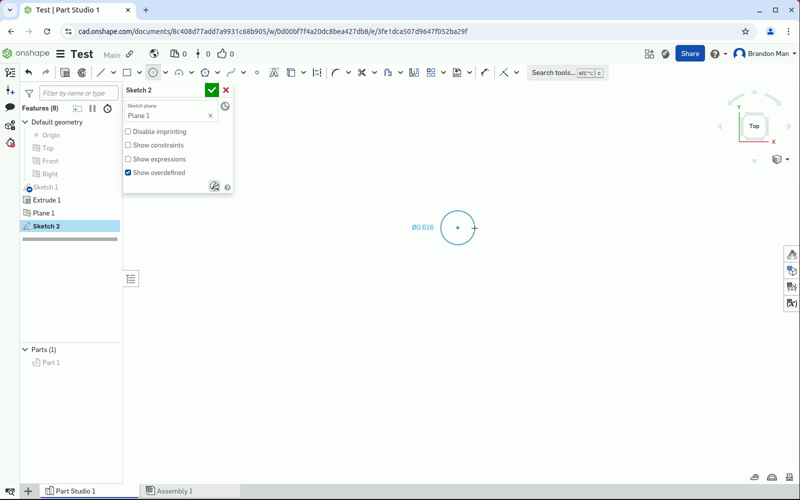
click(474, 227)
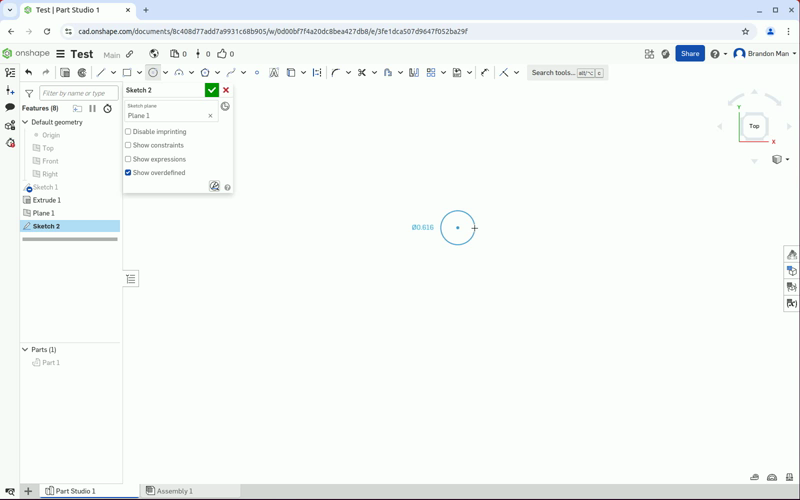
scroll(-6)
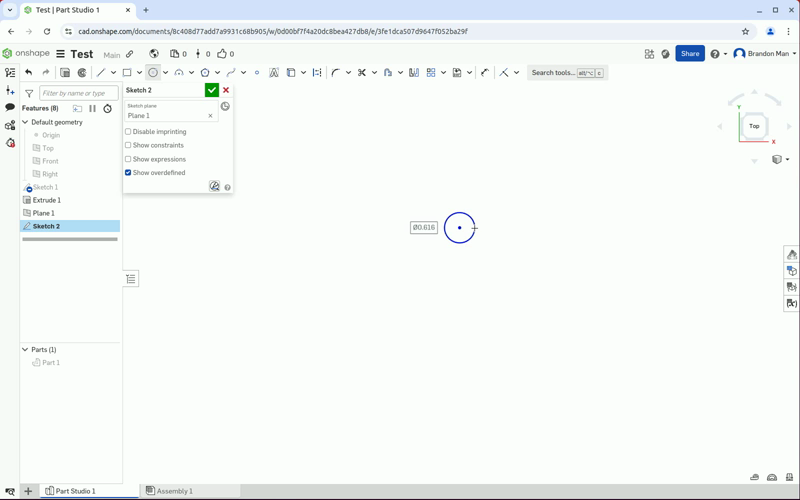
scroll(-6)
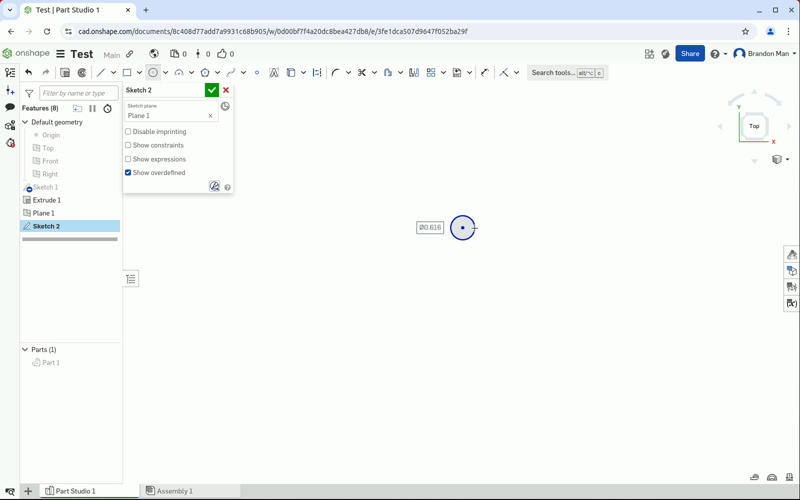
scroll(-6)
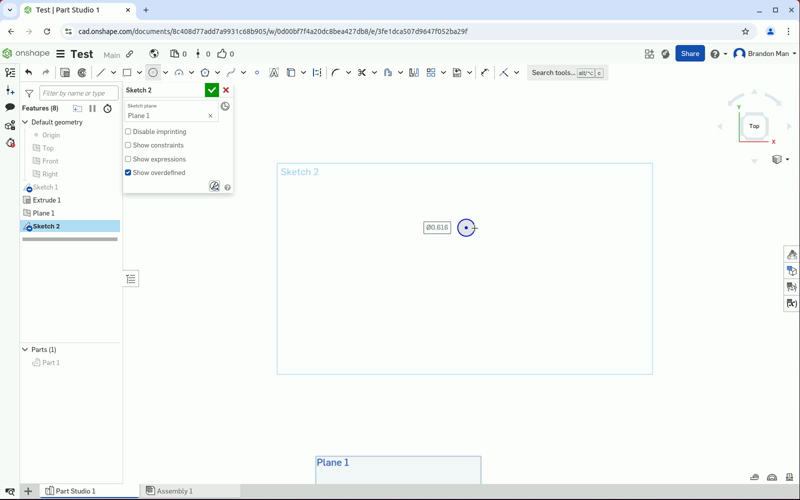
scroll(-6)
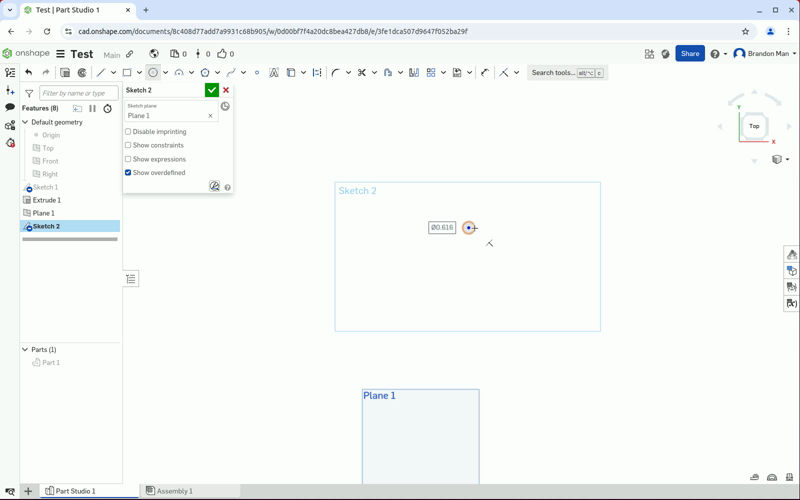
scroll(-6)
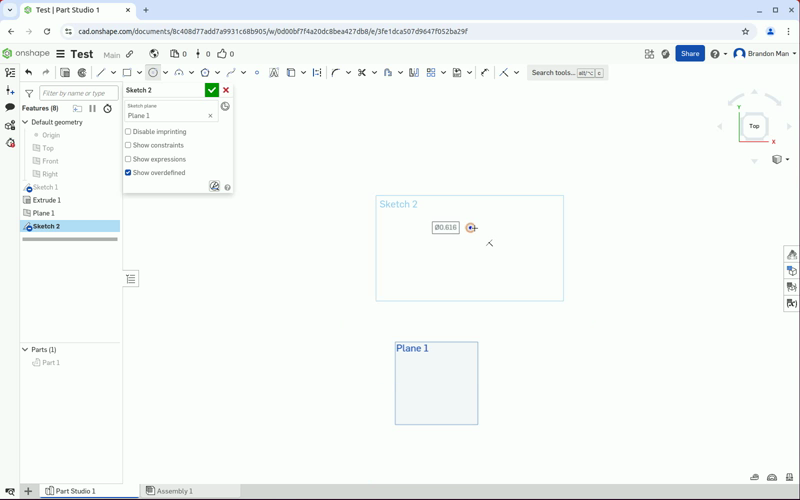
scroll(-6)
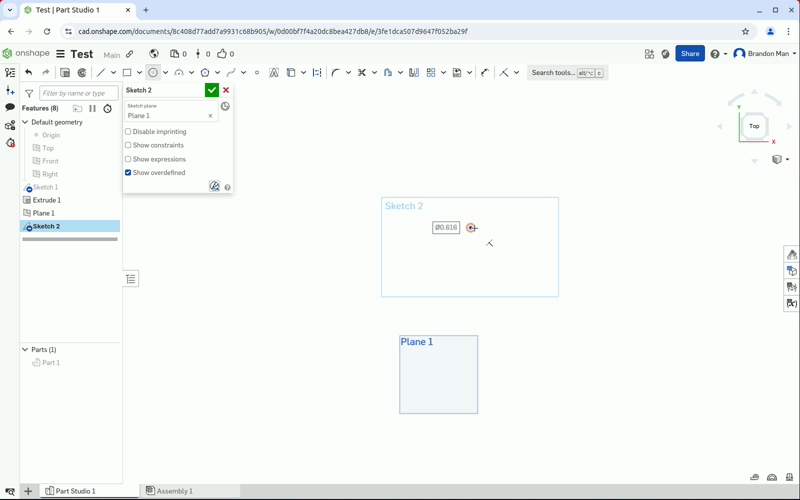
scroll(-6)
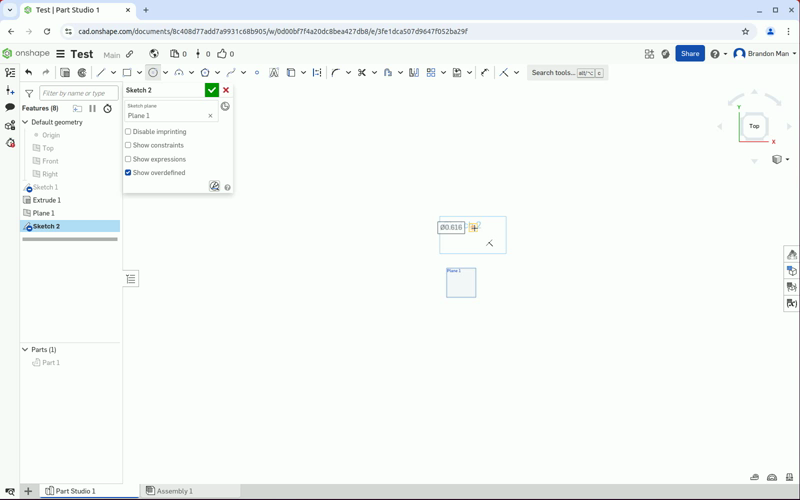
key(esc)
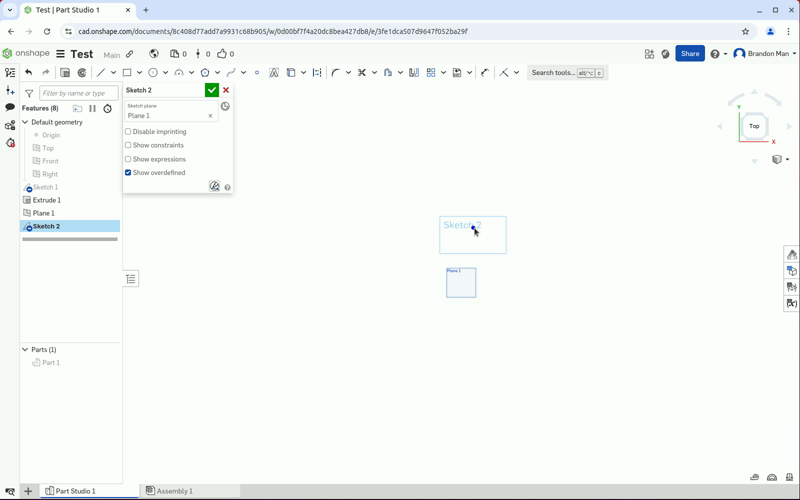
mouse_move(473, 228)
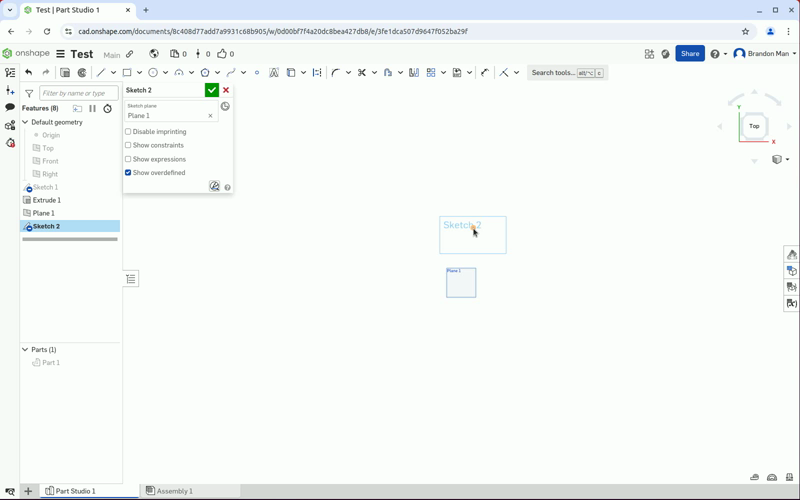
scroll(6)
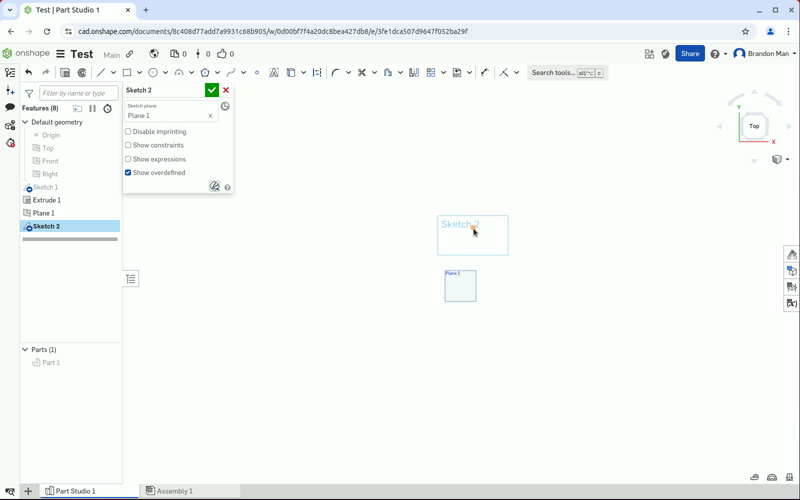
scroll(6)
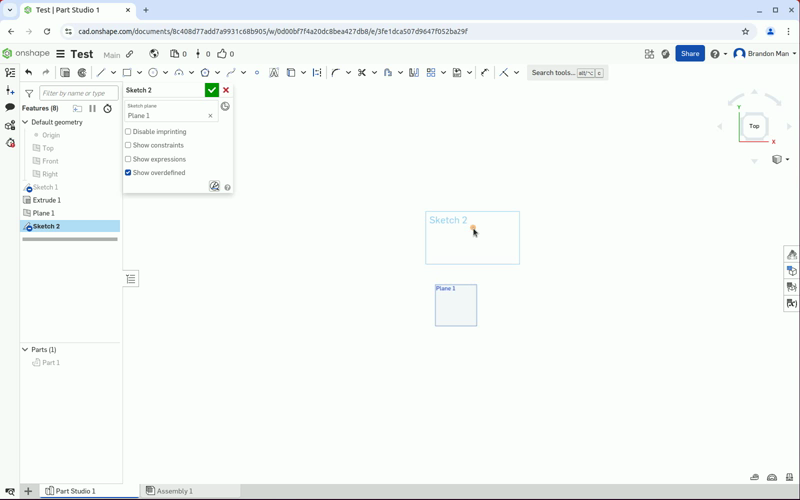
scroll(6)
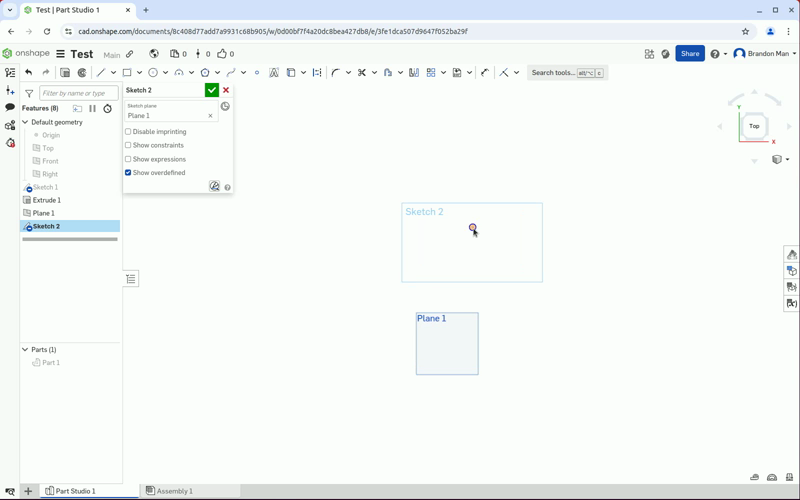
scroll(6)
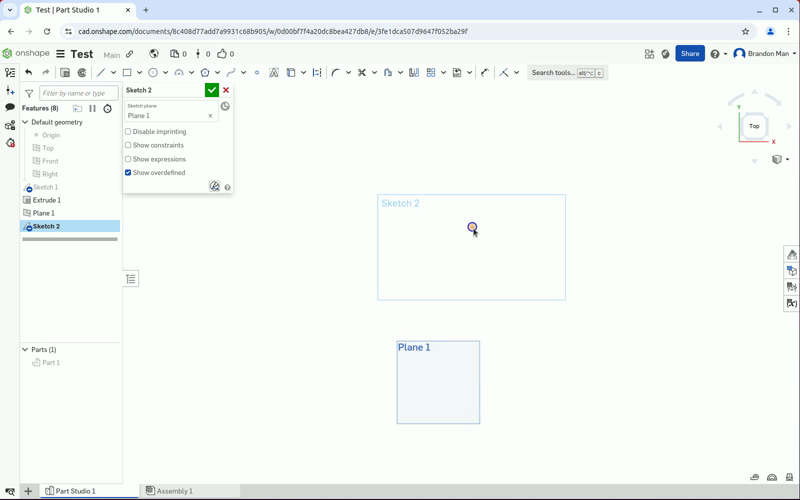
scroll(6)
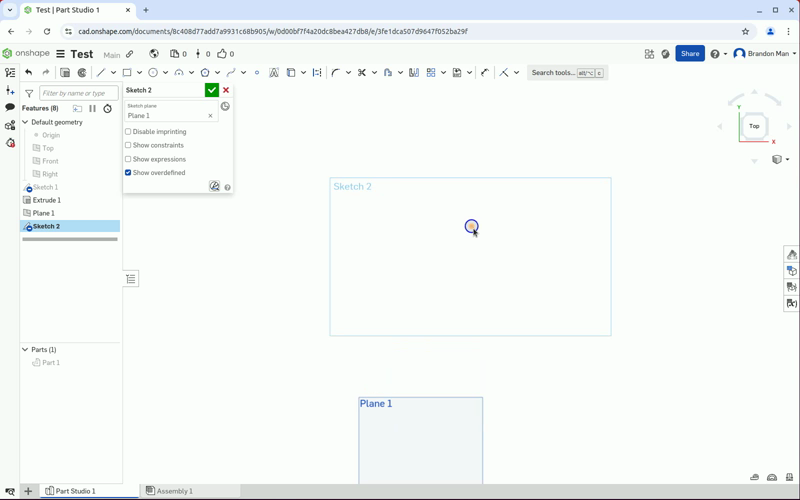
scroll(6)
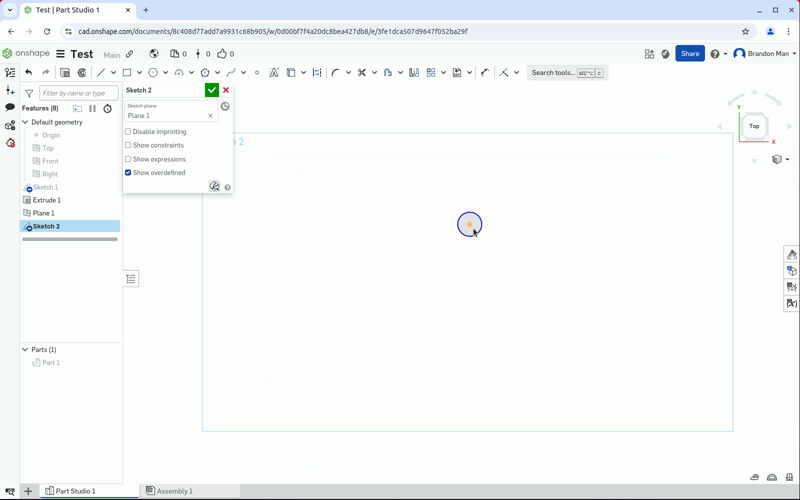
scroll(6)
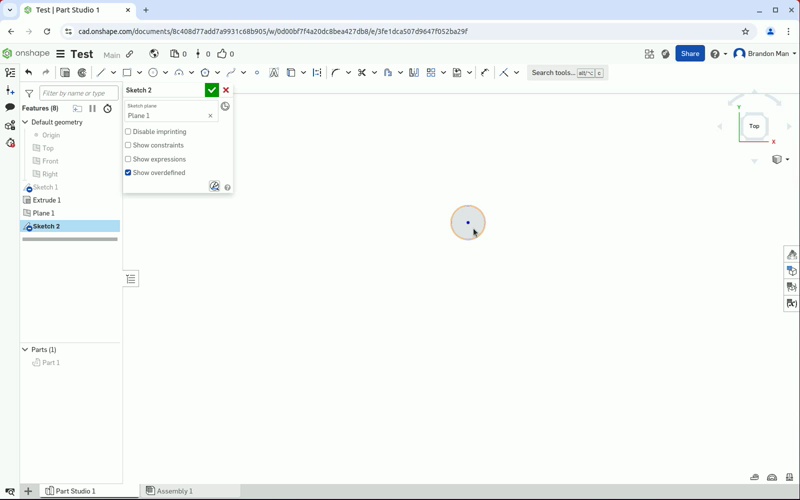
click(473, 228)
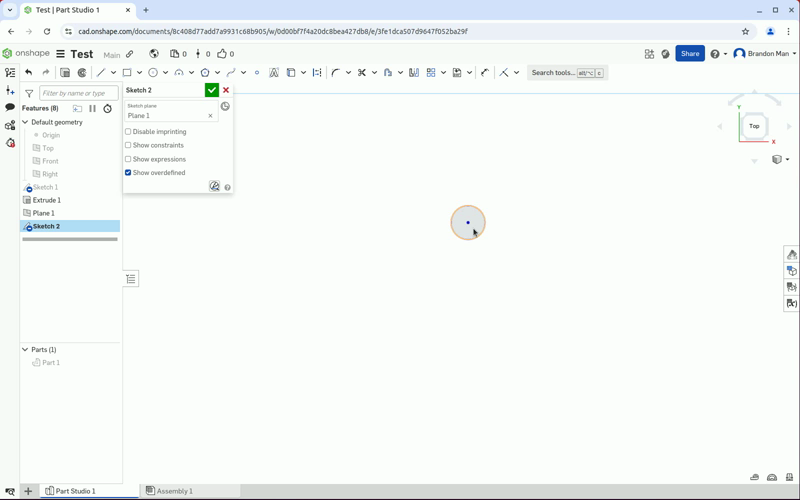
scroll(-6)
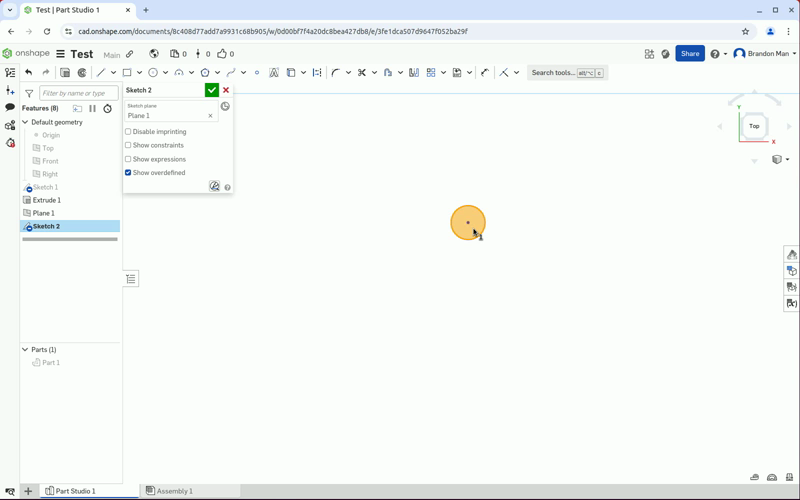
scroll(-6)
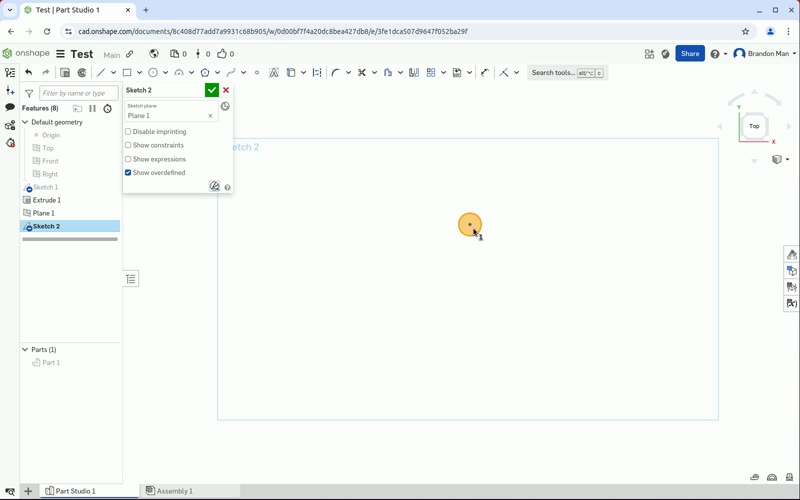
scroll(-6)
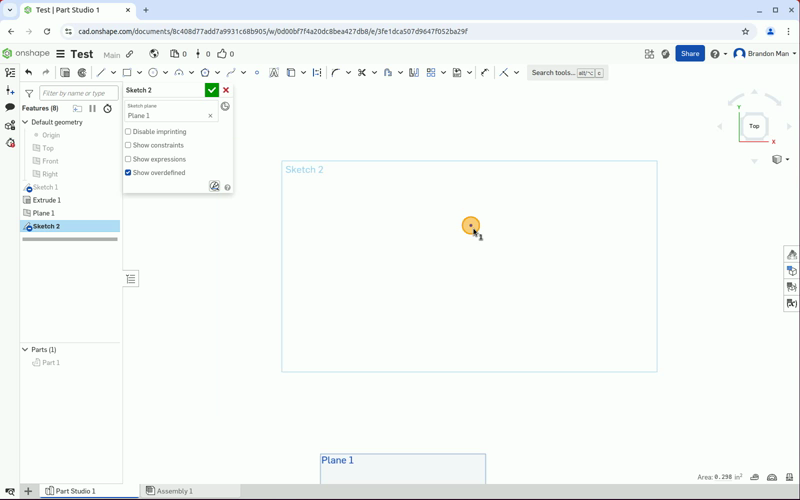
scroll(-6)
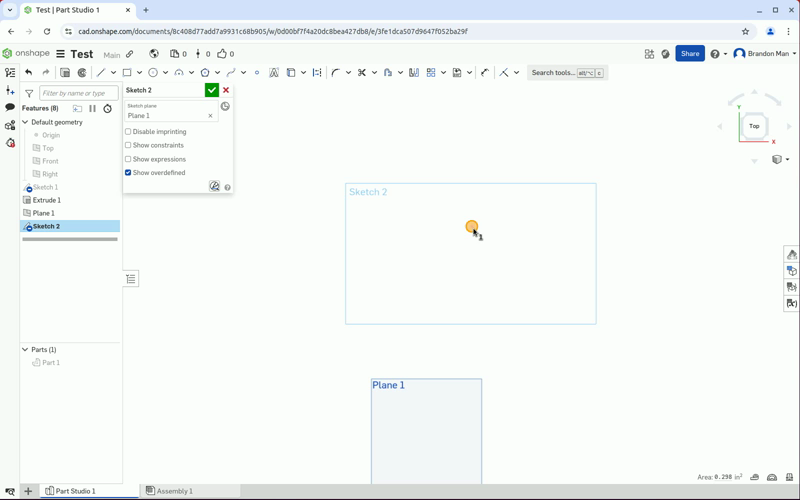
scroll(-6)
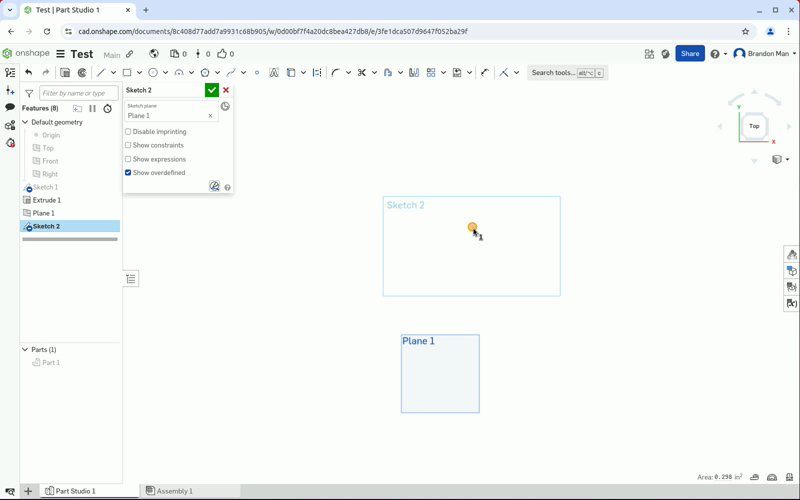
scroll(-6)
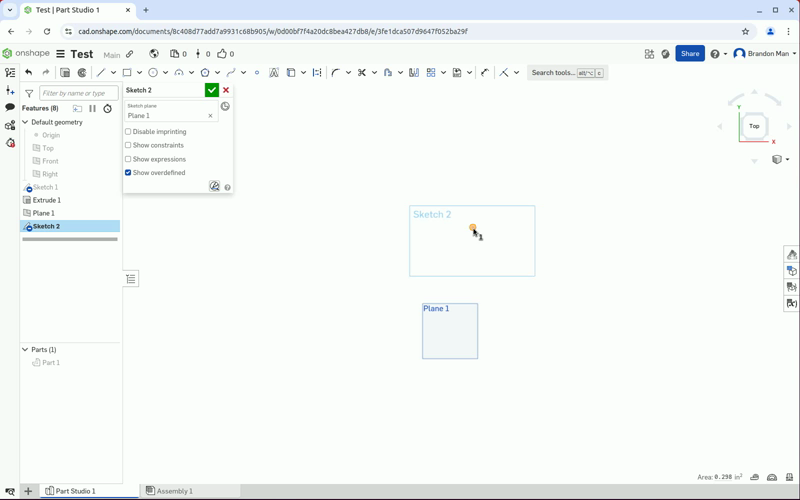
scroll(-6)
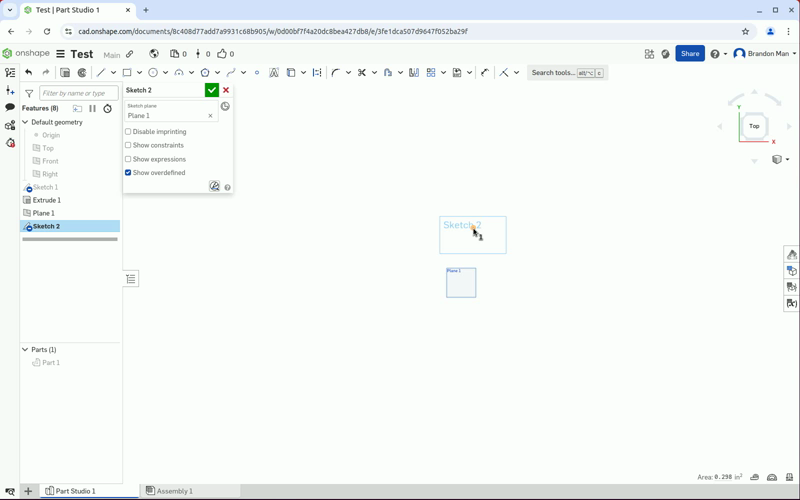
mouse_move(73, 352)
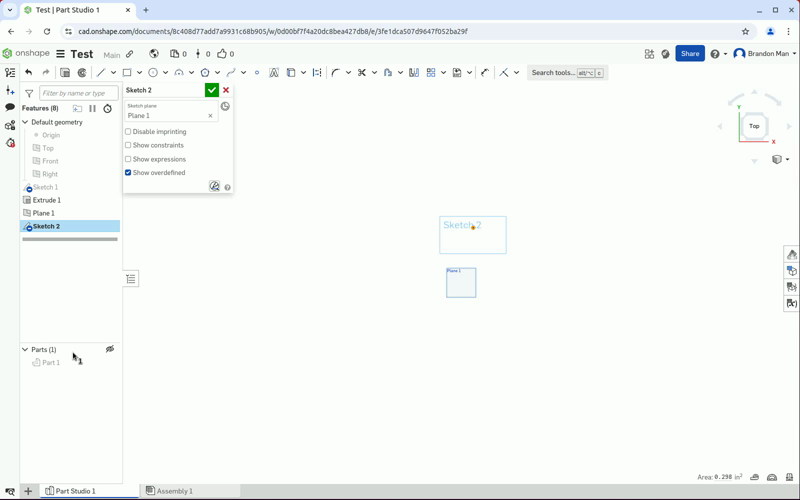
key(shift+y)
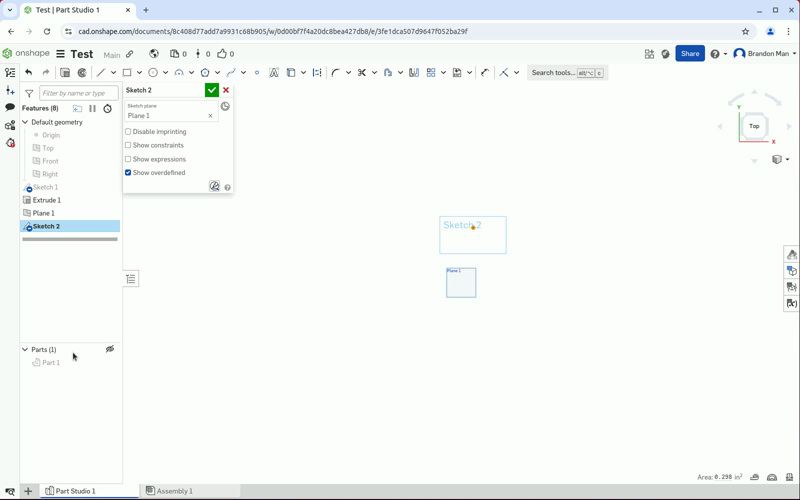
key(shift+e)
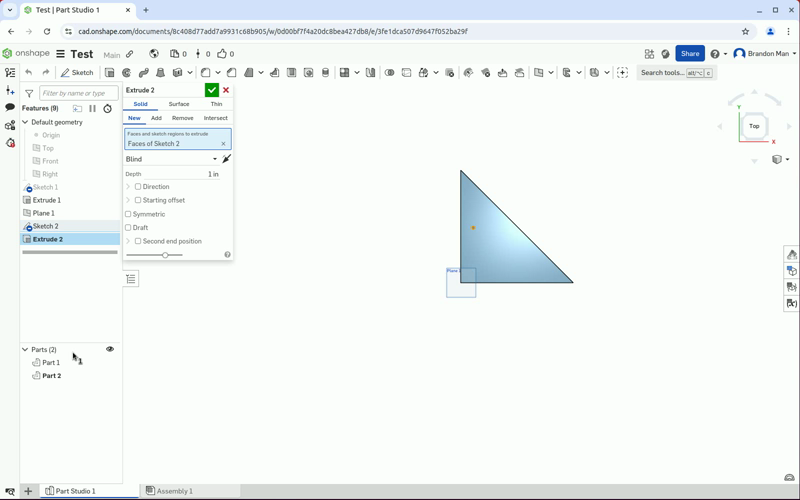
mouse_move(143, 106)
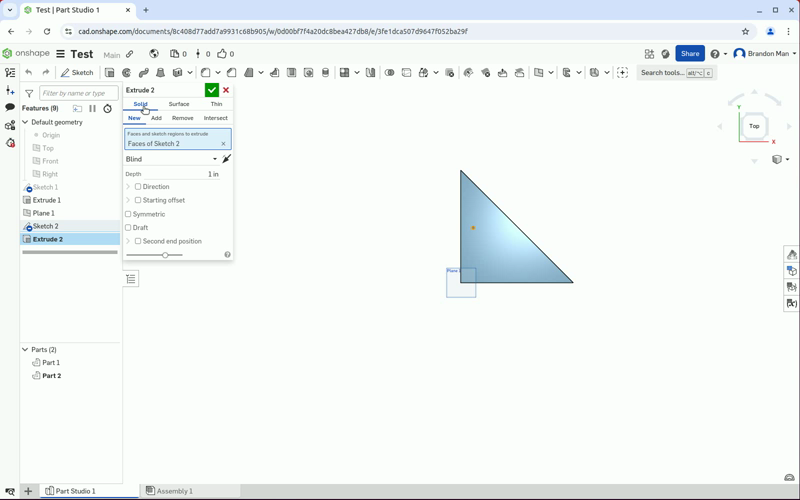
click(143, 106)
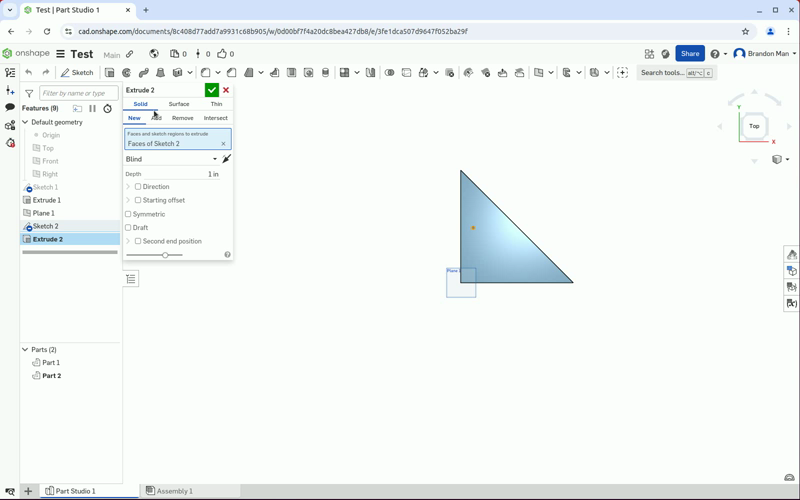
mouse_move(186, 120)
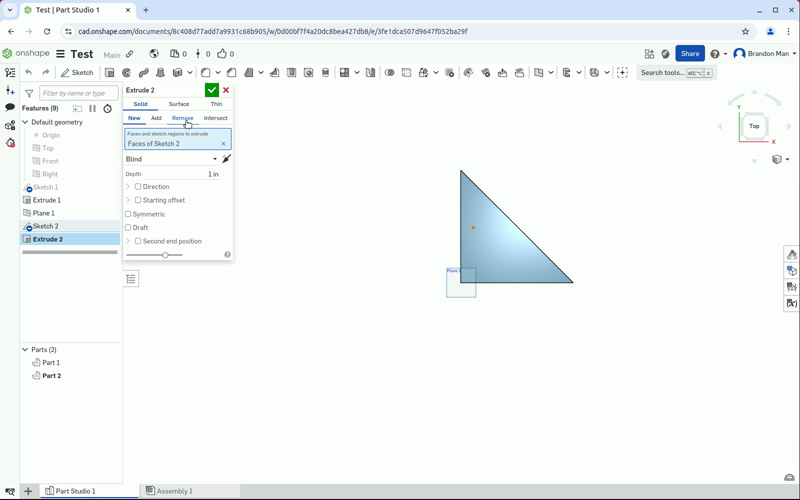
click(186, 120)
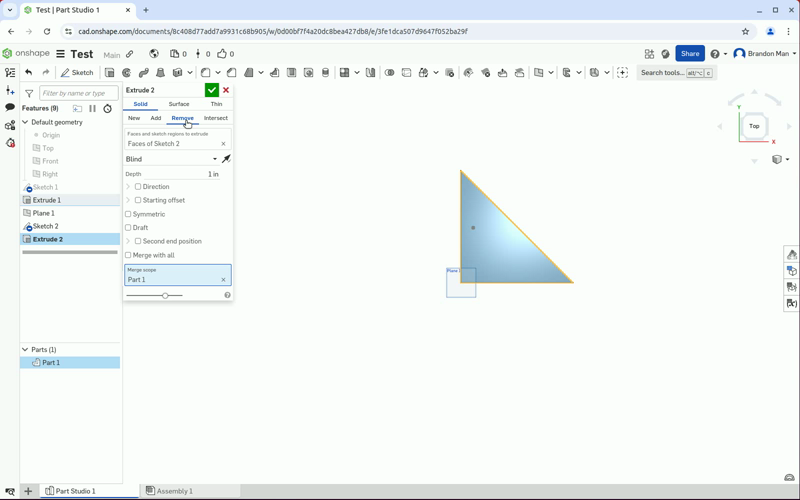
key(tab, 4)
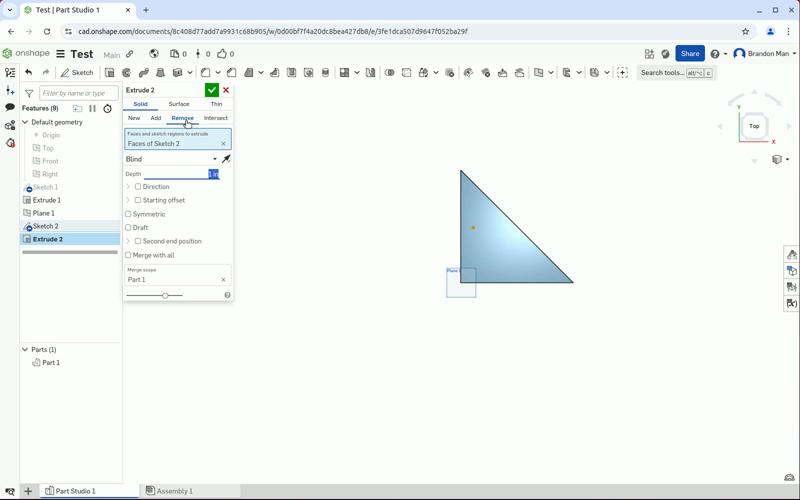
text(1.444)
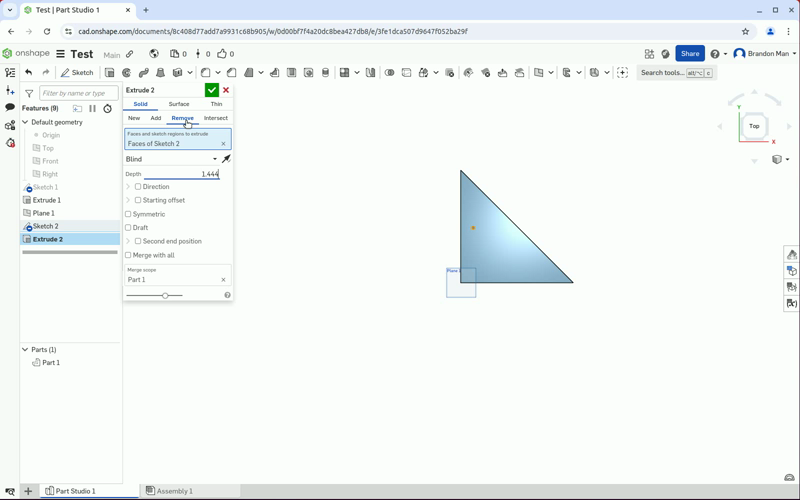
key(tab, 6)
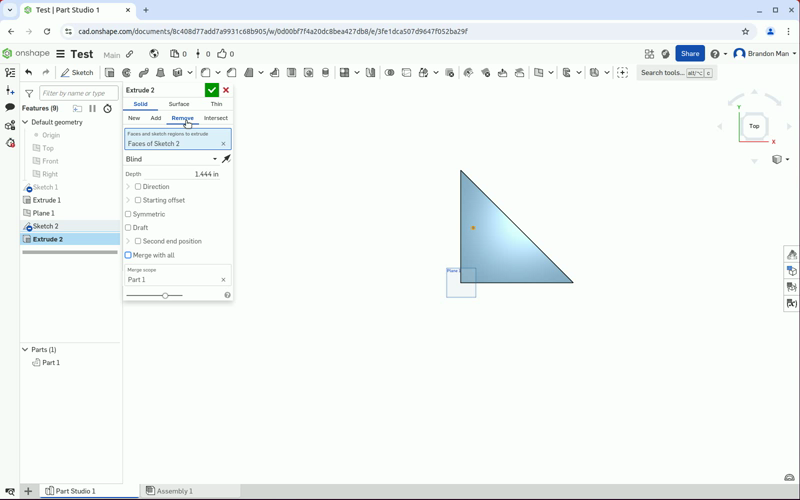
key(space)
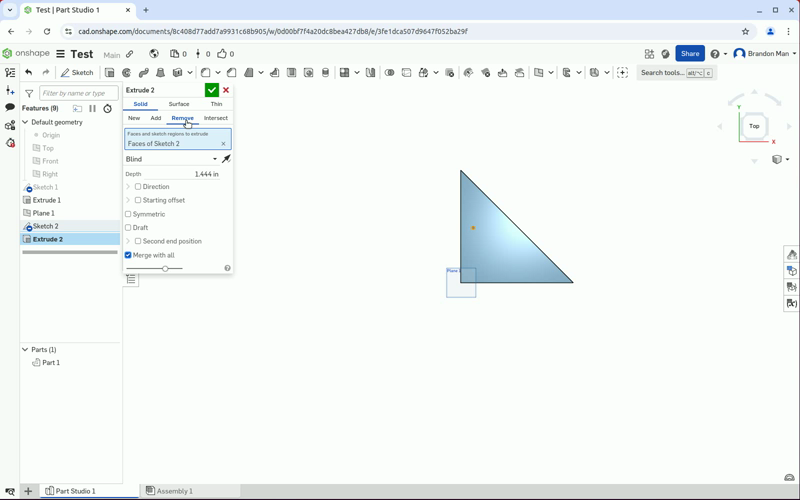
key(enter)
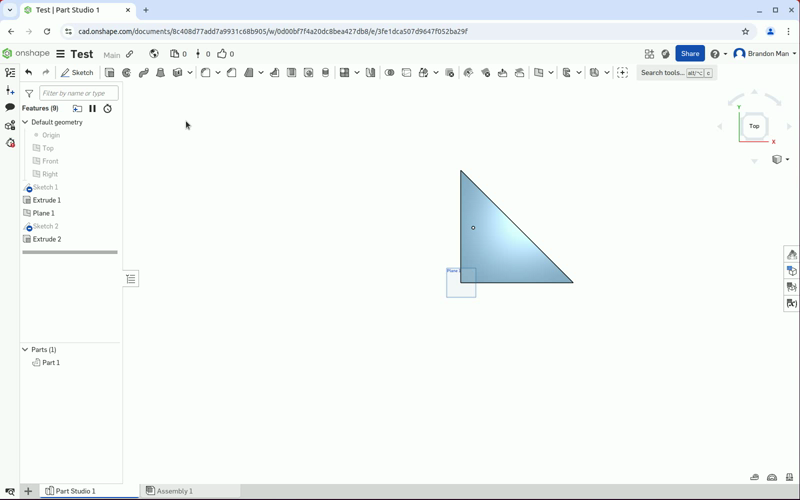
key(shift+h)
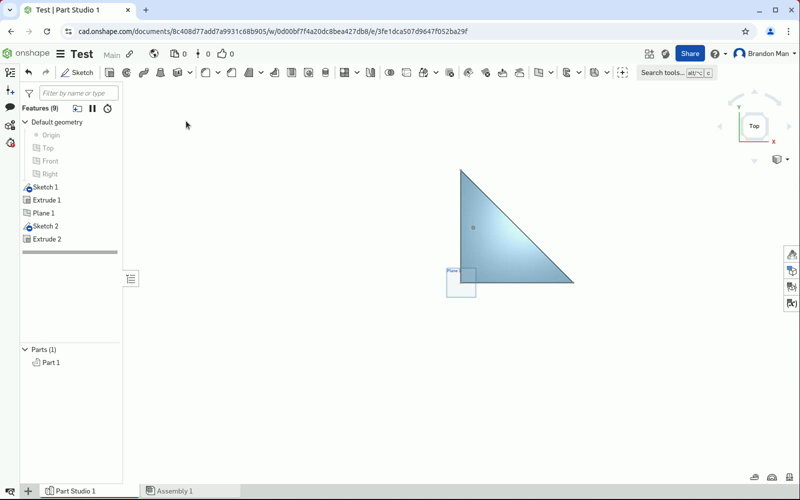
key(shift+h)
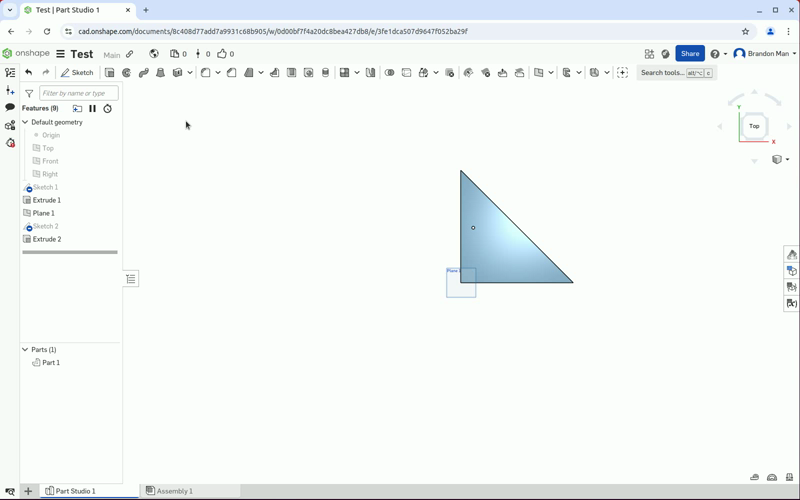
mouse_move(73, 189)
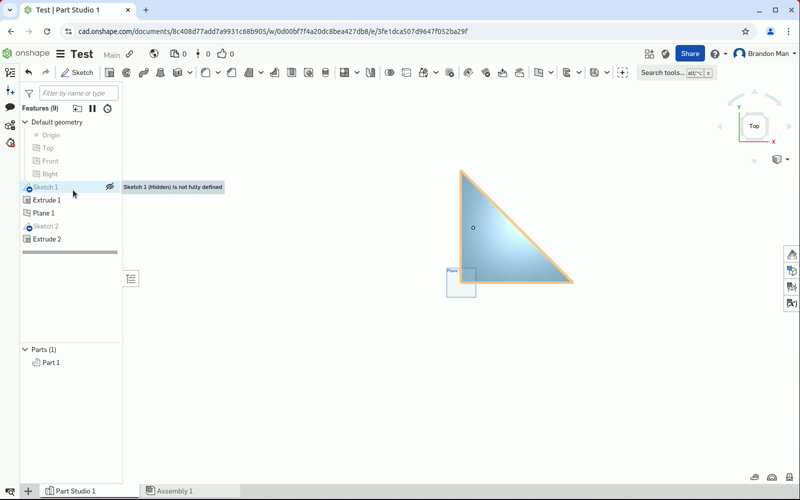
click(73, 189)
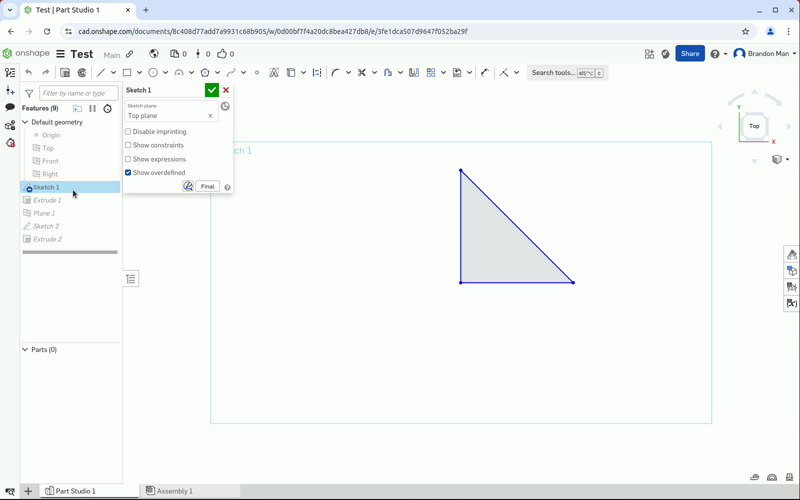
mouse_move(229, 92)
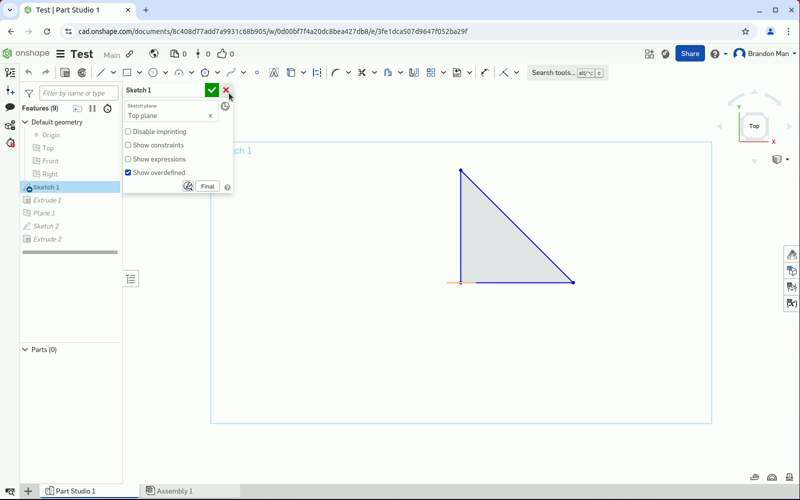
click(229, 92)
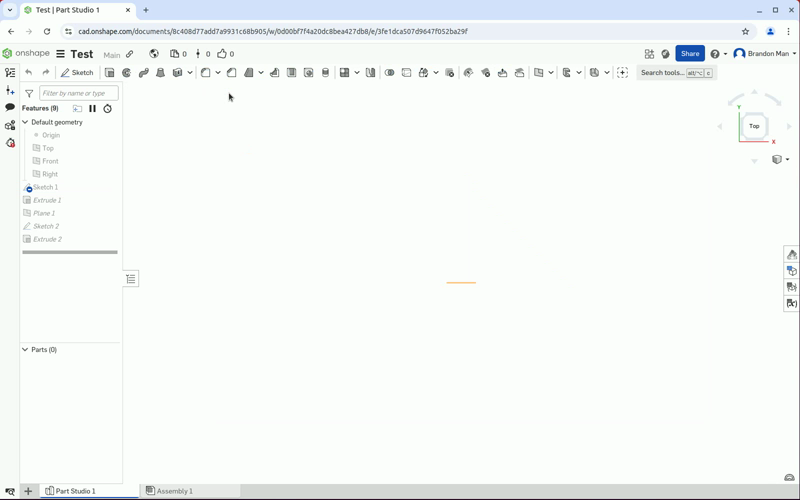
key(shift+s)
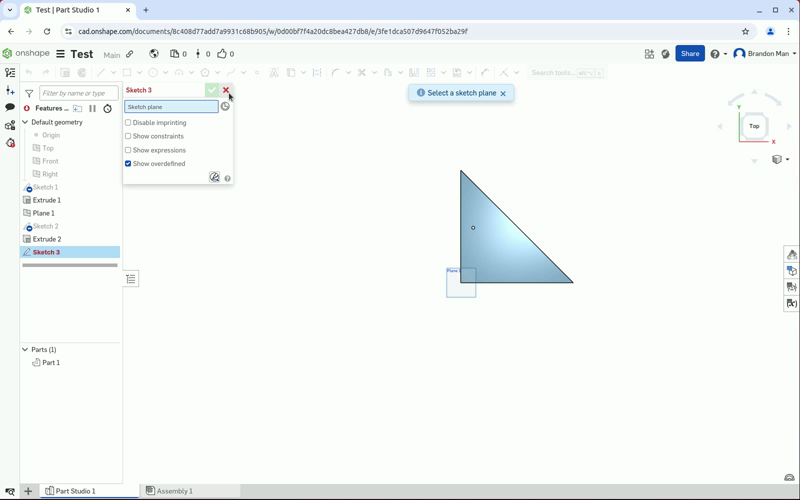
mouse_move(73, 215)
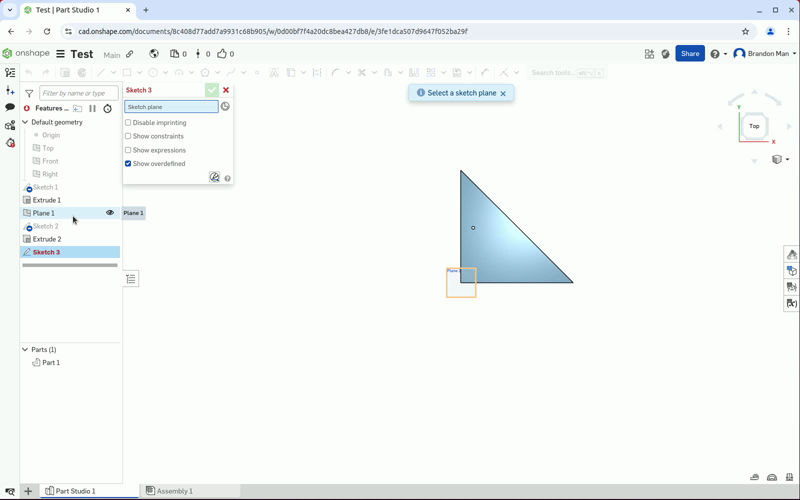
click(73, 215)
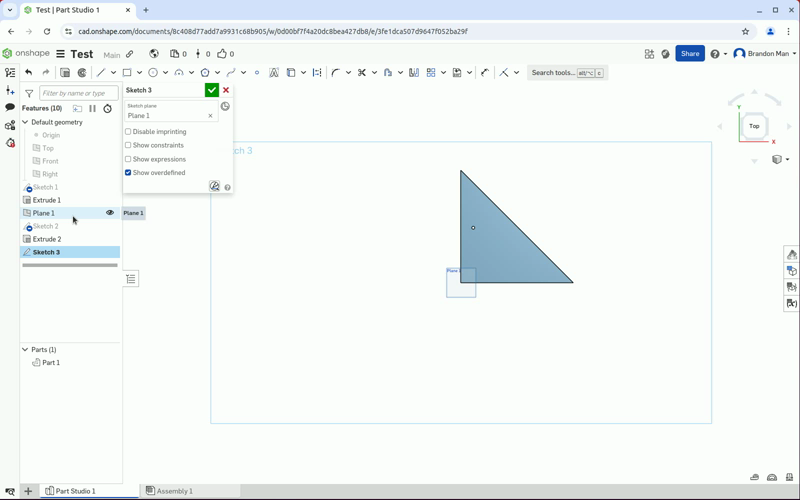
mouse_move(73, 352)
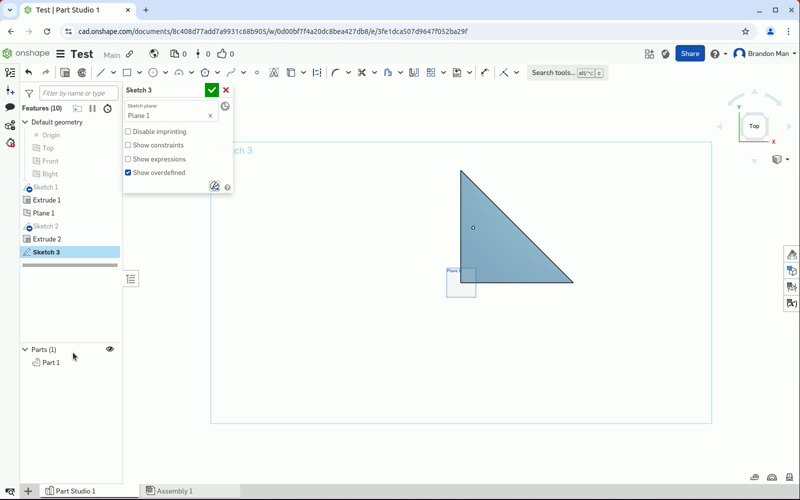
key(y)
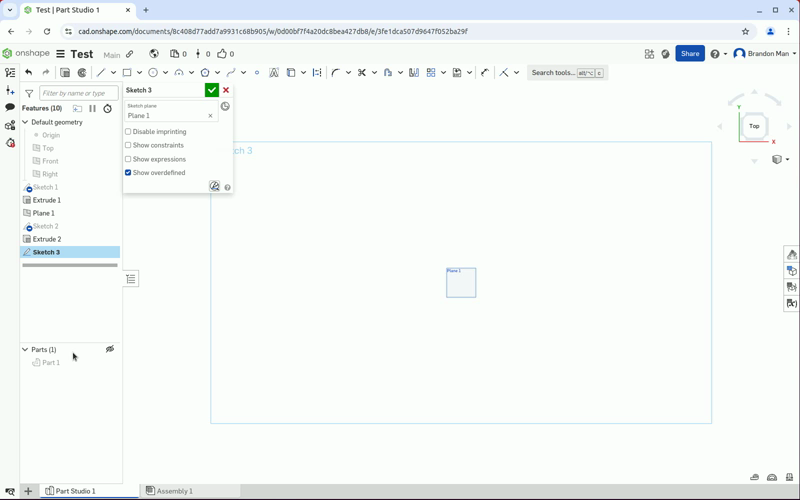
key(c)
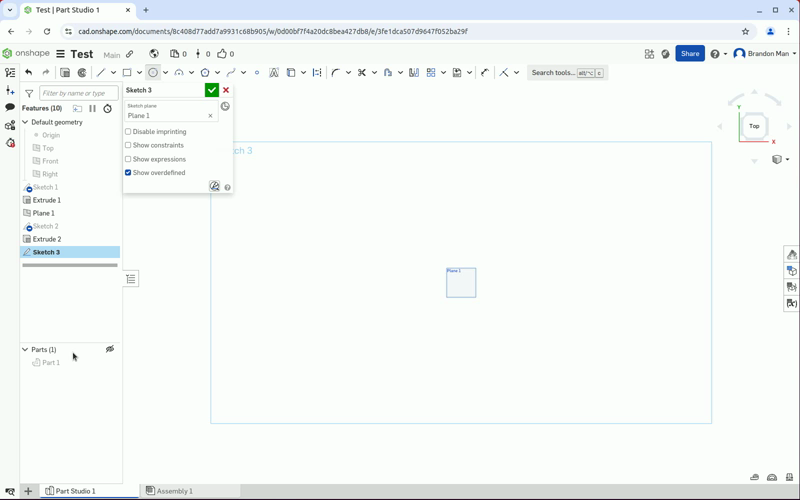
key_down(shift)
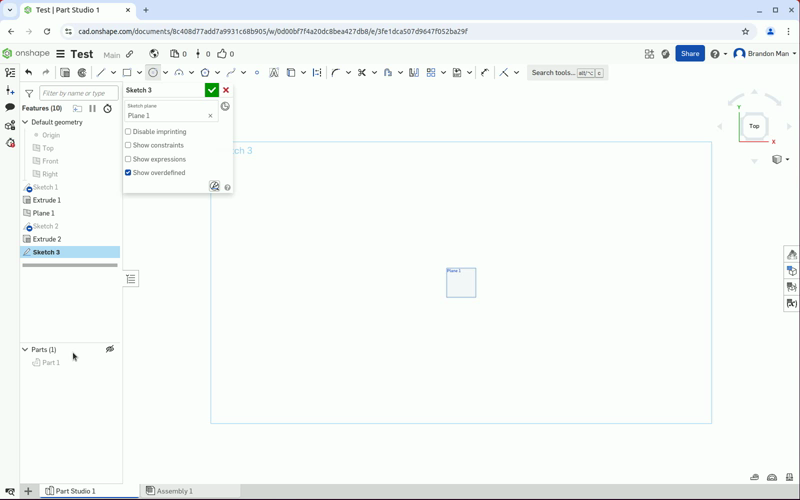
mouse_move(516, 227)
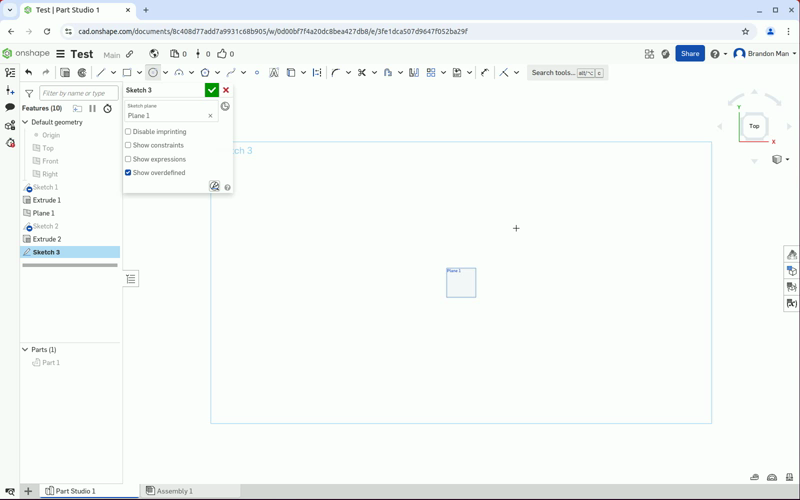
click(516, 227)
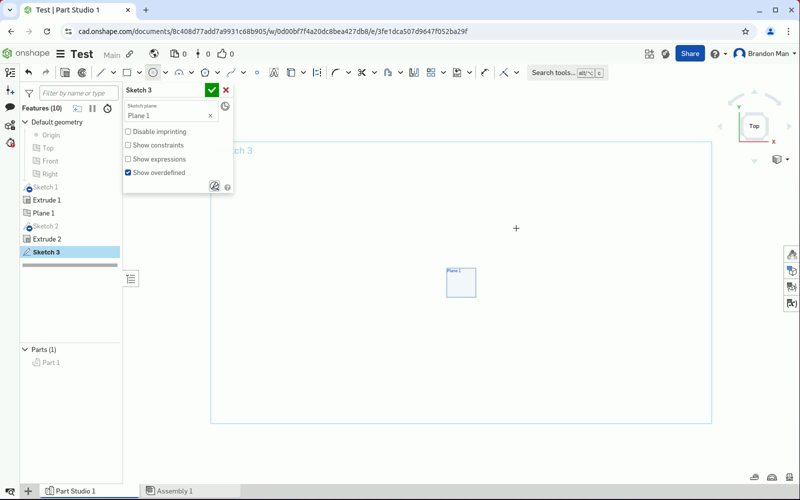
key_up(shift)
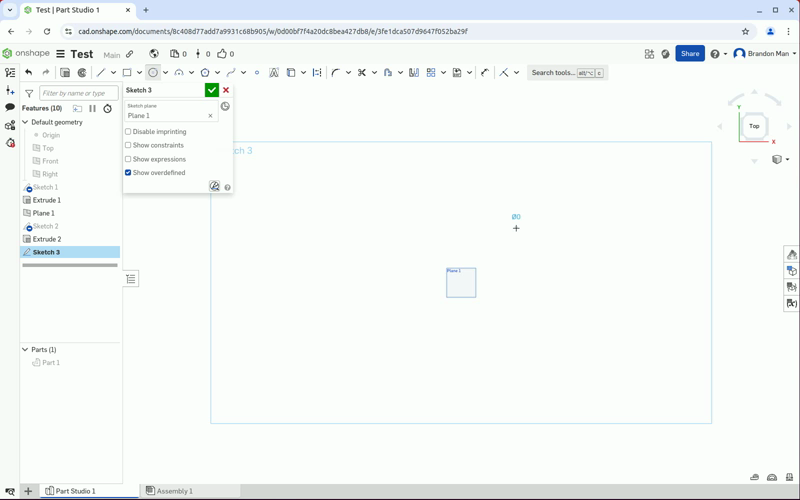
mouse_move(518, 227)
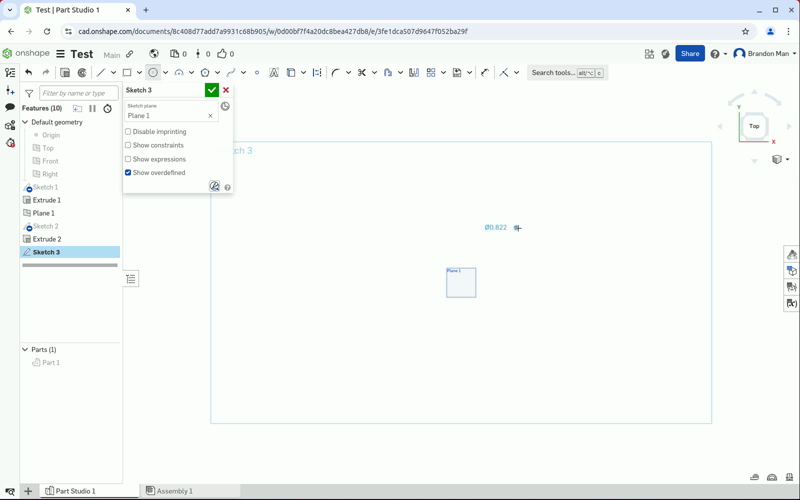
scroll(6)
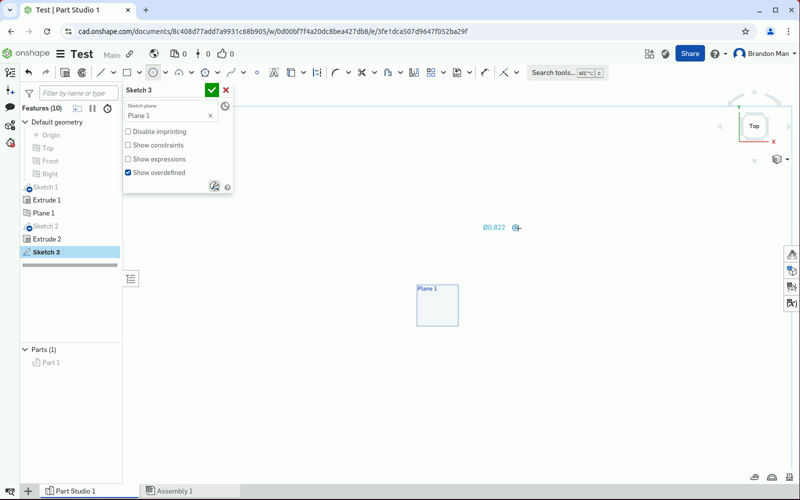
scroll(6)
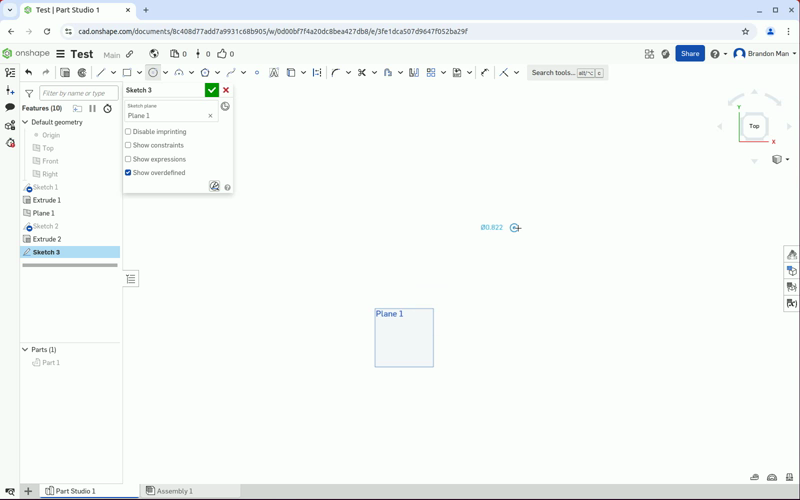
scroll(6)
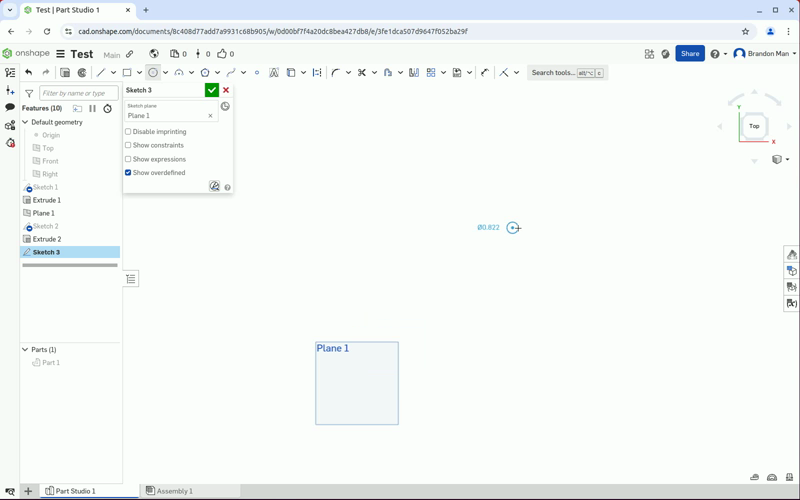
scroll(6)
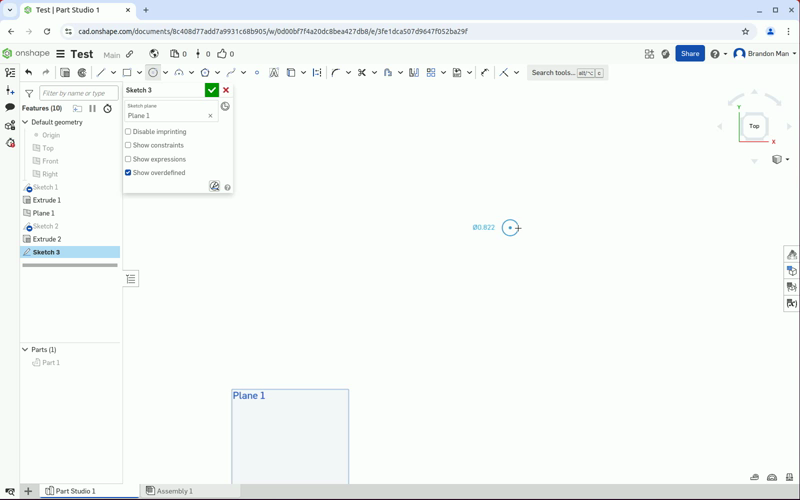
scroll(6)
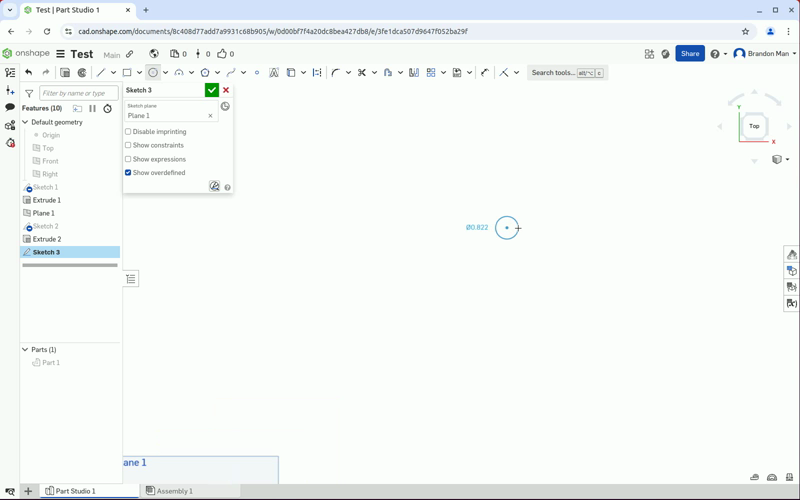
scroll(6)
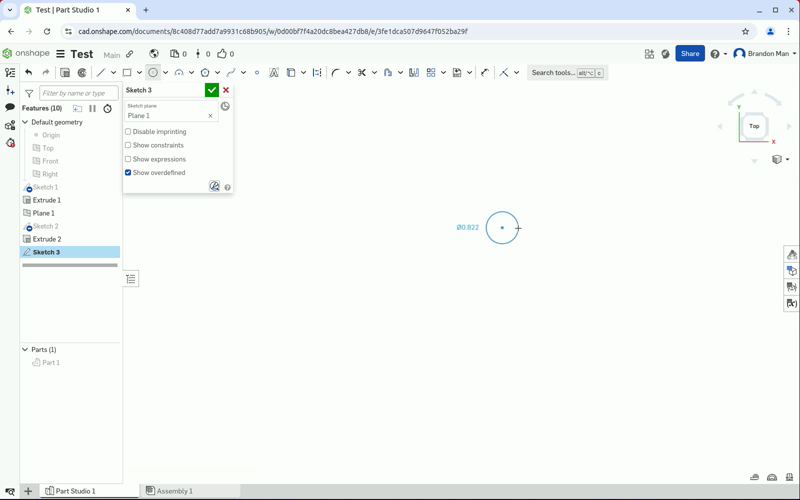
scroll(6)
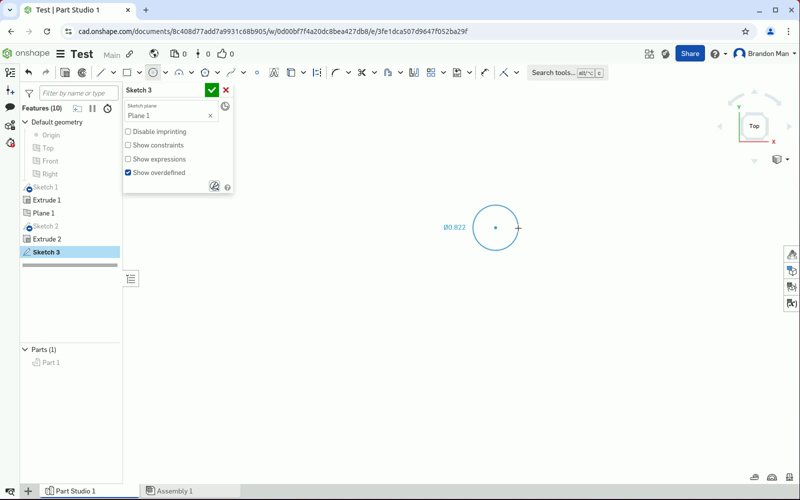
click(518, 227)
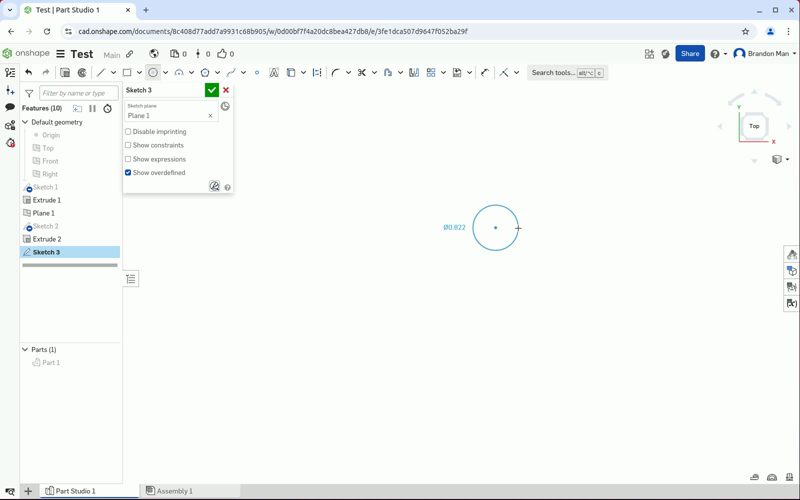
scroll(-6)
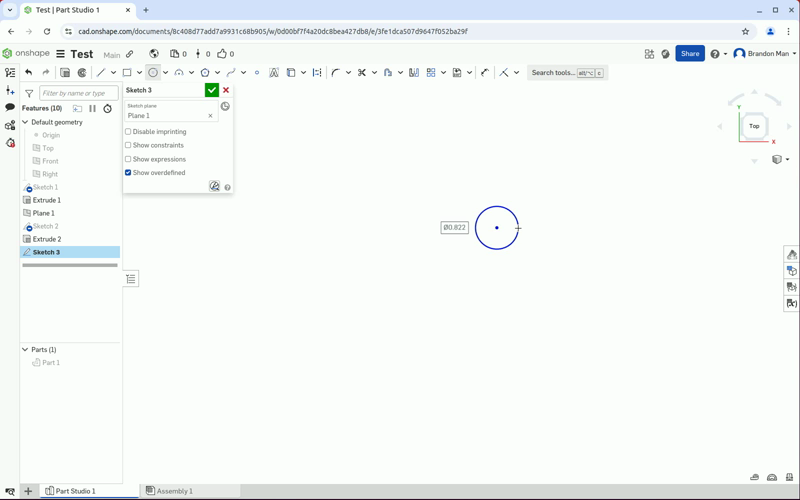
scroll(-6)
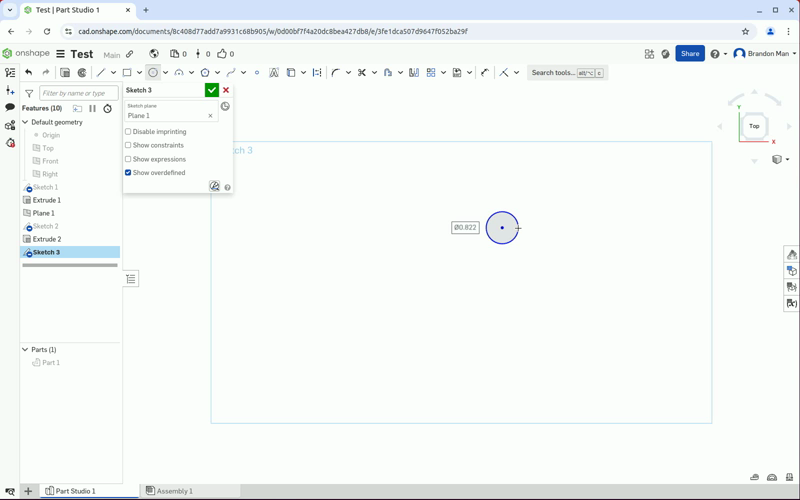
scroll(-6)
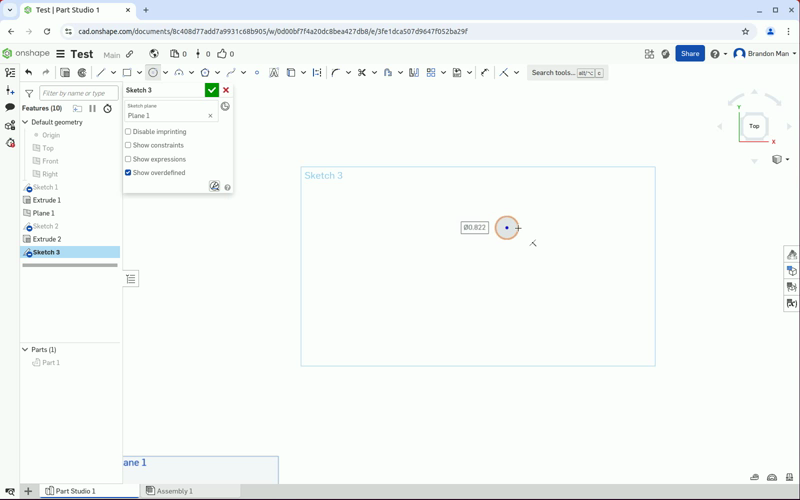
scroll(-6)
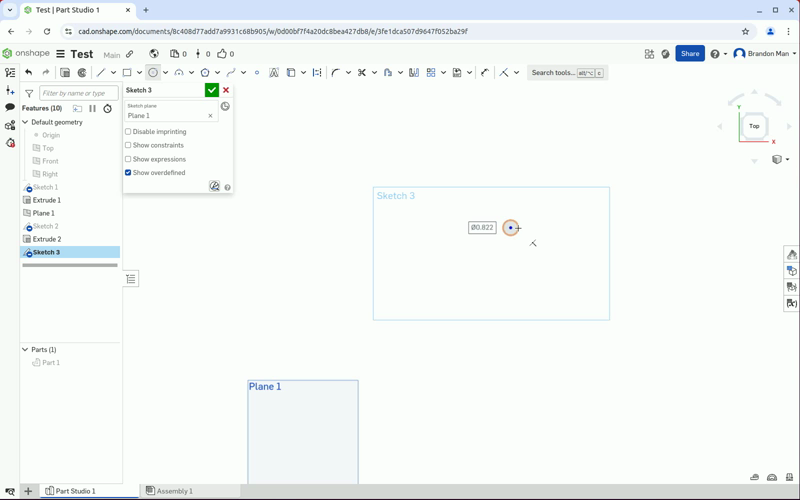
scroll(-6)
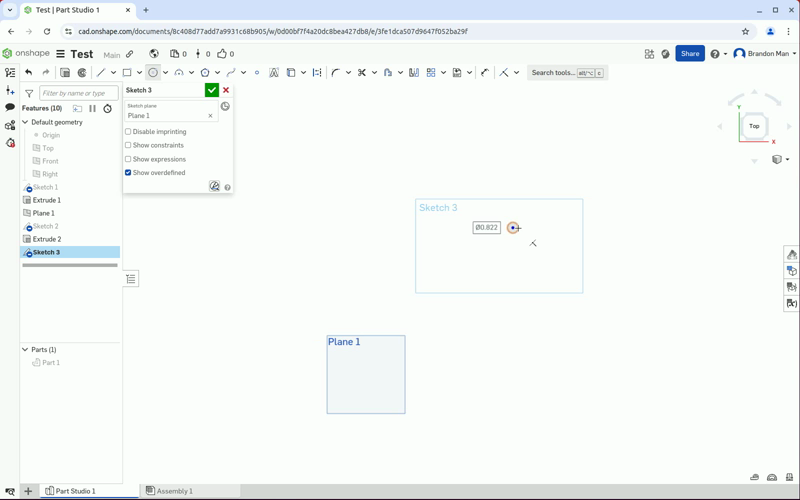
scroll(-6)
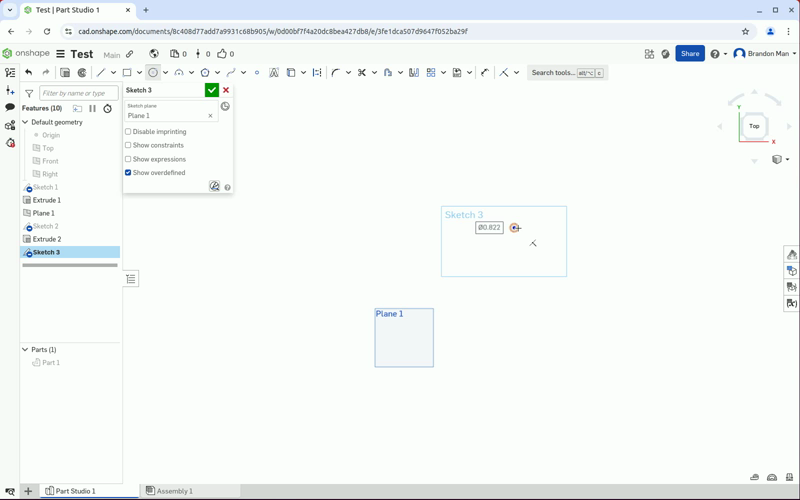
scroll(-6)
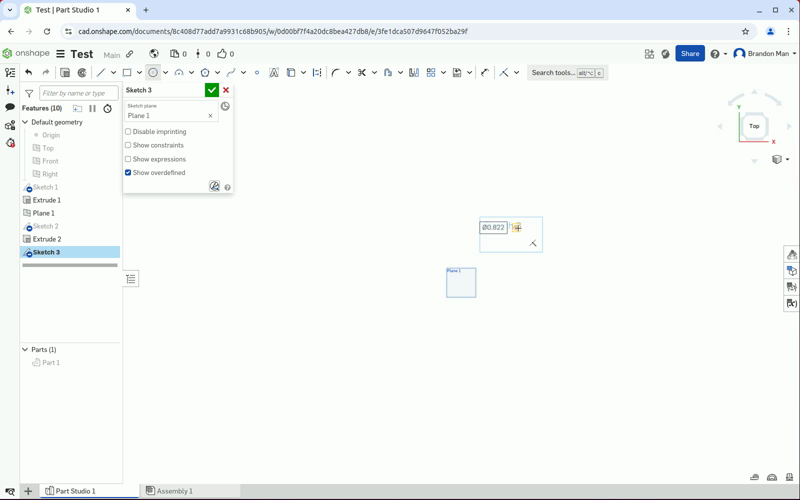
key(esc)
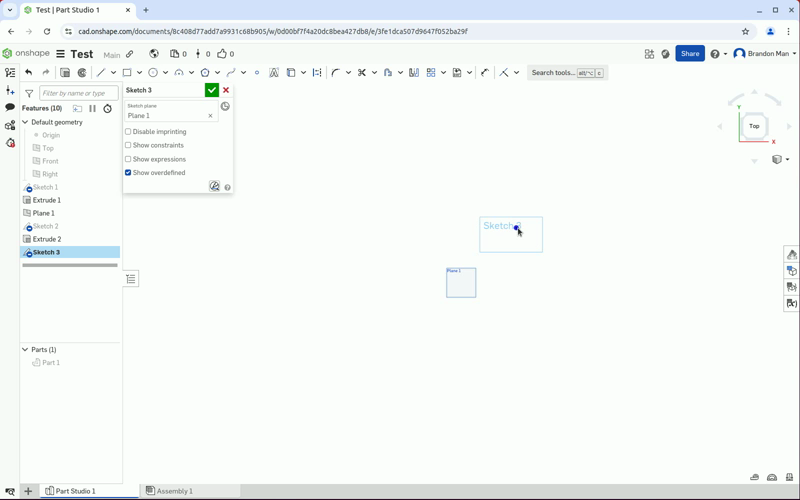
mouse_move(518, 227)
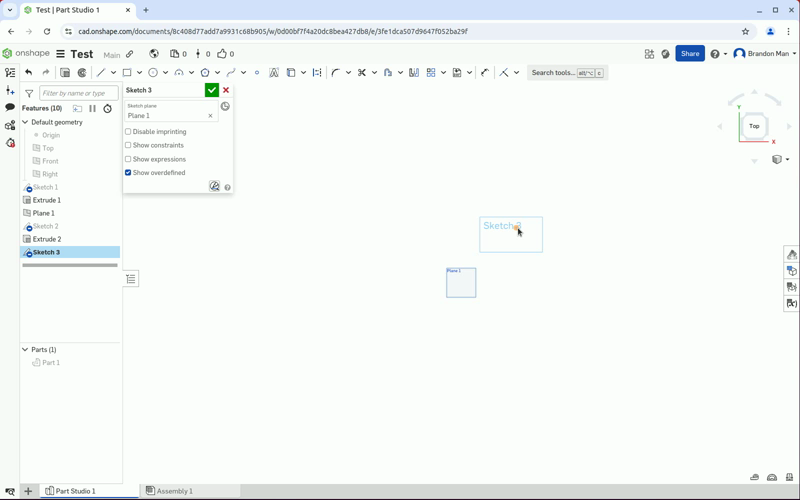
scroll(6)
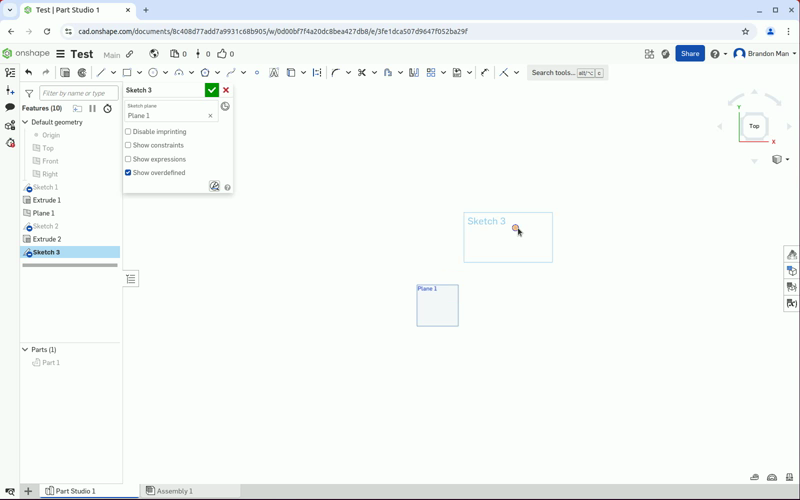
scroll(6)
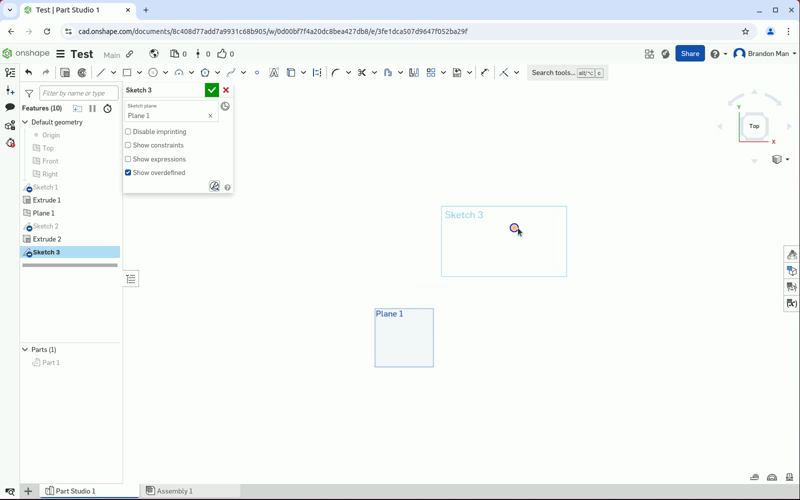
scroll(6)
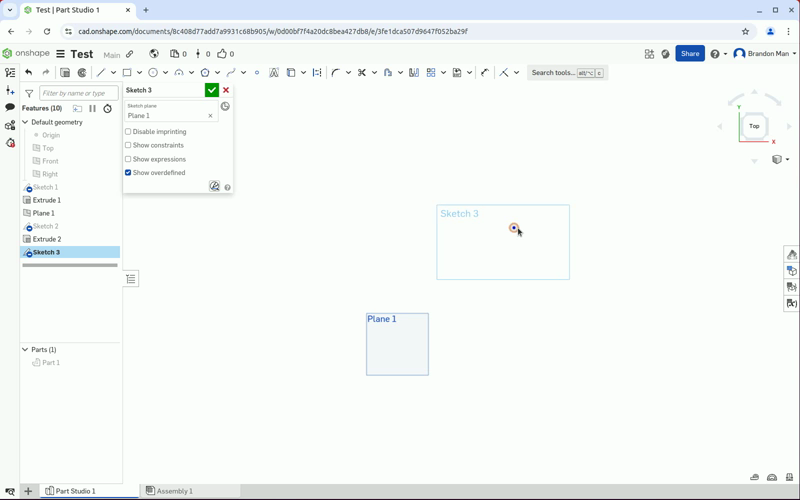
scroll(6)
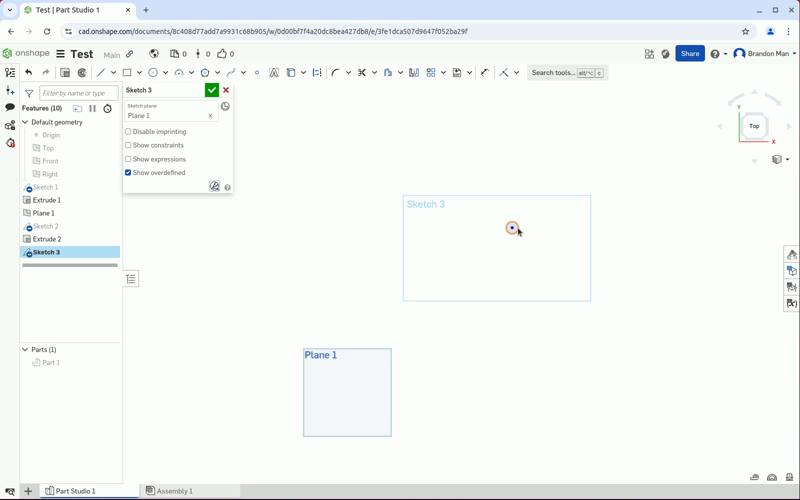
scroll(6)
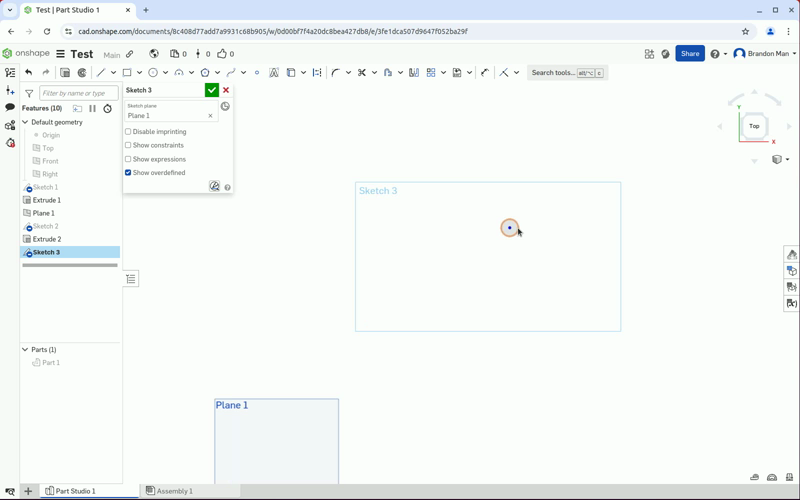
scroll(6)
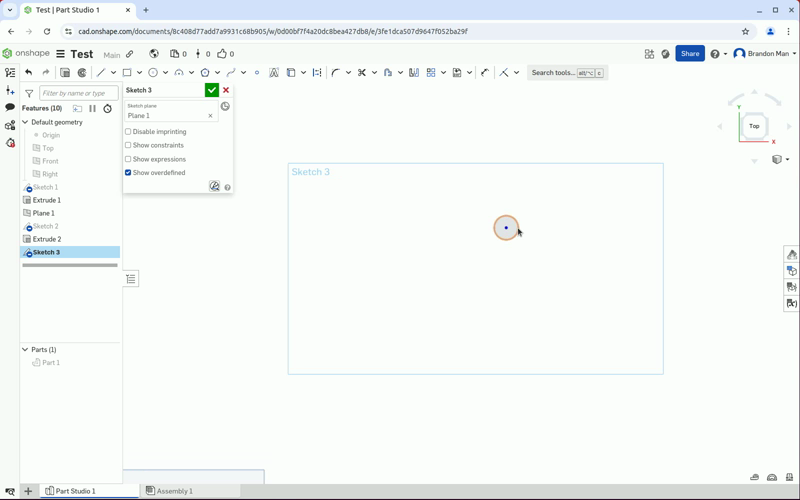
scroll(6)
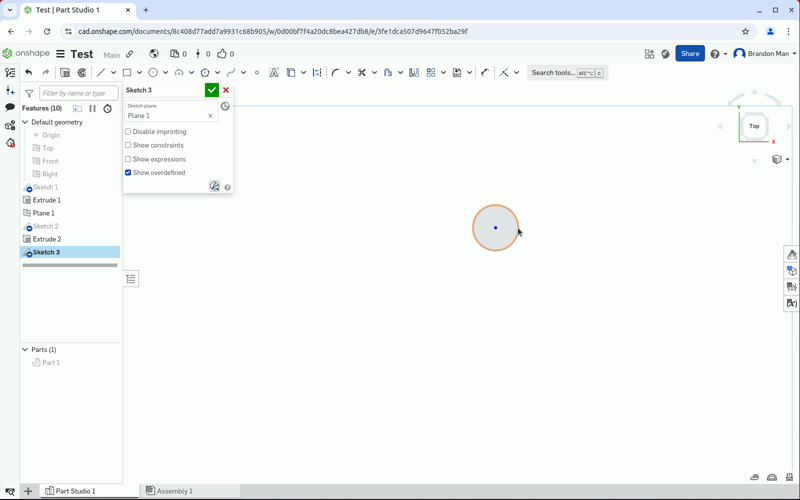
click(518, 227)
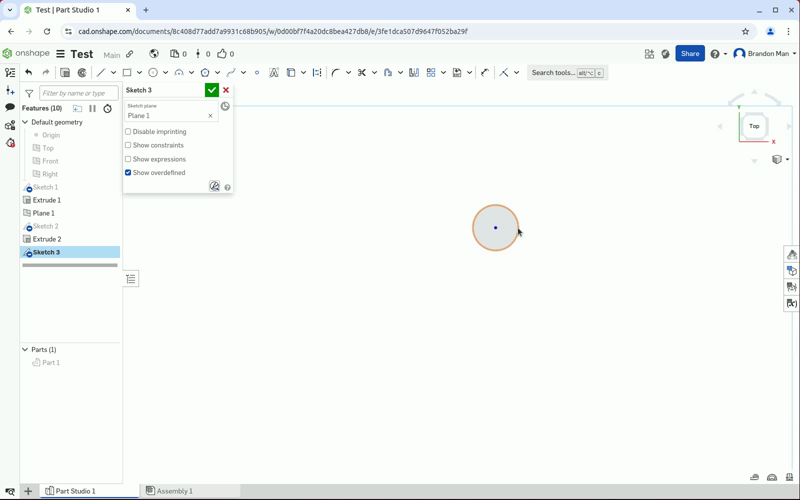
scroll(-6)
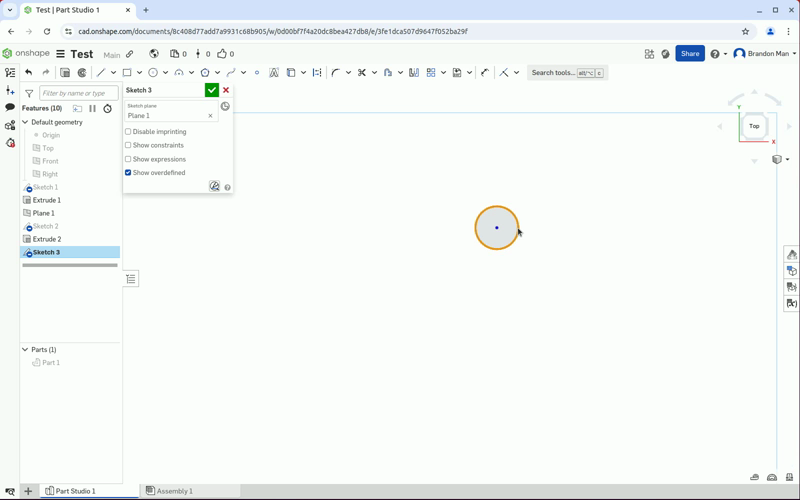
scroll(-6)
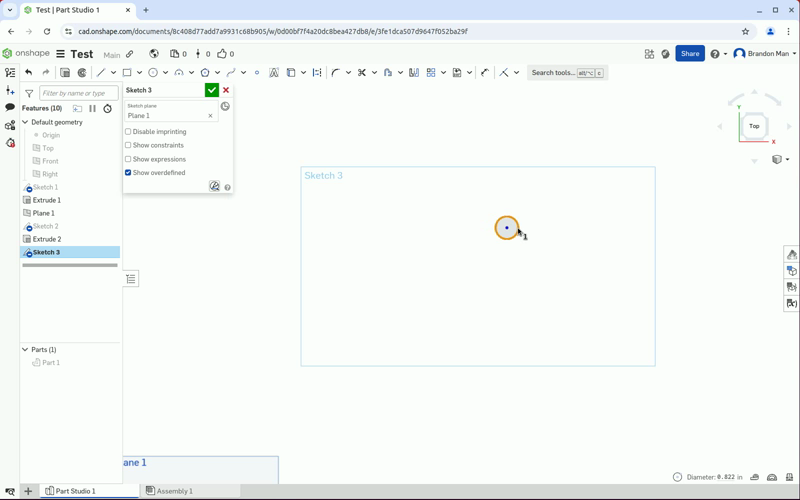
scroll(-6)
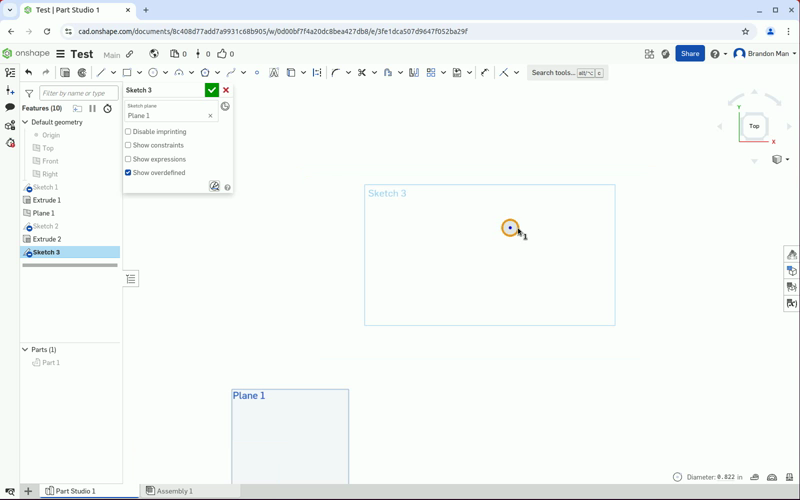
scroll(-6)
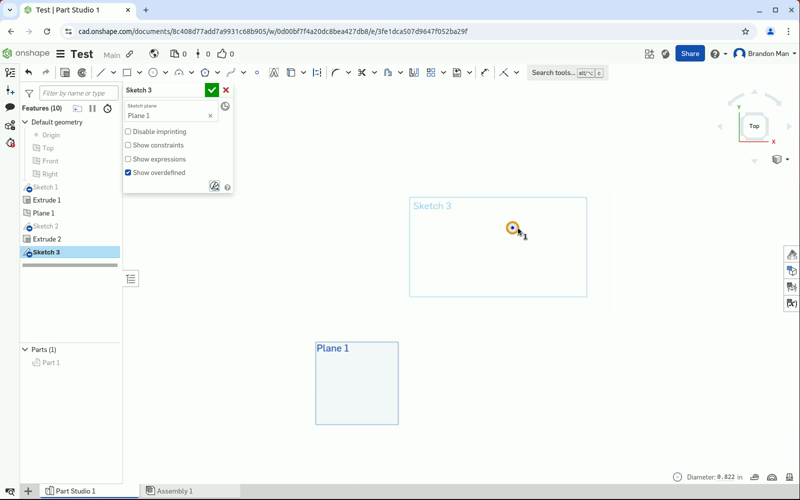
scroll(-6)
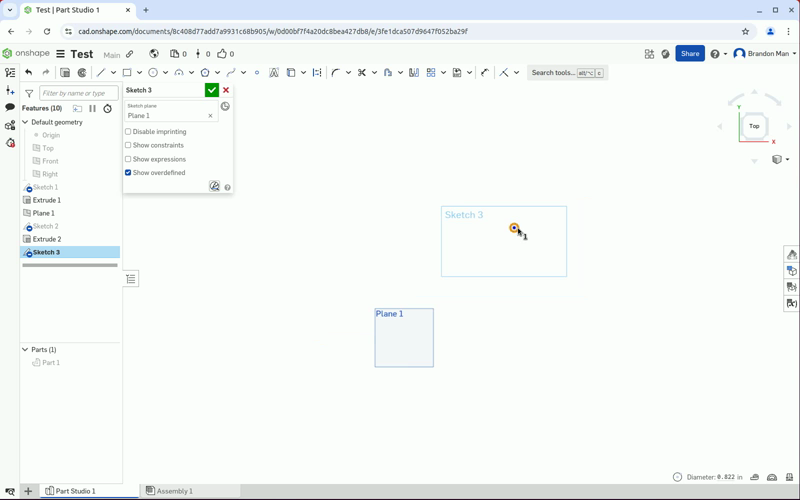
scroll(-6)
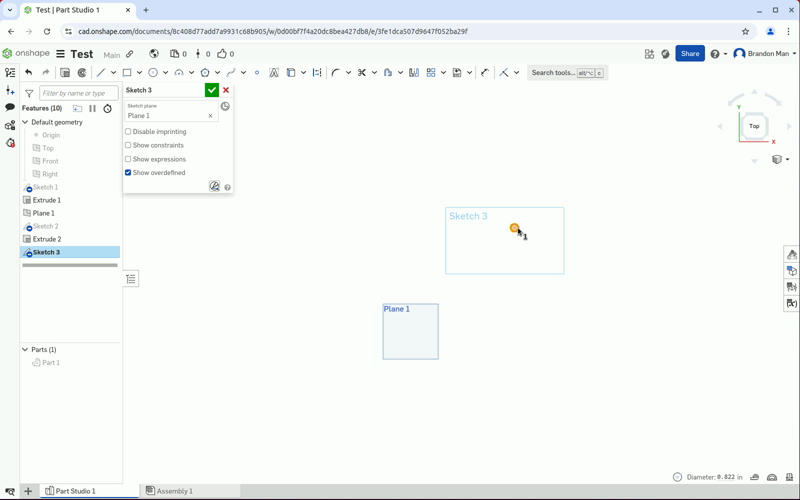
scroll(-6)
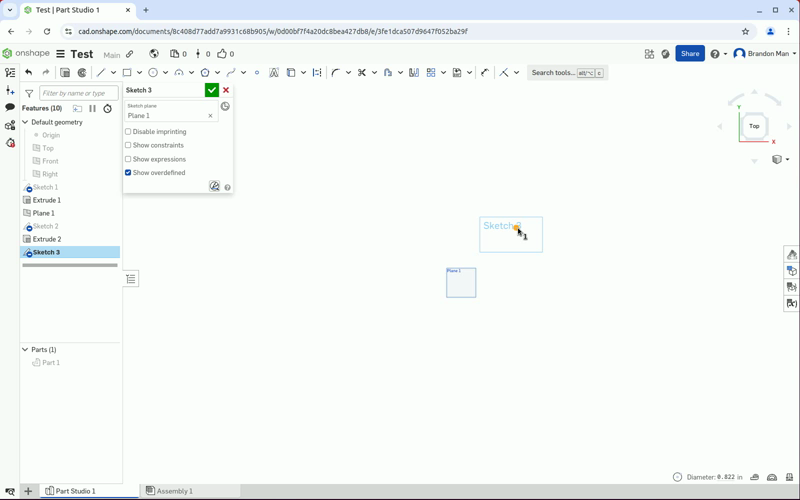
mouse_move(73, 352)
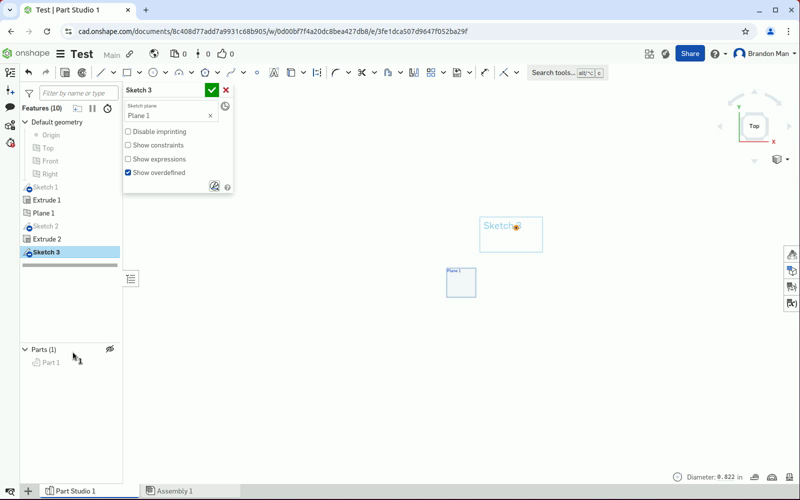
key(shift+y)
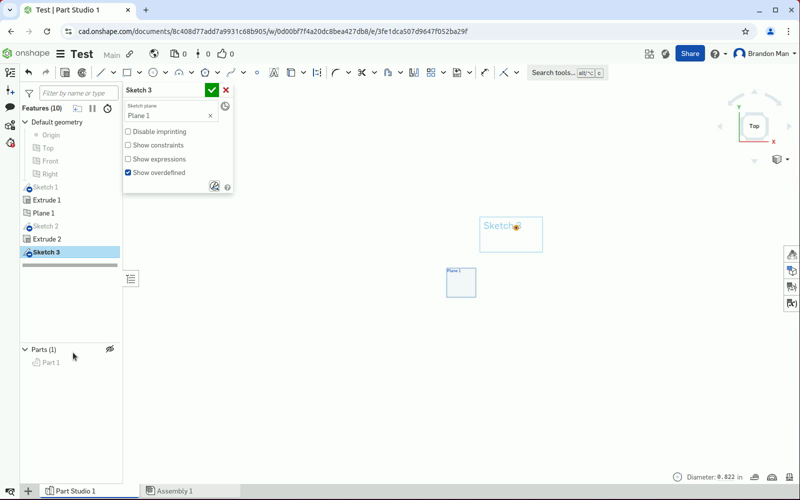
key(shift+e)
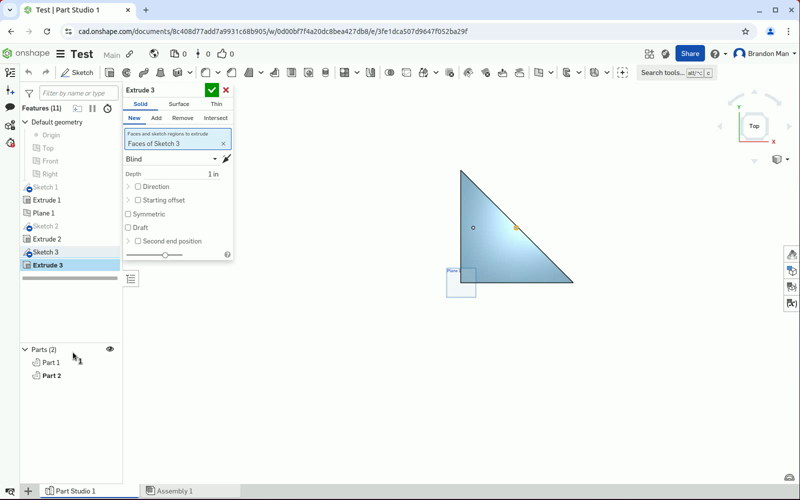
mouse_move(143, 106)
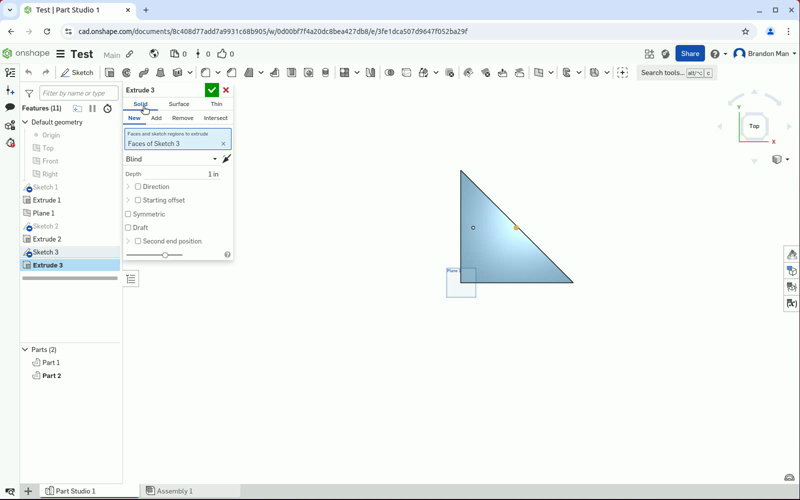
click(143, 106)
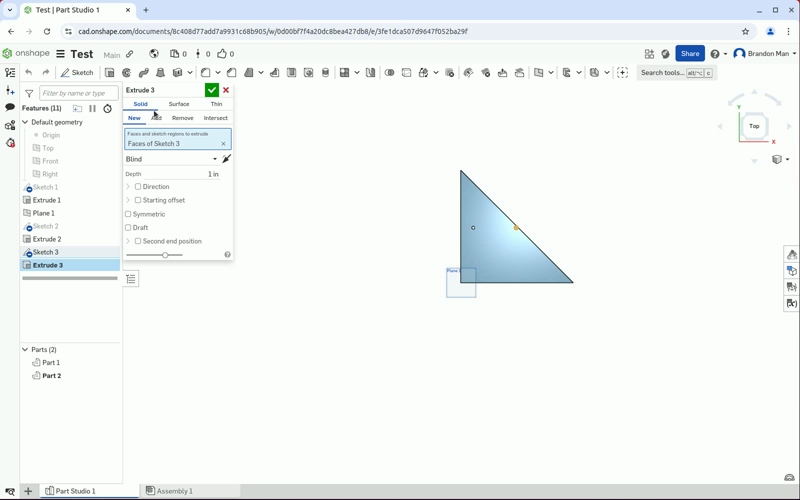
mouse_move(186, 120)
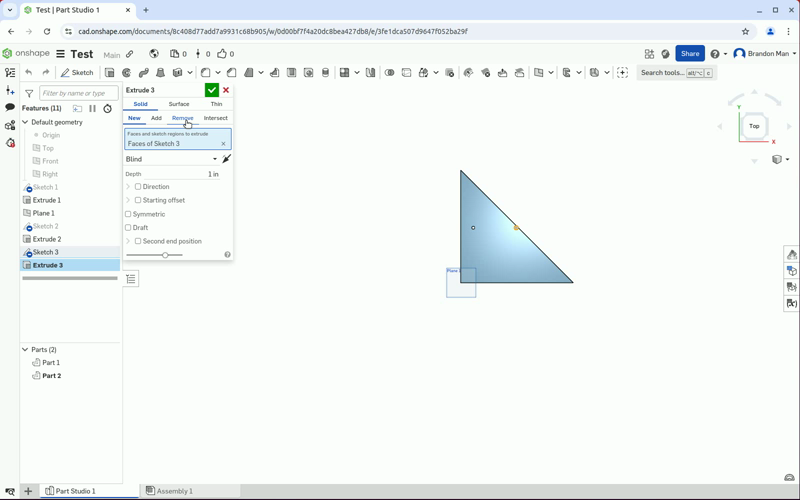
click(186, 120)
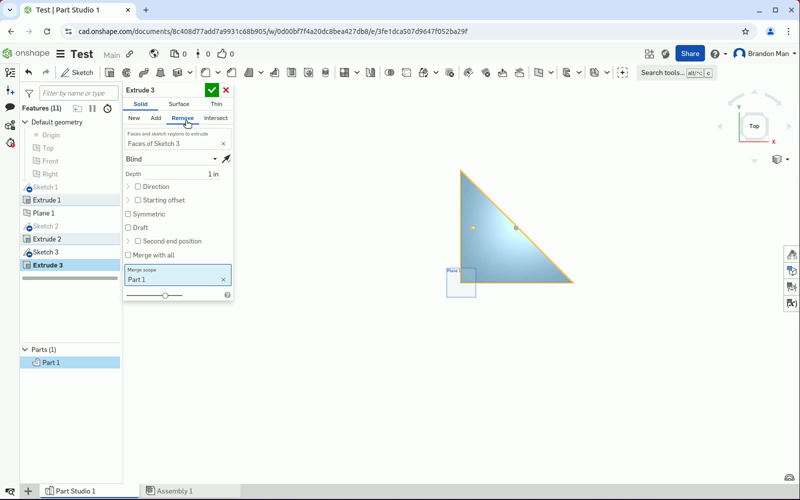
key(tab, 4)
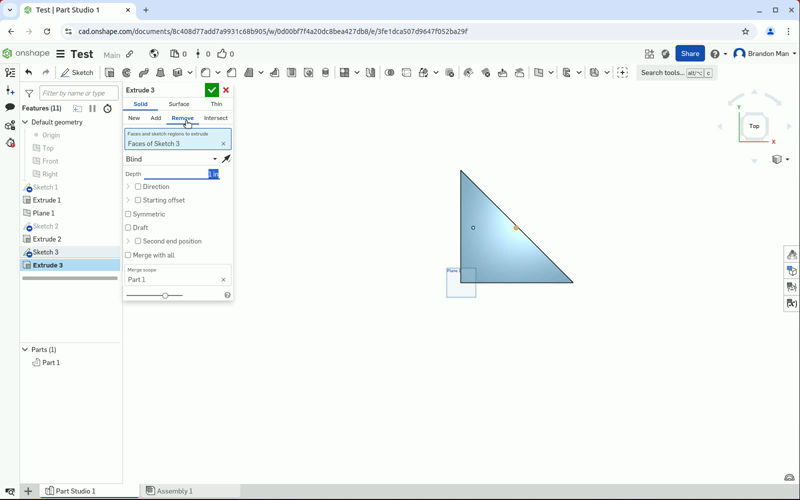
text(1.444)
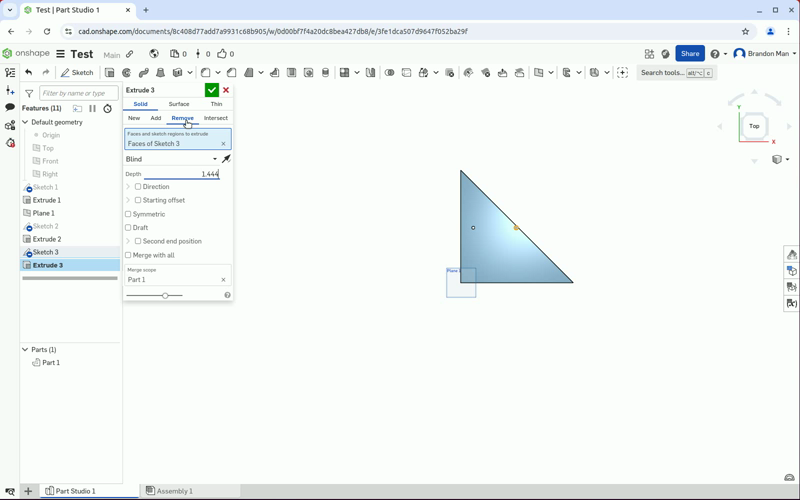
key(tab, 6)
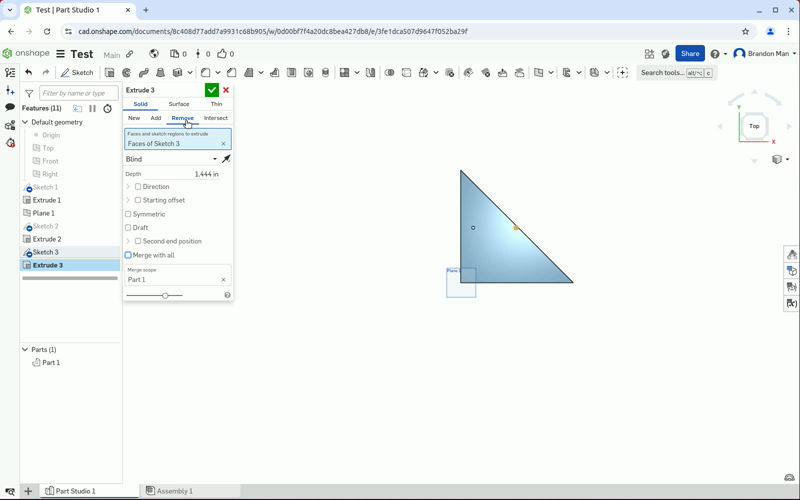
key(space)
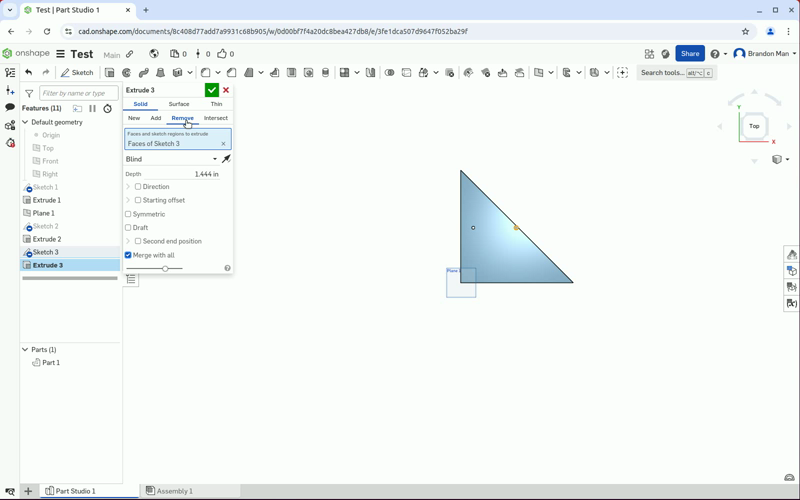
key(enter)
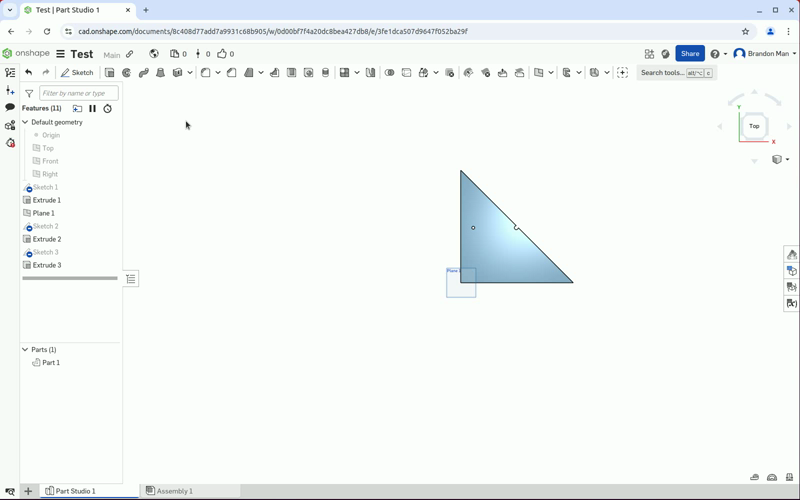
key(shift+h)
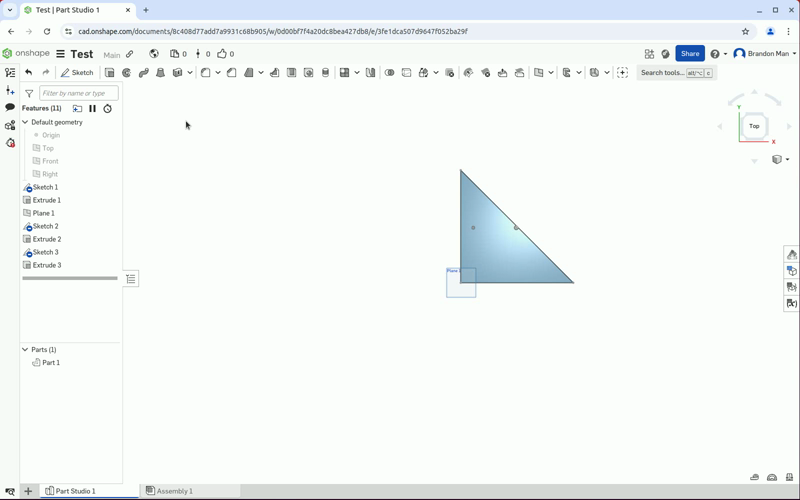
key(shift+h)
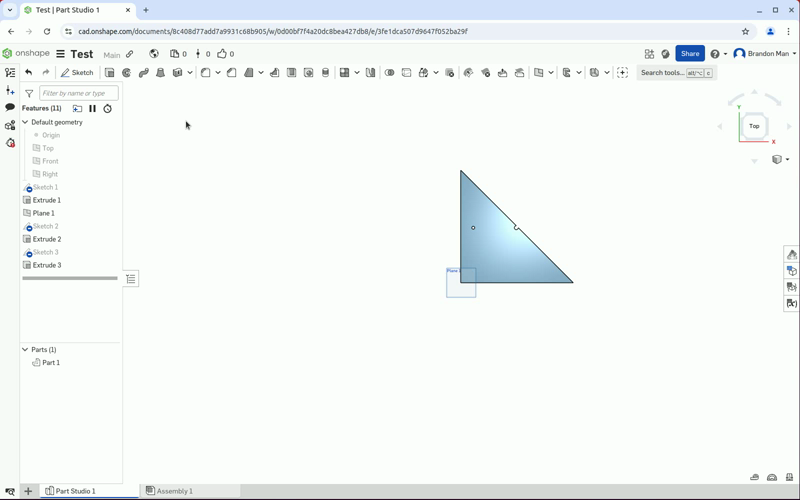
mouse_move(73, 189)
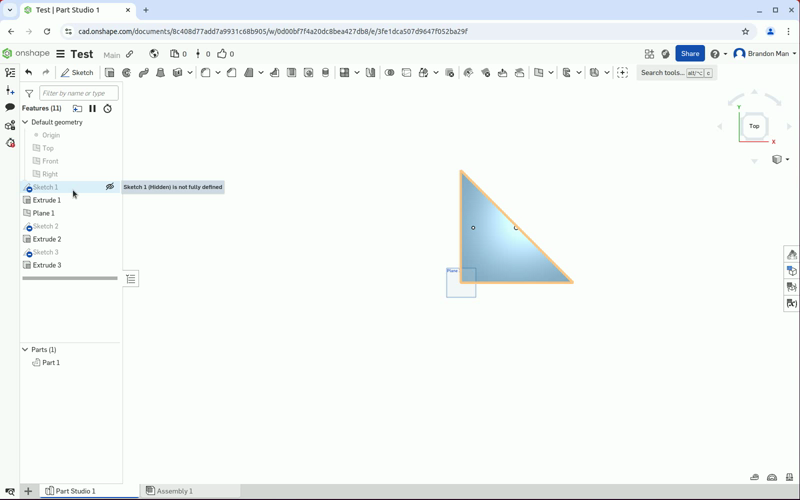
click(73, 189)
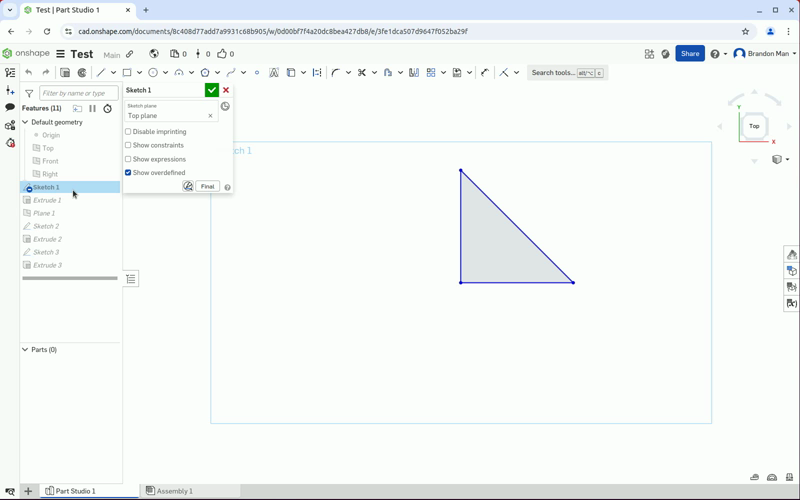
mouse_move(229, 92)
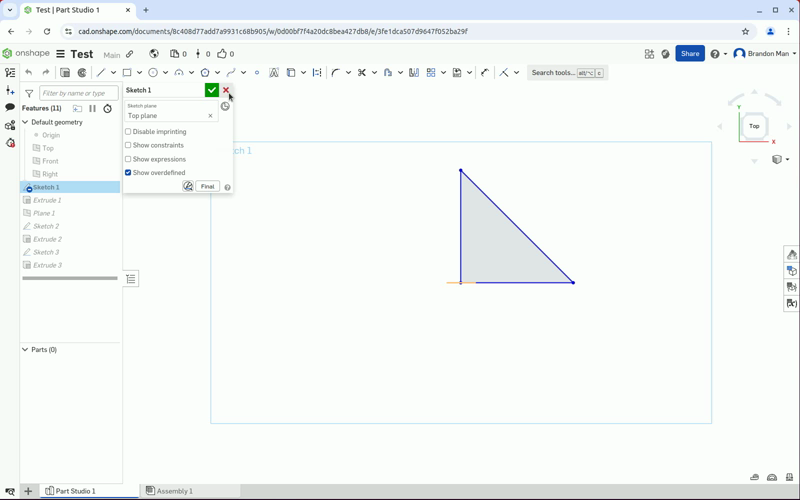
click(229, 92)
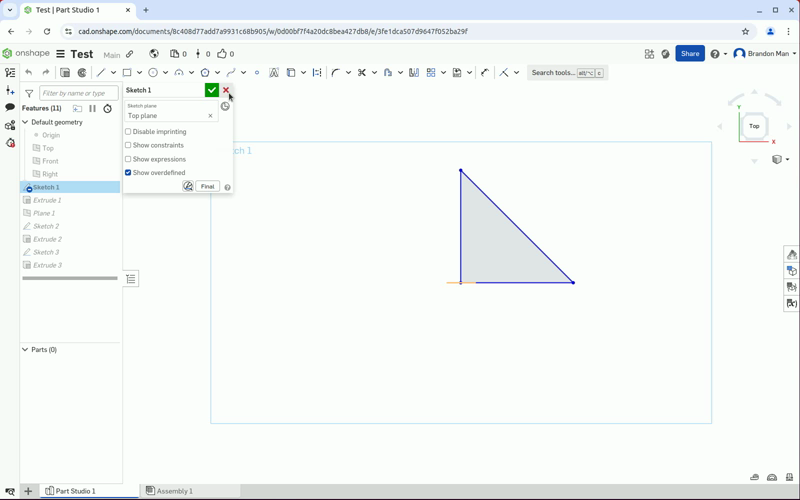
key(shift+s)
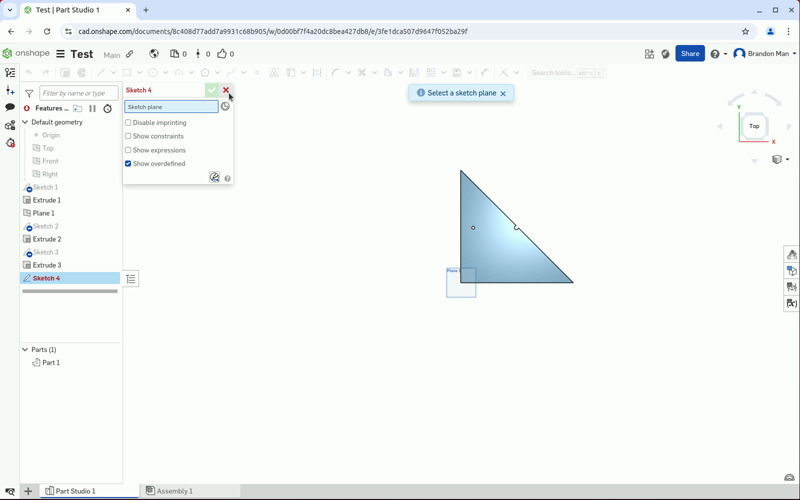
mouse_move(73, 215)
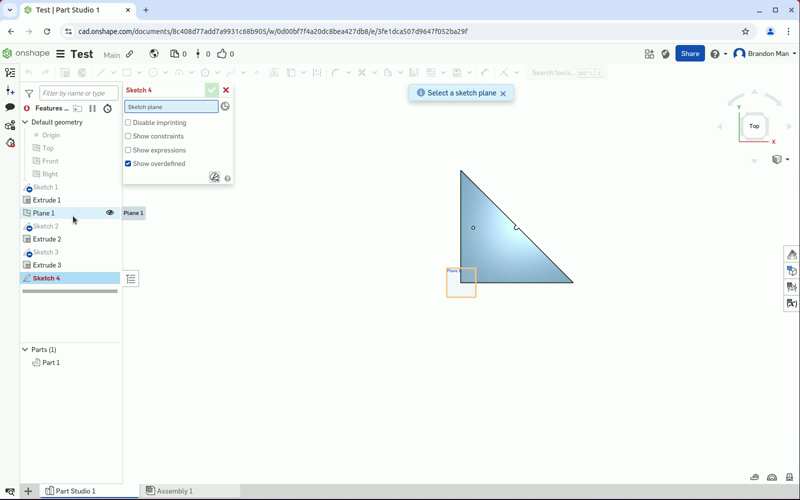
click(73, 215)
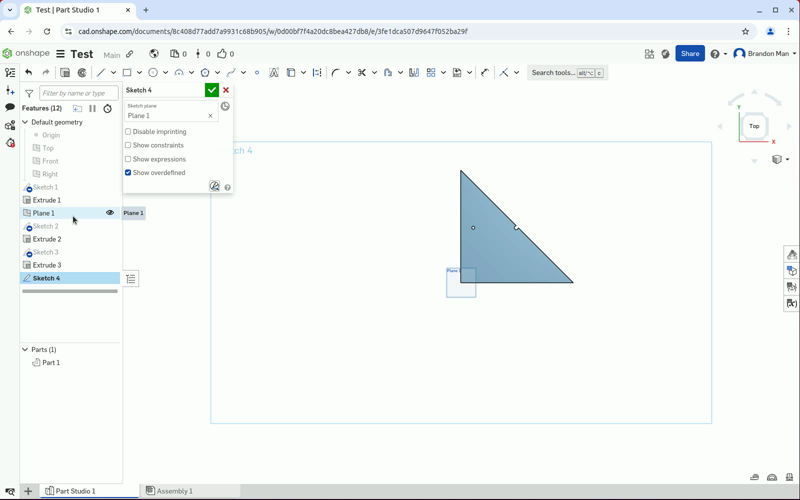
mouse_move(73, 352)
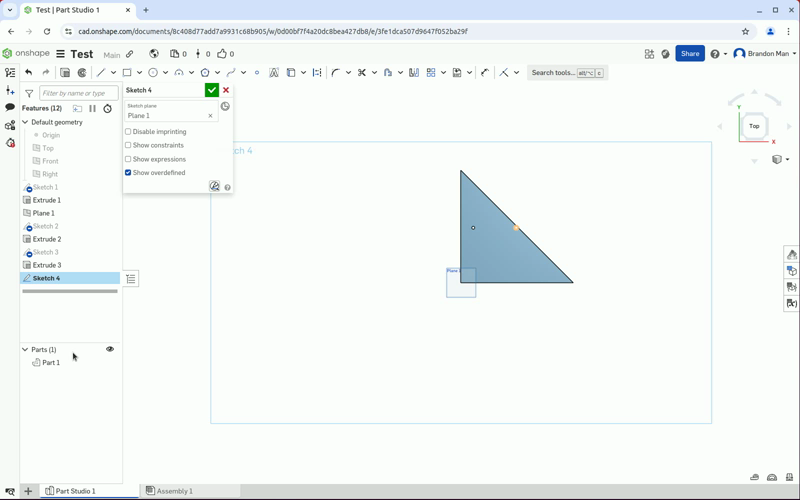
key(y)
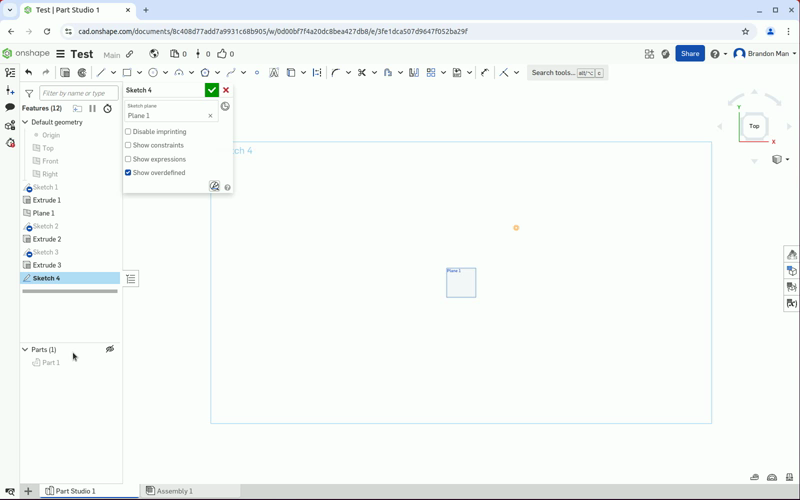
key(c)
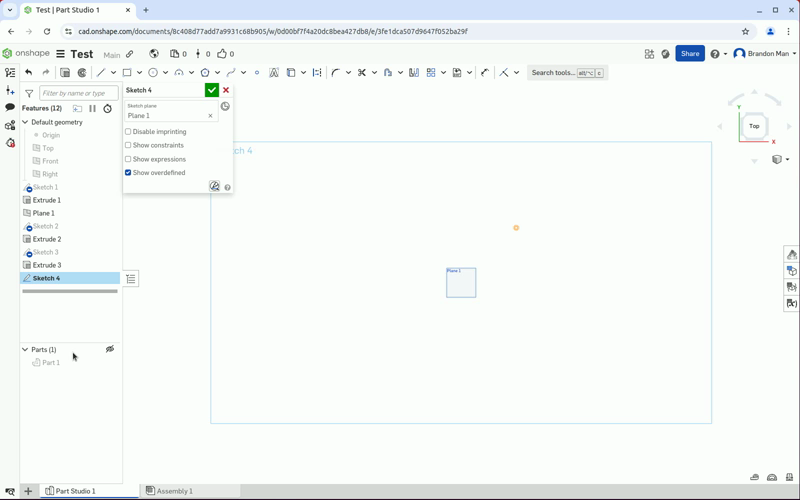
key_down(shift)
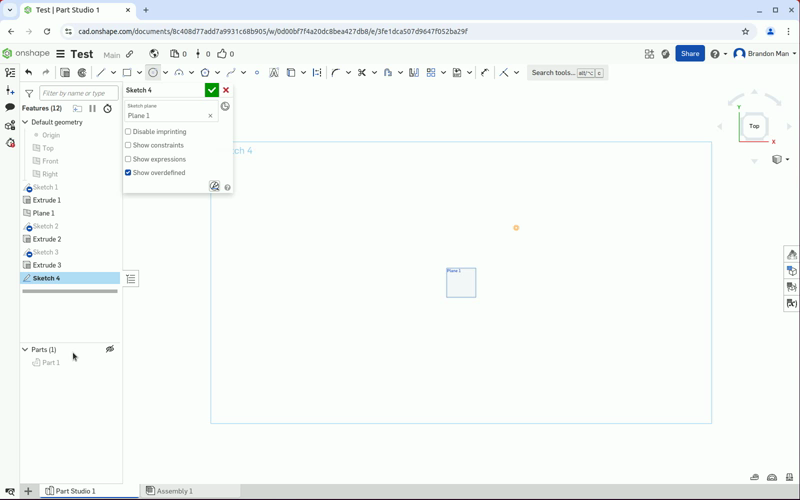
mouse_move(516, 271)
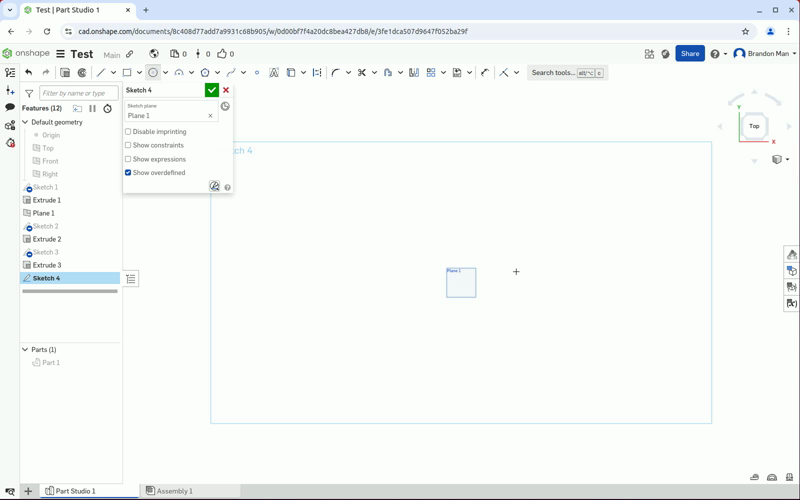
click(516, 271)
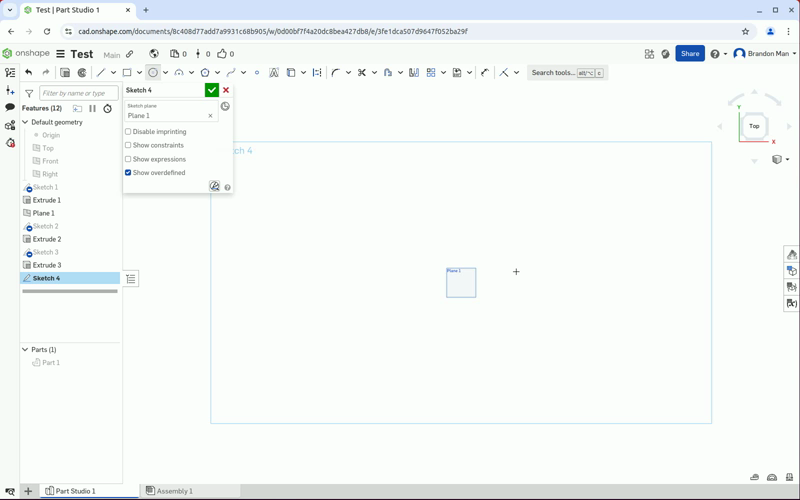
key_up(shift)
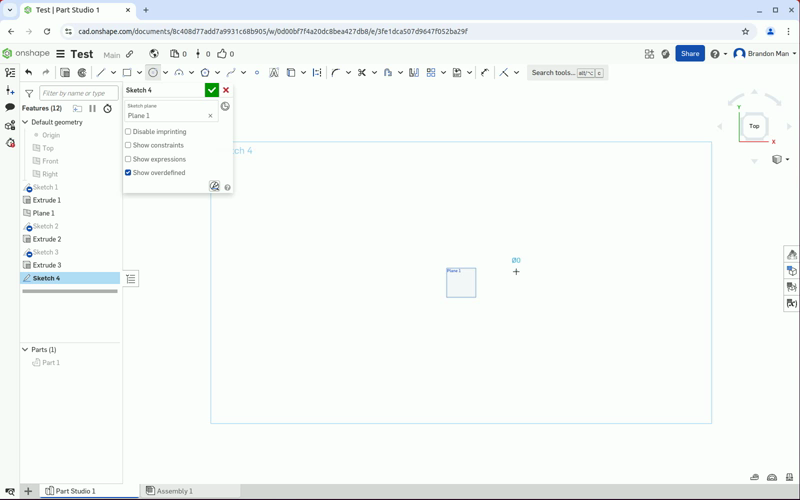
mouse_move(518, 271)
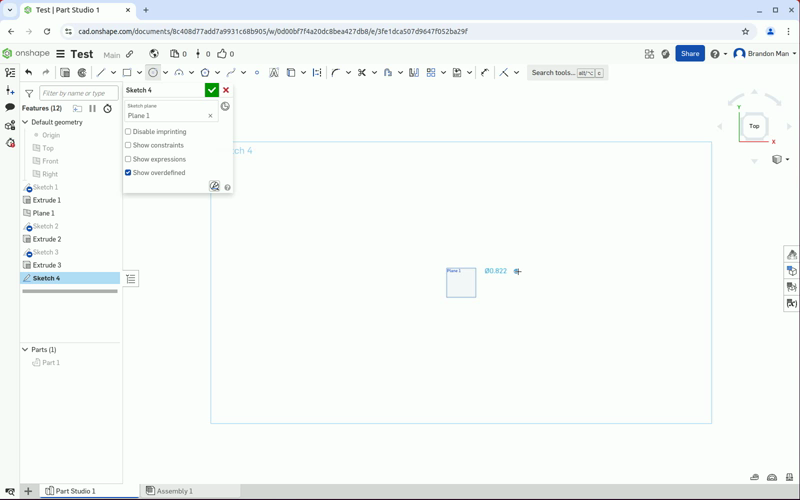
scroll(6)
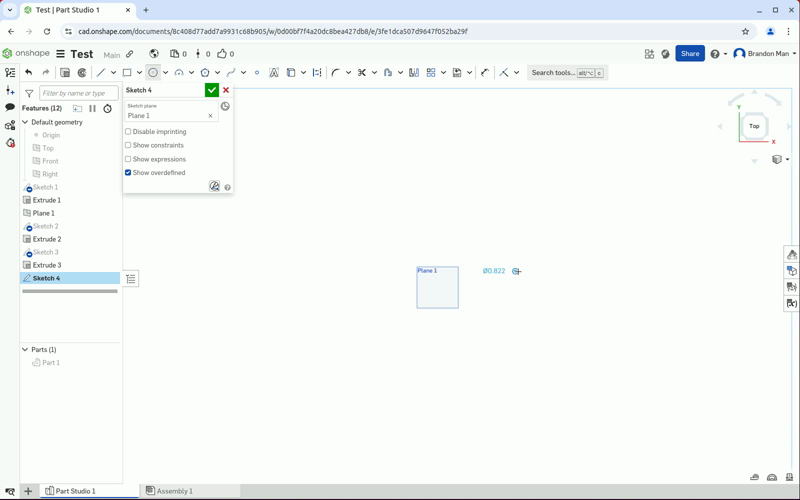
scroll(6)
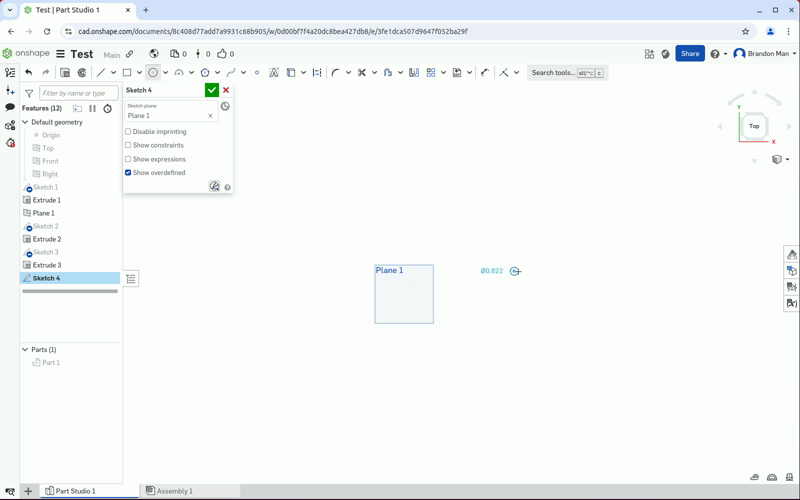
scroll(6)
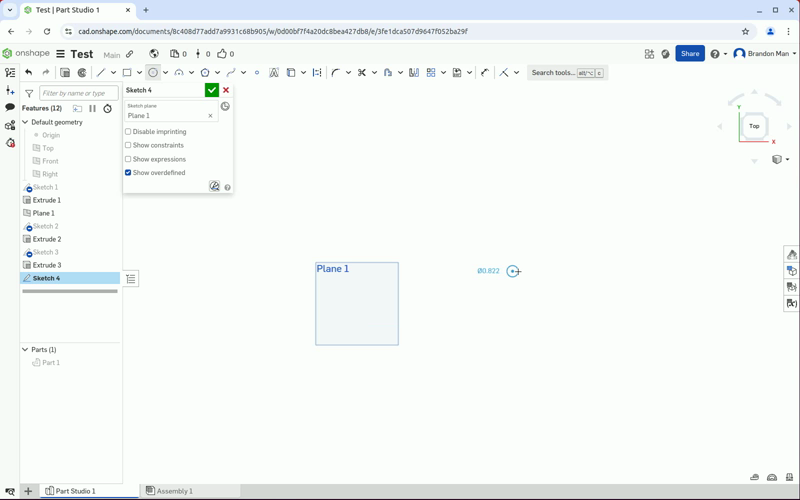
scroll(6)
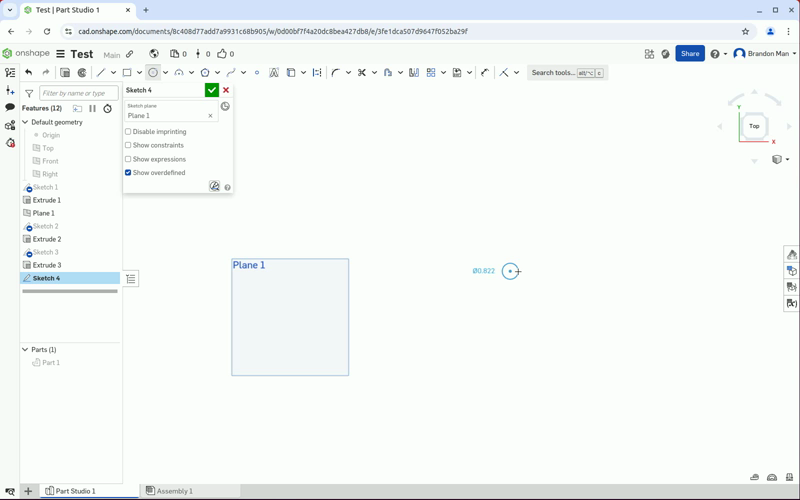
scroll(6)
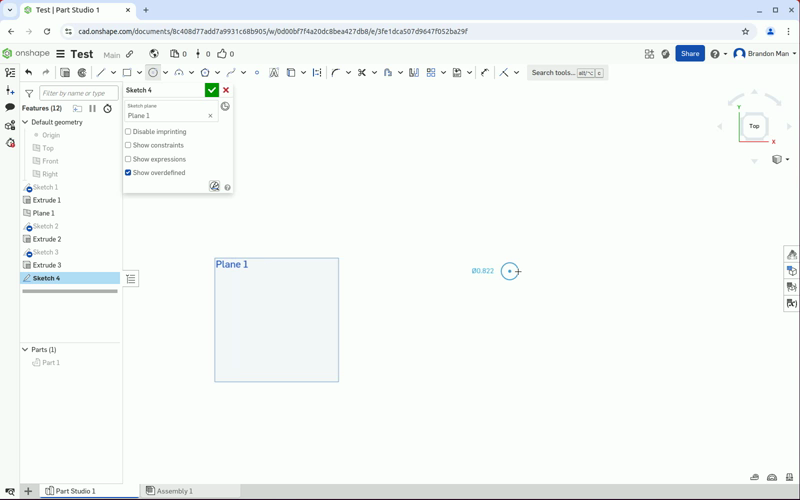
scroll(6)
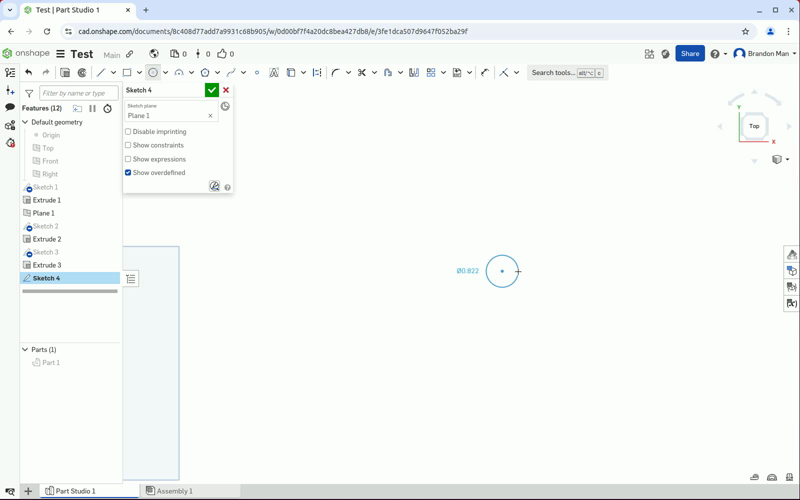
scroll(6)
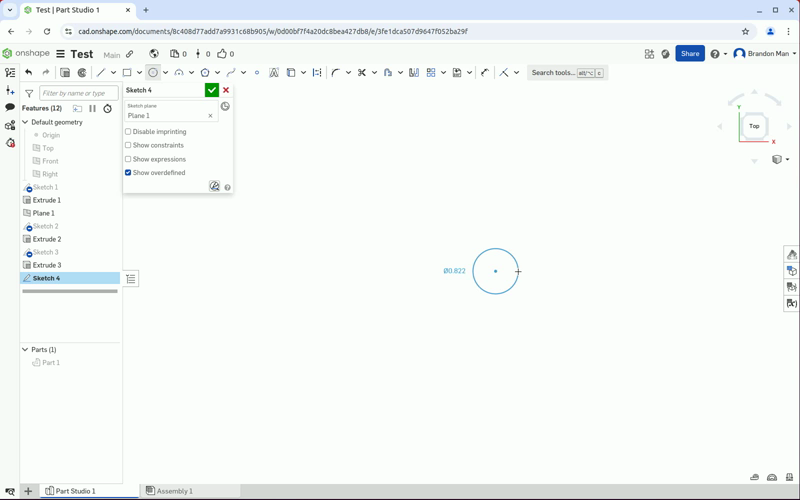
click(518, 271)
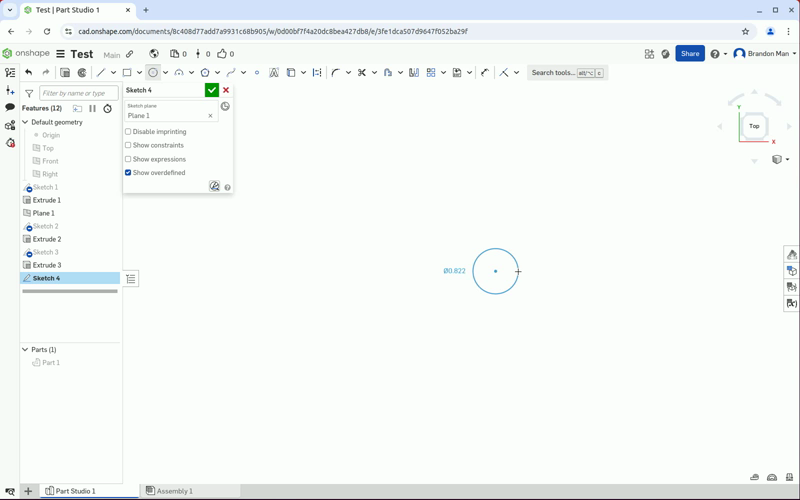
scroll(-6)
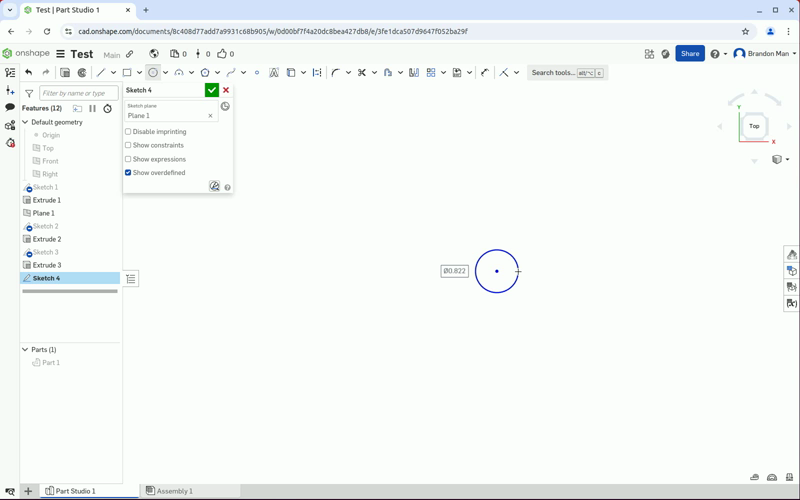
scroll(-6)
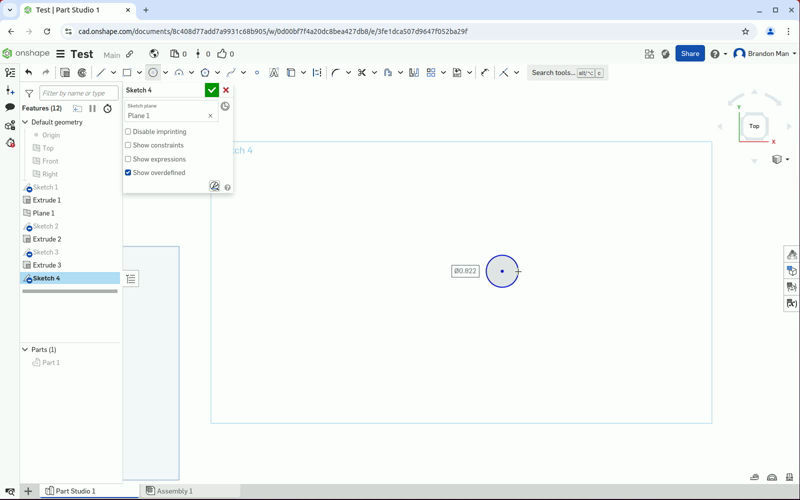
scroll(-6)
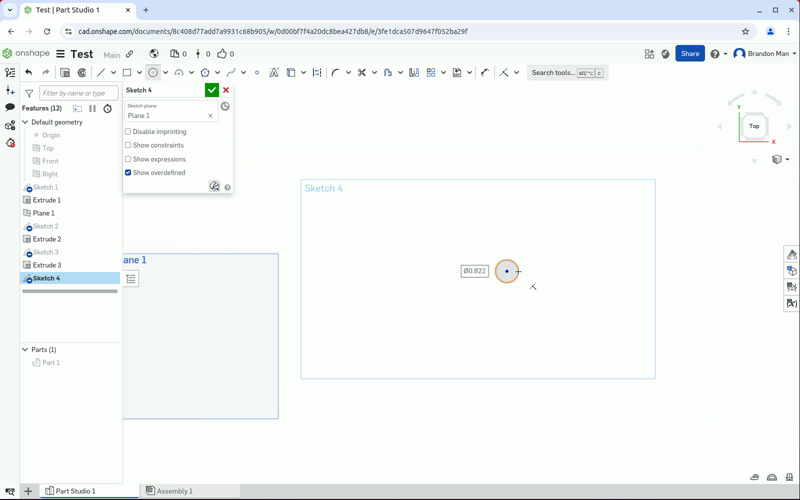
scroll(-6)
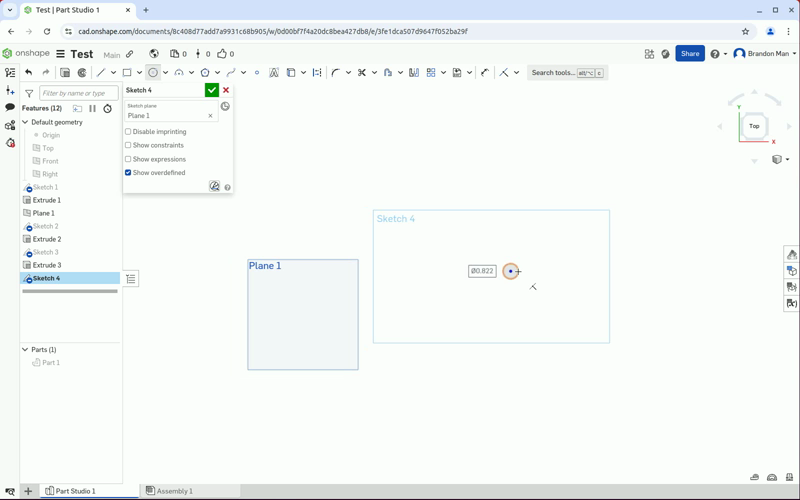
scroll(-6)
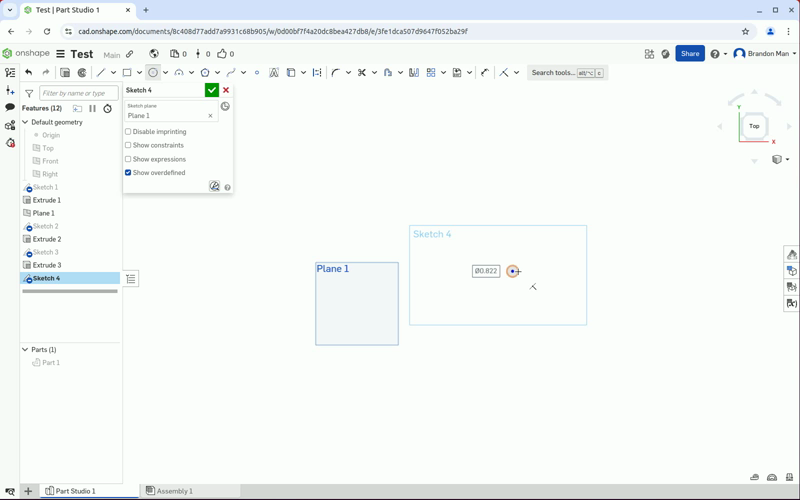
scroll(-6)
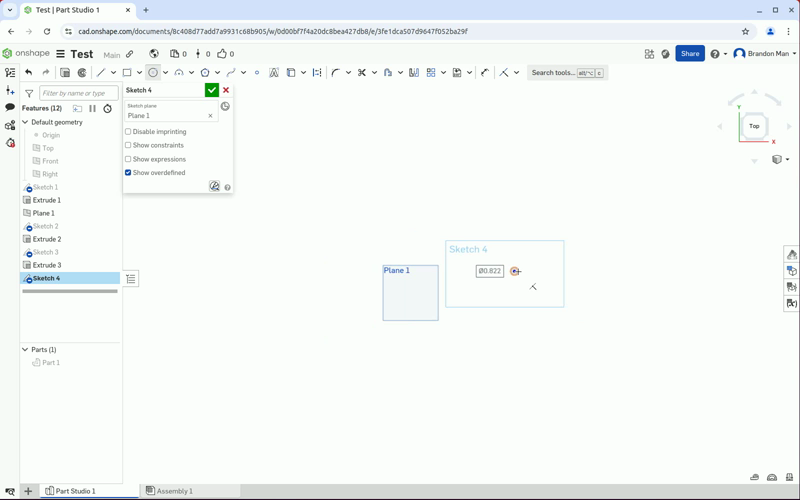
scroll(-6)
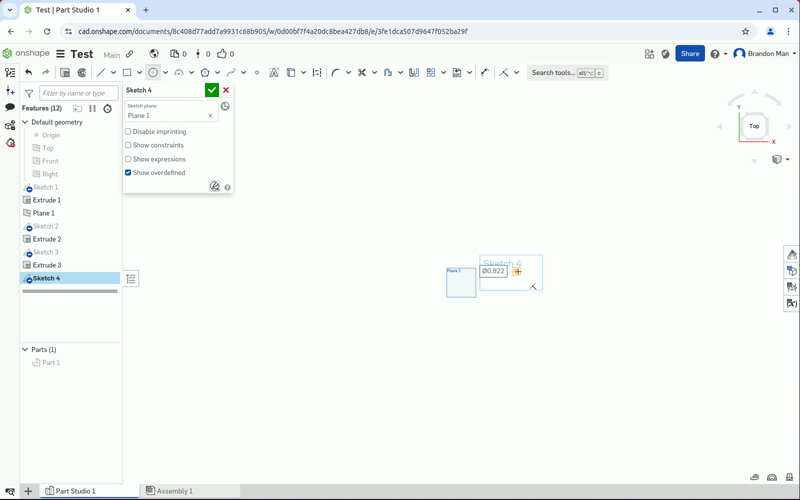
key(esc)
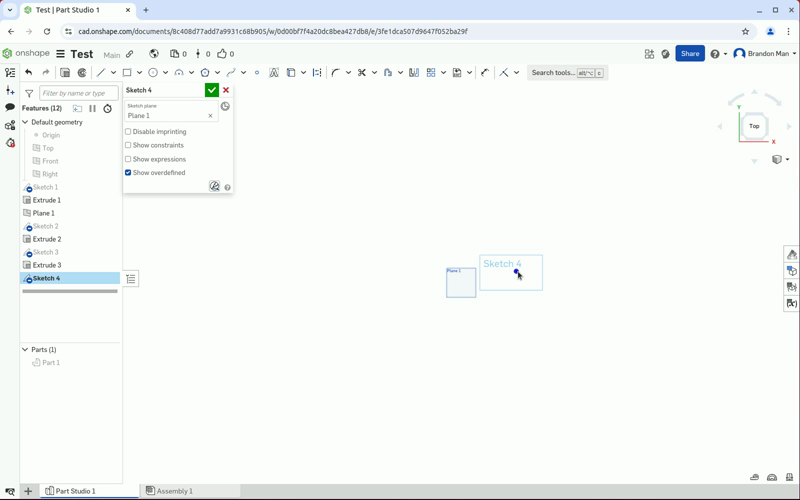
mouse_move(516, 272)
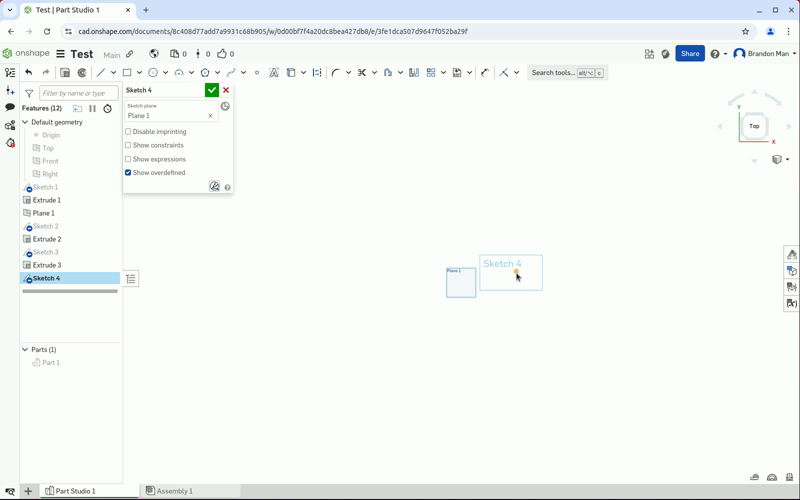
scroll(6)
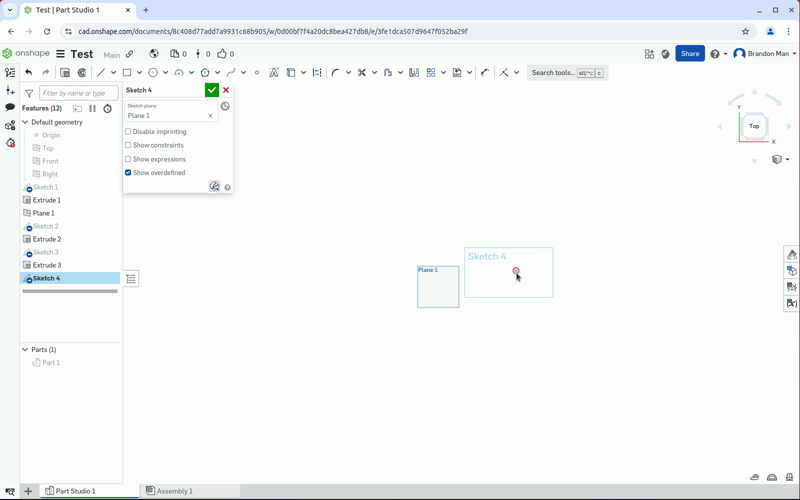
scroll(6)
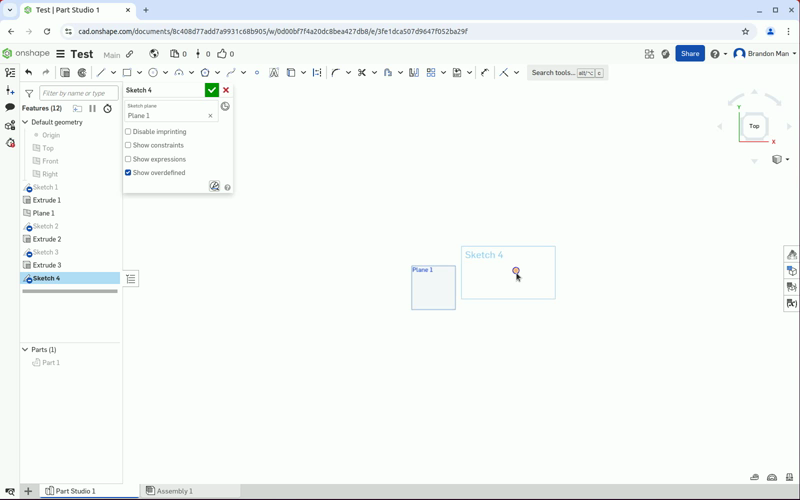
scroll(6)
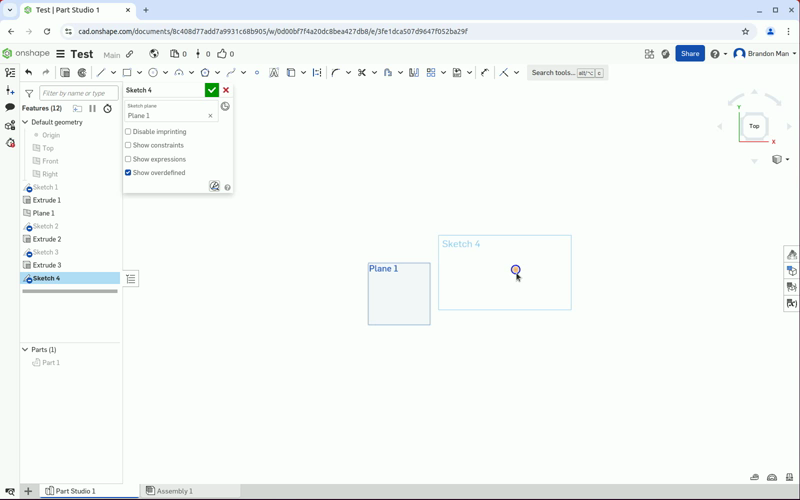
scroll(6)
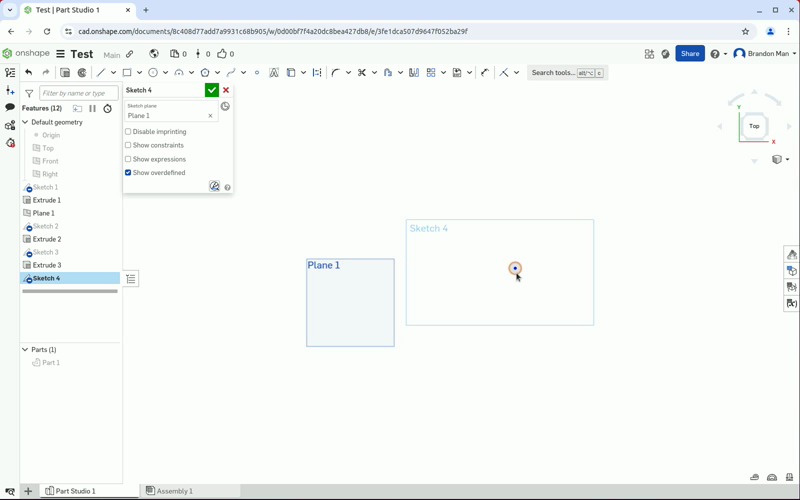
scroll(6)
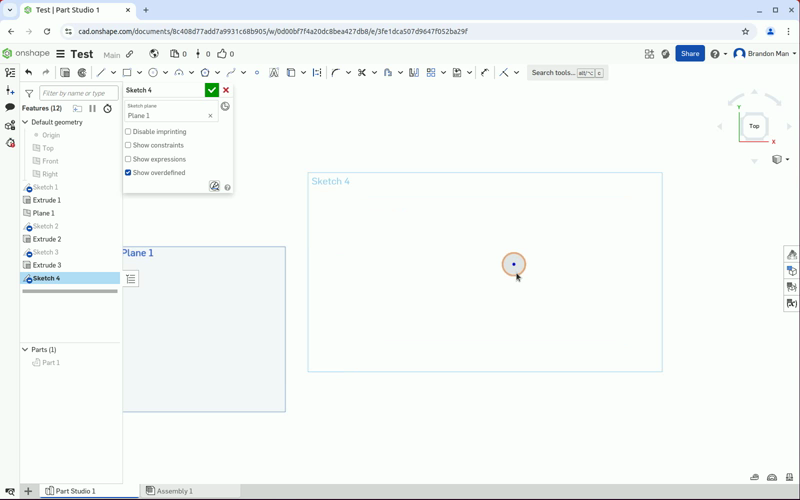
scroll(6)
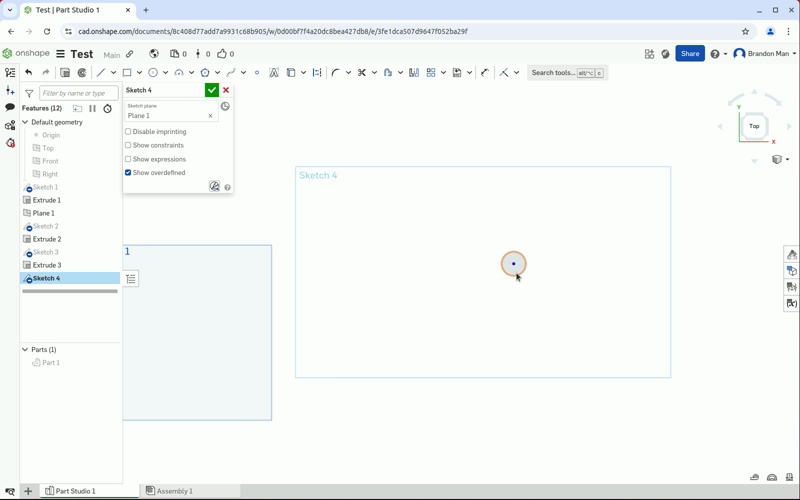
scroll(6)
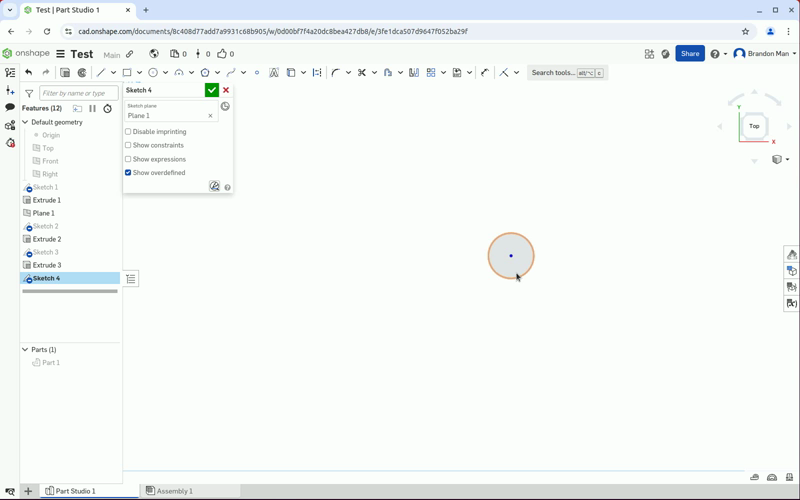
click(516, 272)
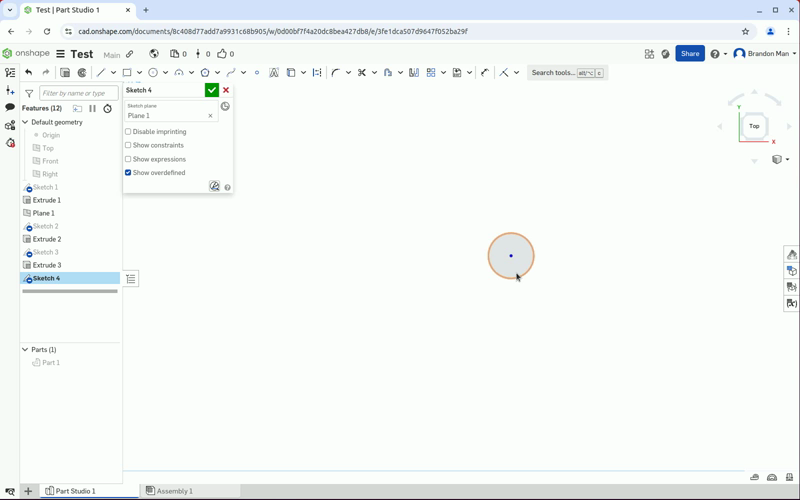
scroll(-6)
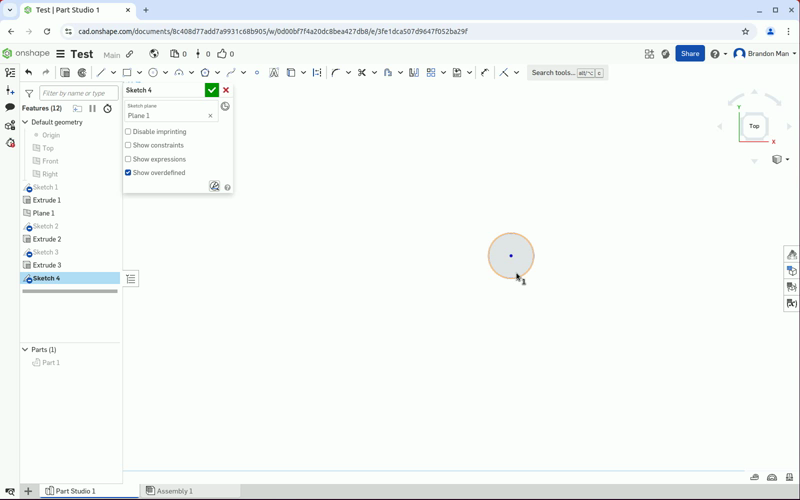
scroll(-6)
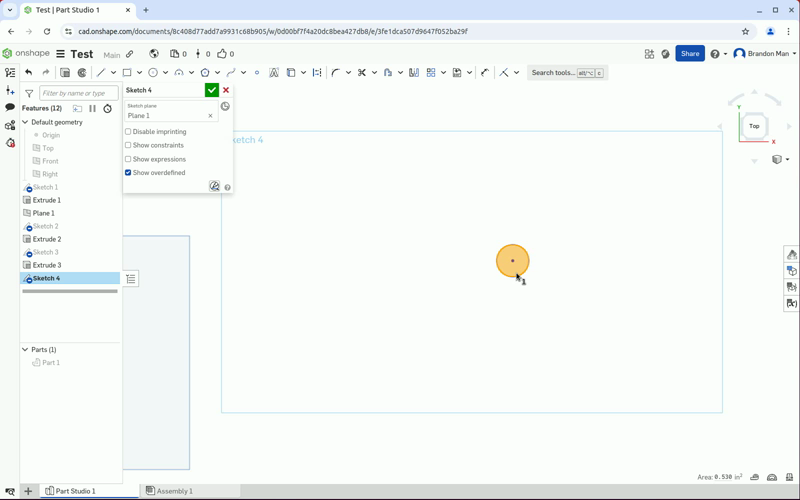
scroll(-6)
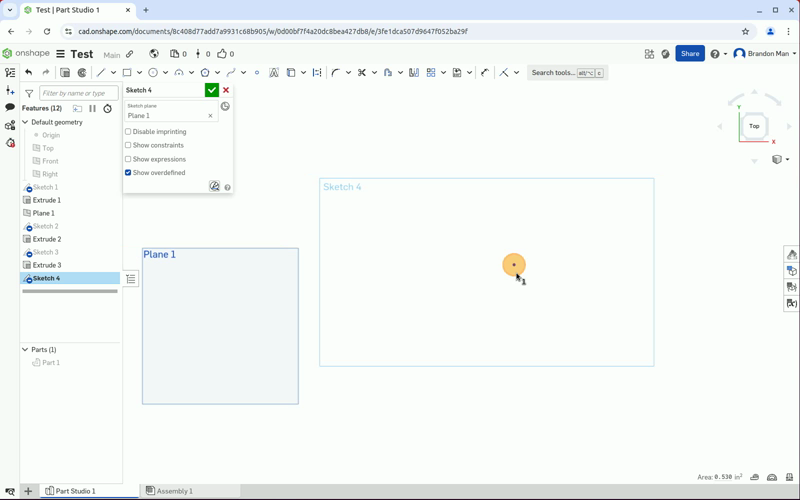
scroll(-6)
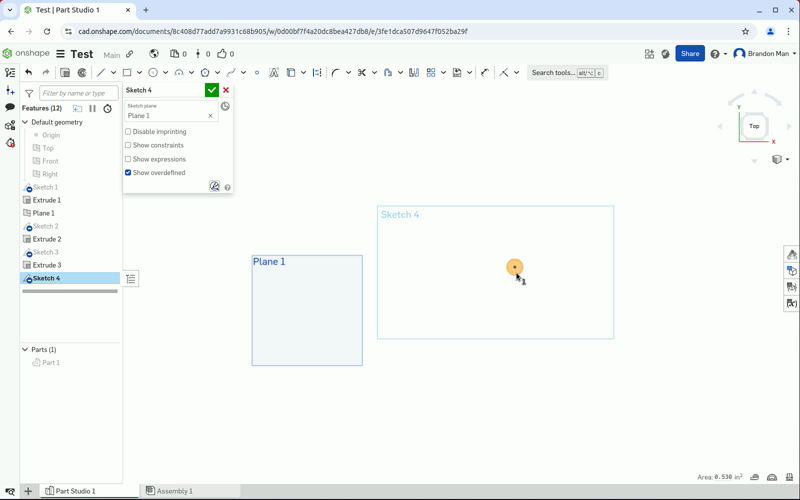
scroll(-6)
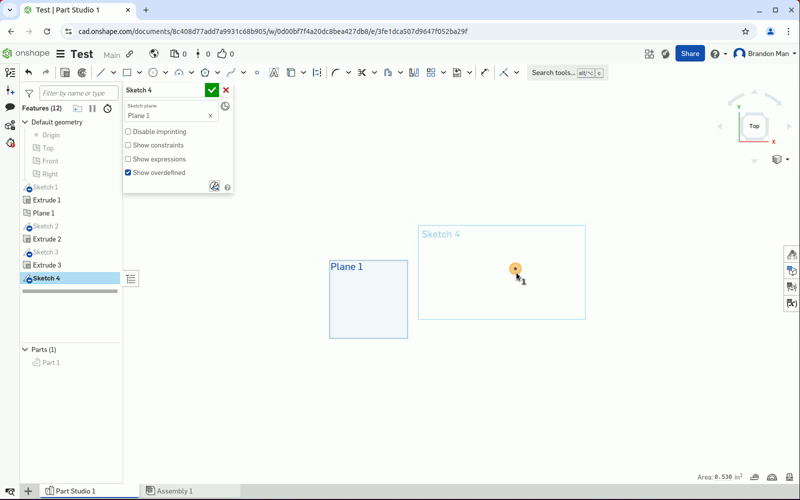
scroll(-6)
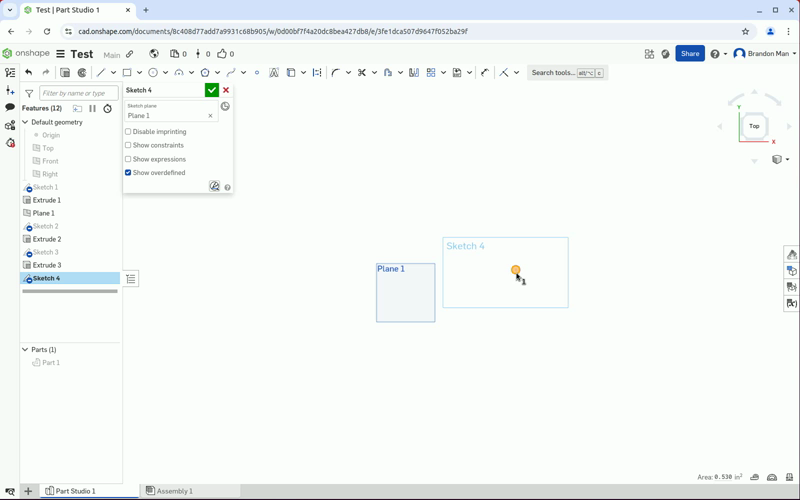
scroll(-6)
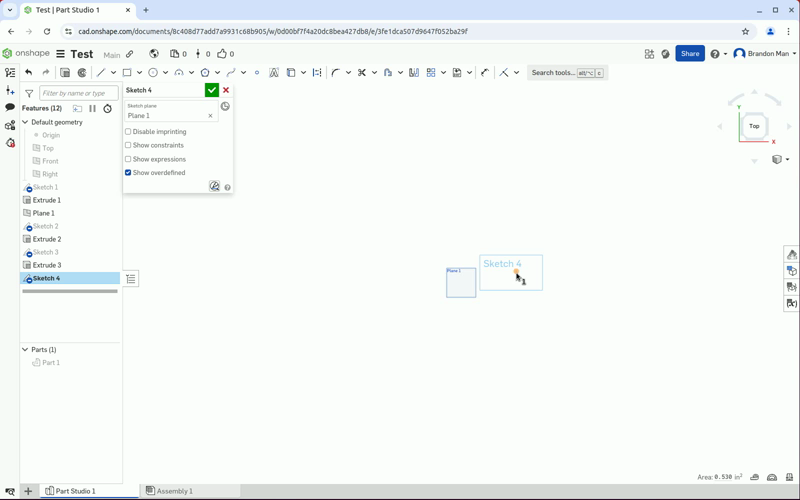
mouse_move(73, 352)
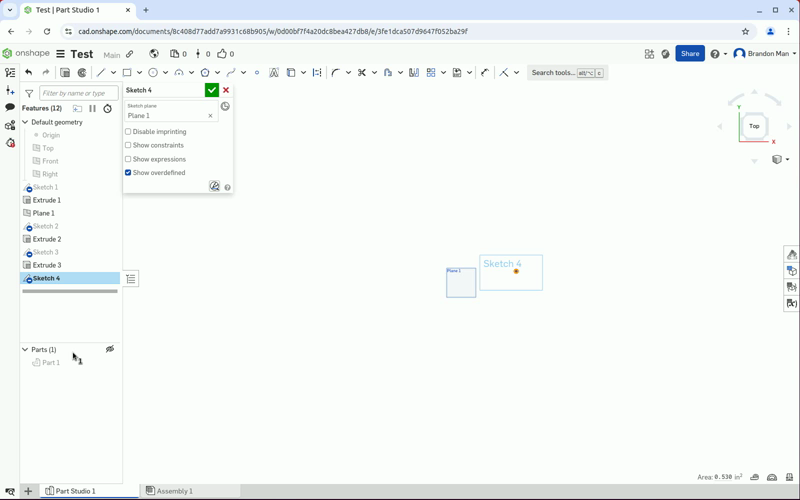
key(shift+y)
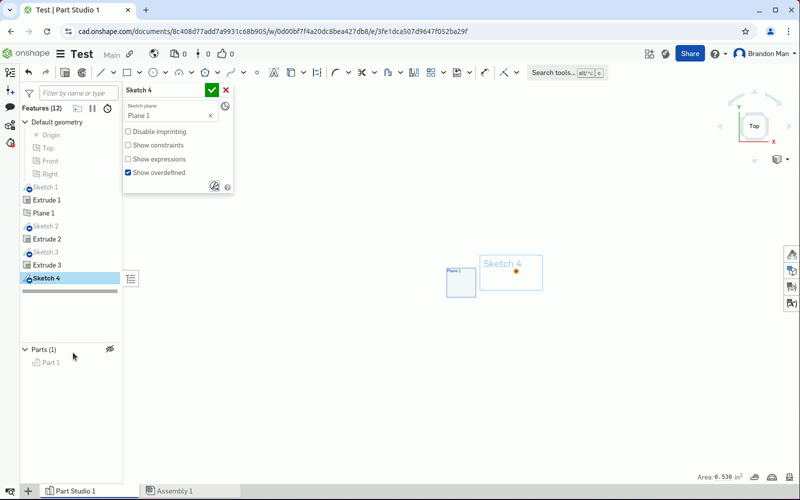
key(shift+e)
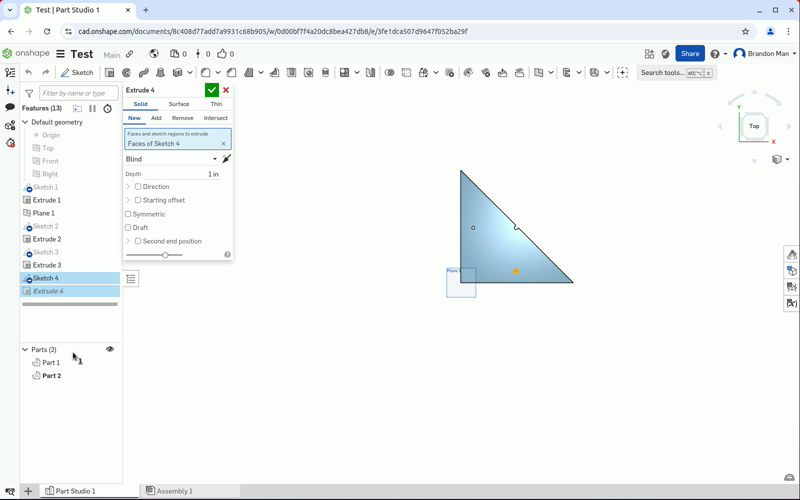
mouse_move(143, 106)
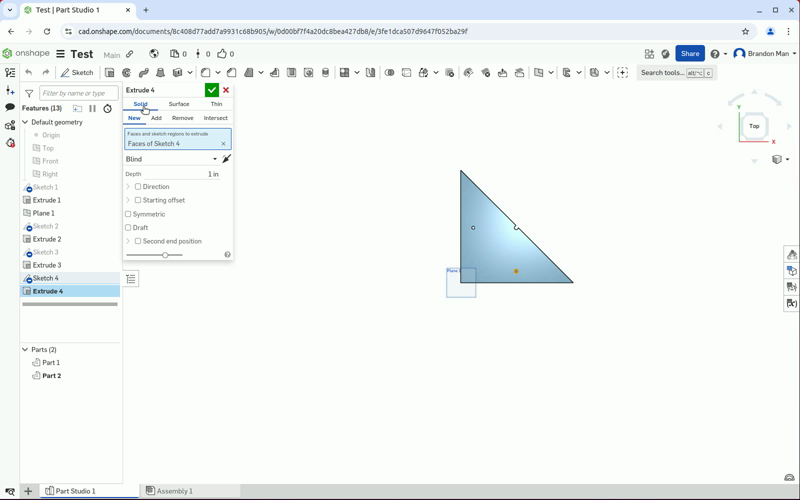
click(143, 106)
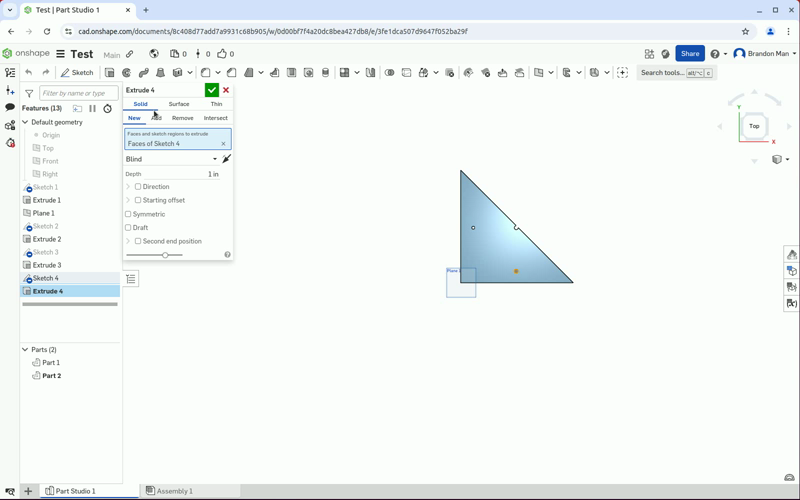
mouse_move(186, 120)
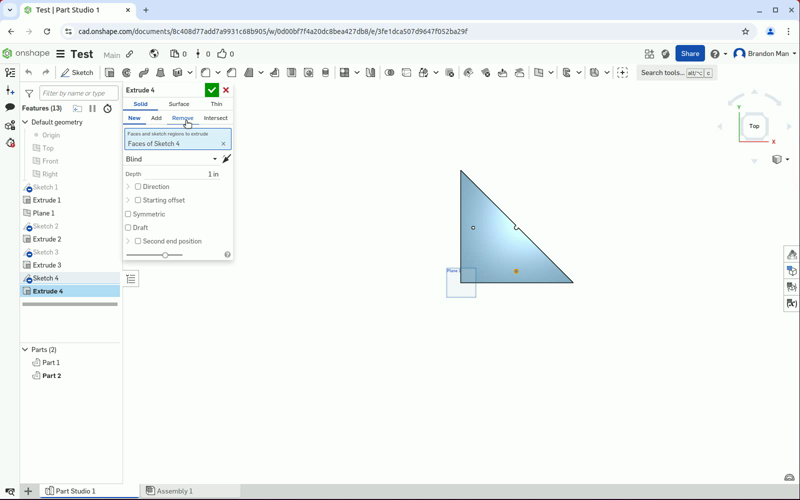
click(186, 120)
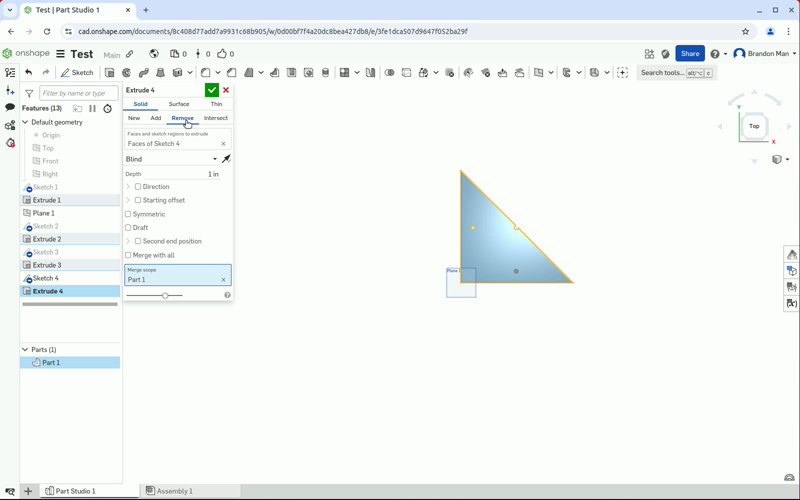
key(tab, 4)
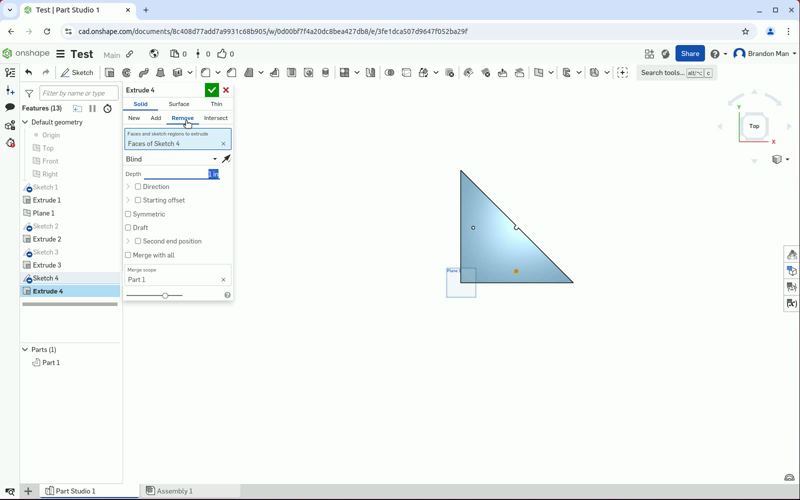
text(1.444)
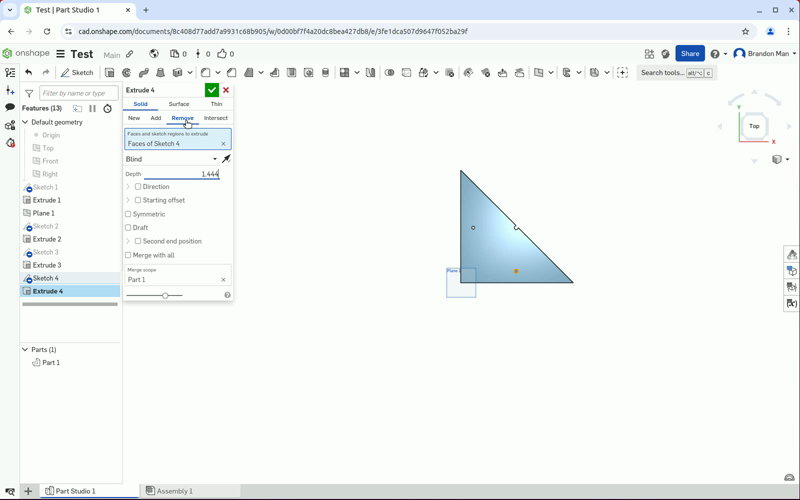
key(tab, 6)
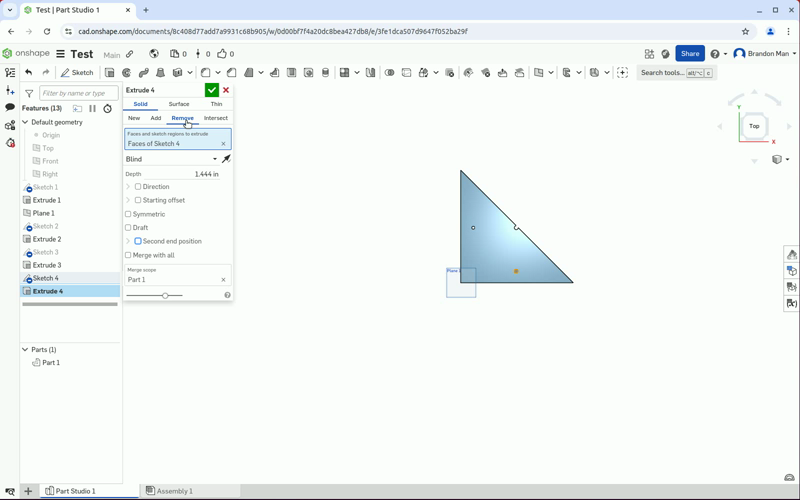
key(space)
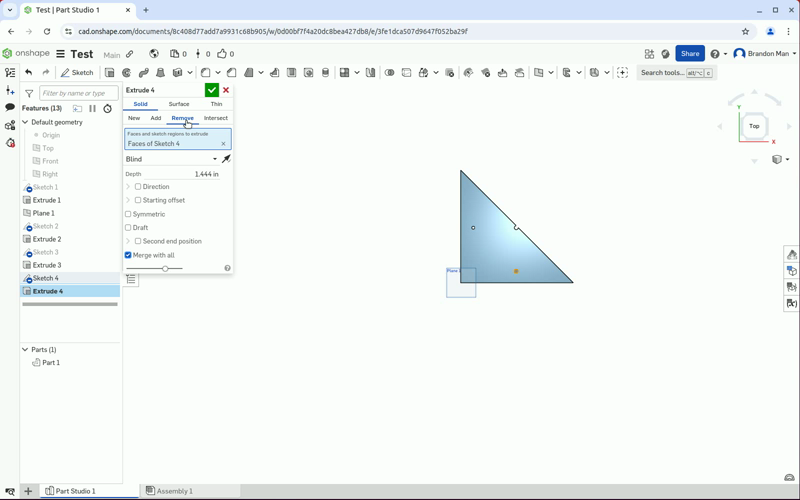
key(enter)
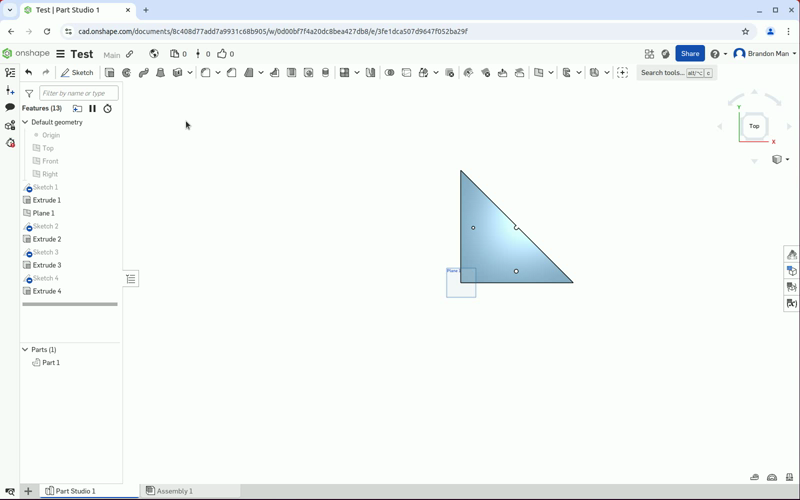
key(shift+h)
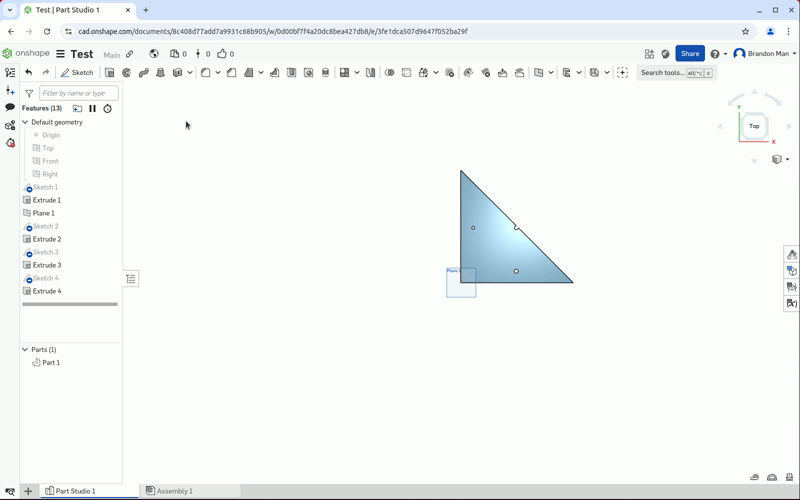
key(shift+h)
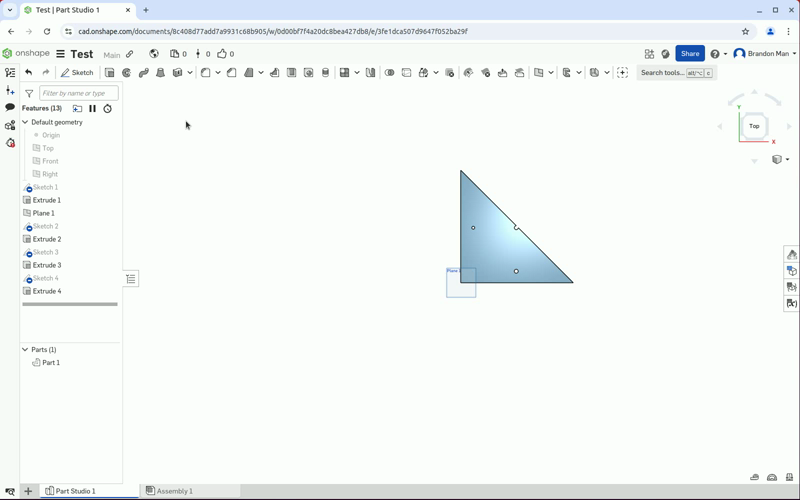
mouse_move(73, 189)
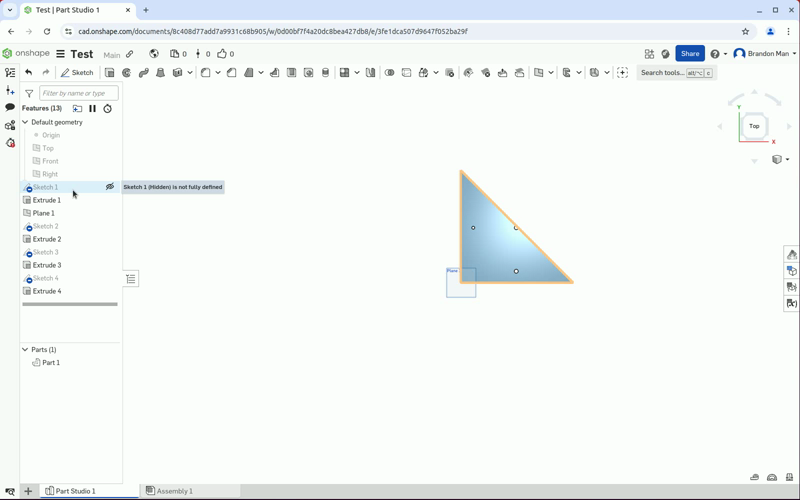
click(73, 189)
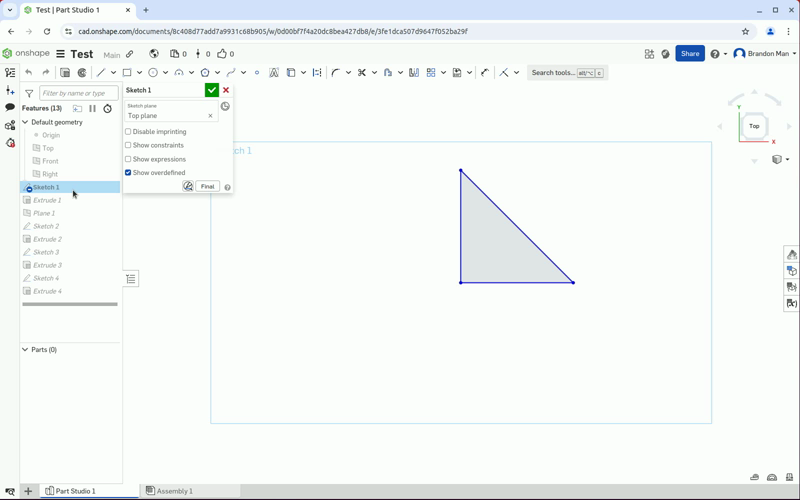
mouse_move(229, 92)
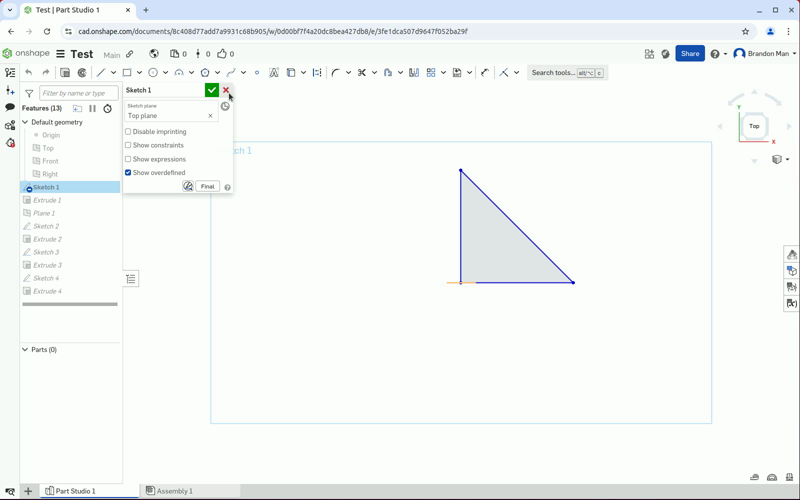
click(229, 92)
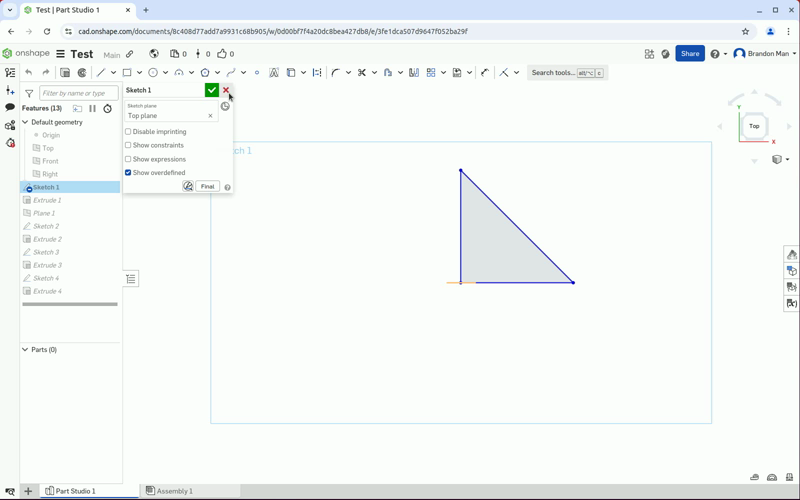
key(shift+s)
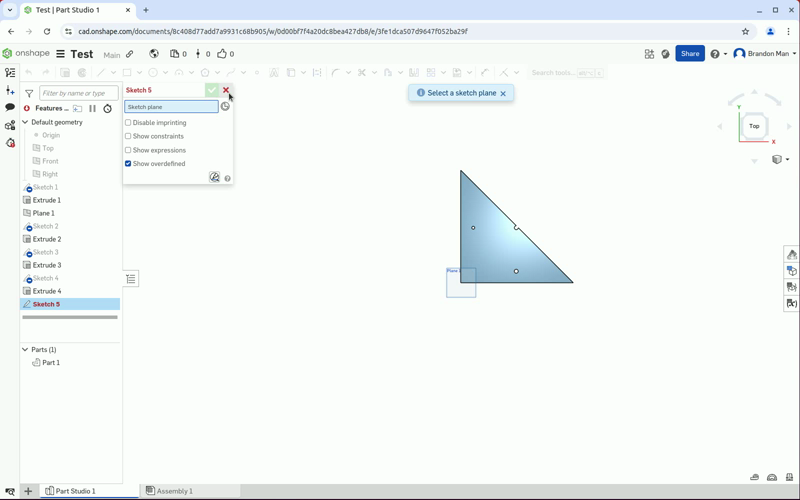
mouse_move(73, 215)
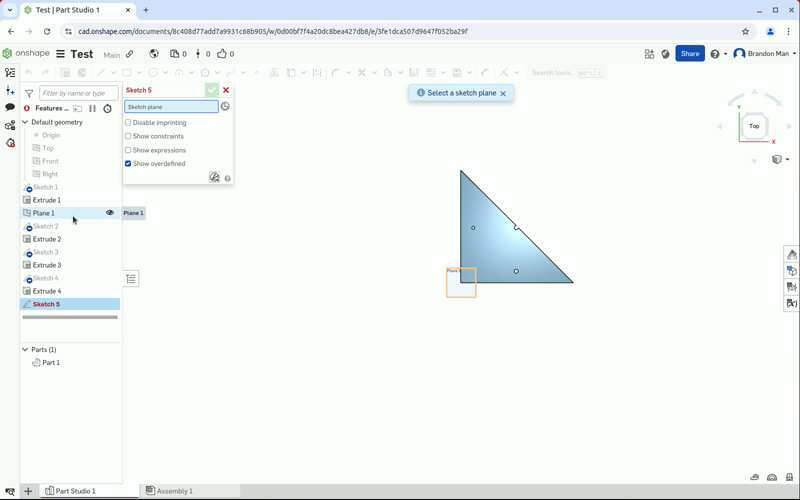
click(73, 215)
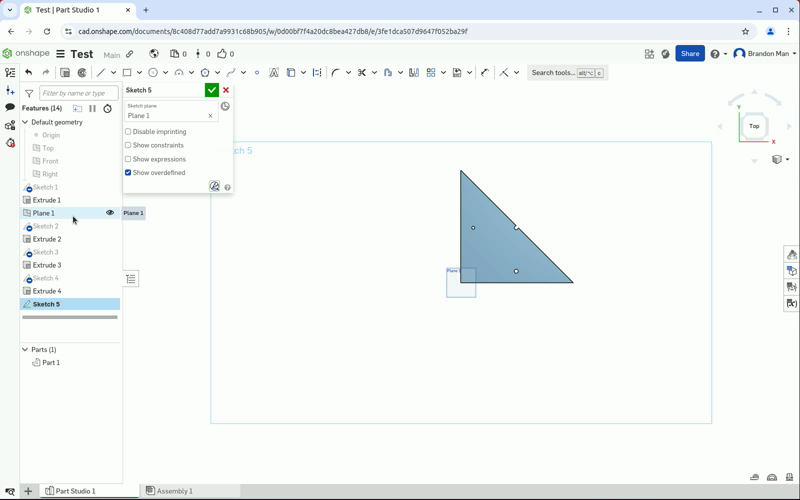
mouse_move(73, 352)
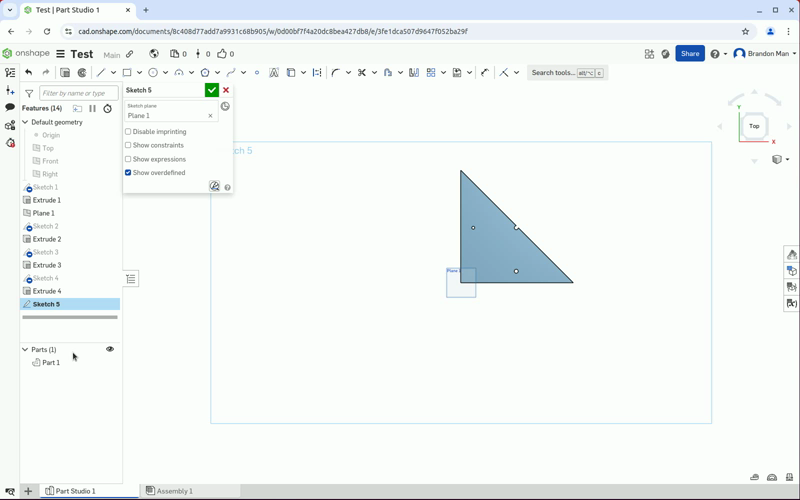
key(y)
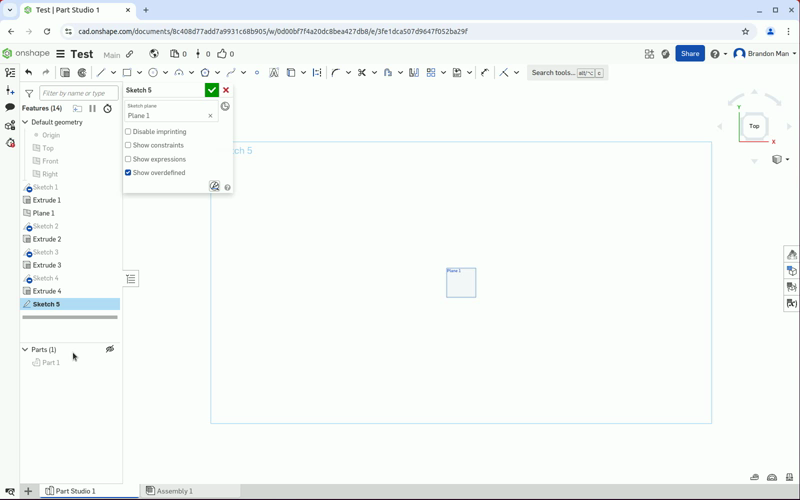
key(c)
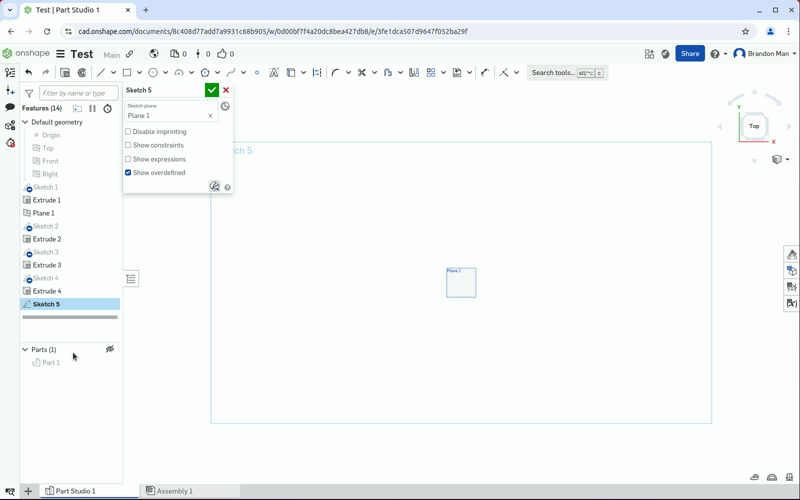
key_down(shift)
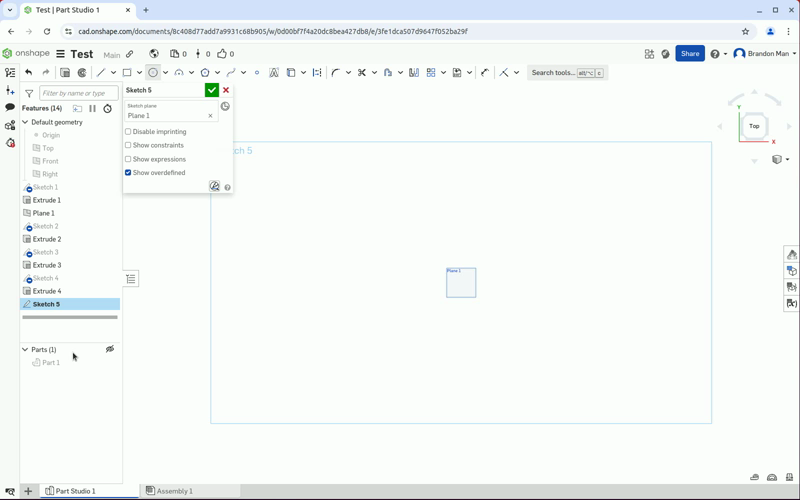
mouse_move(473, 271)
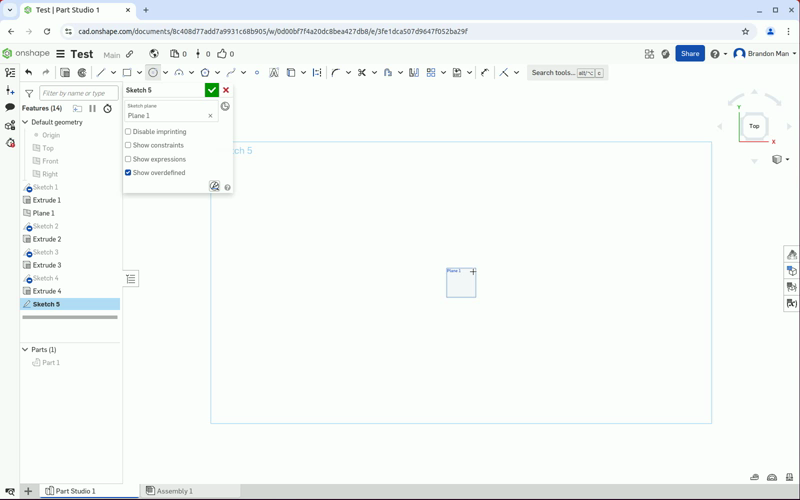
click(473, 271)
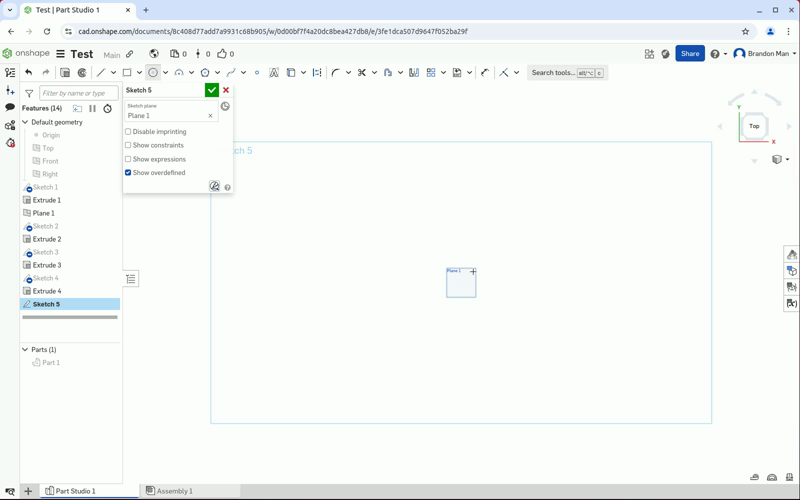
key_up(shift)
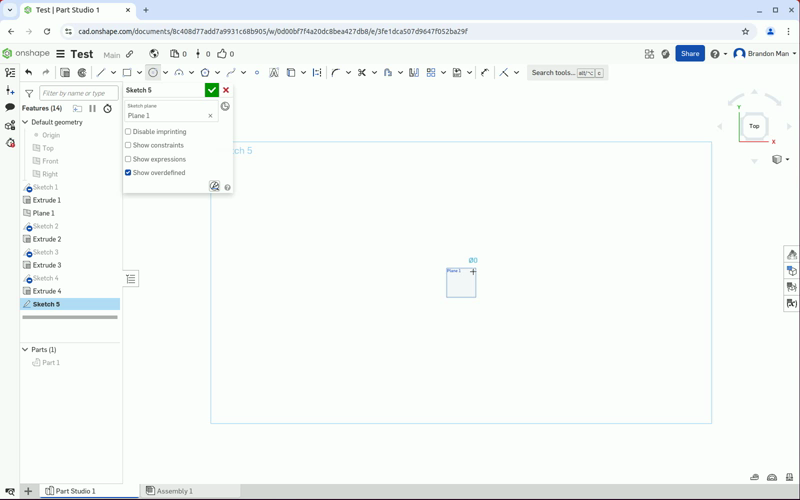
mouse_move(474, 271)
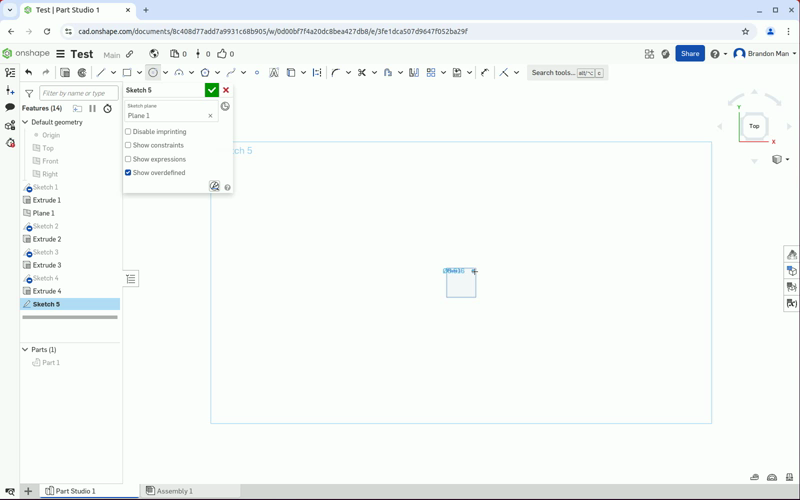
scroll(6)
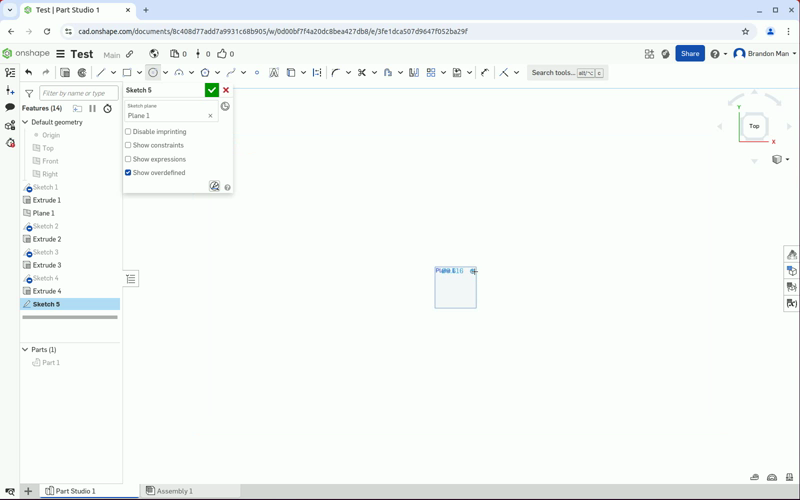
scroll(6)
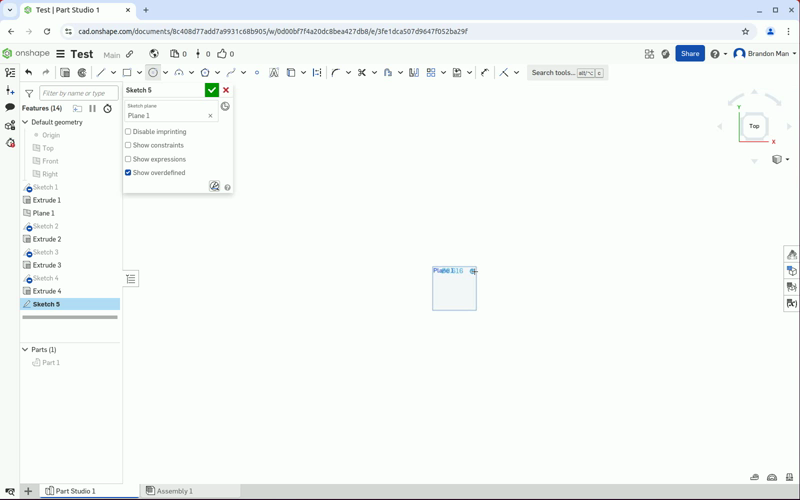
scroll(6)
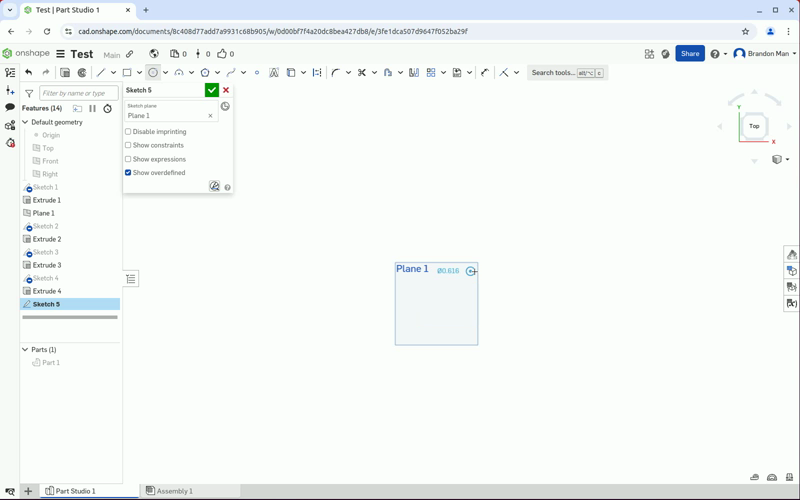
scroll(6)
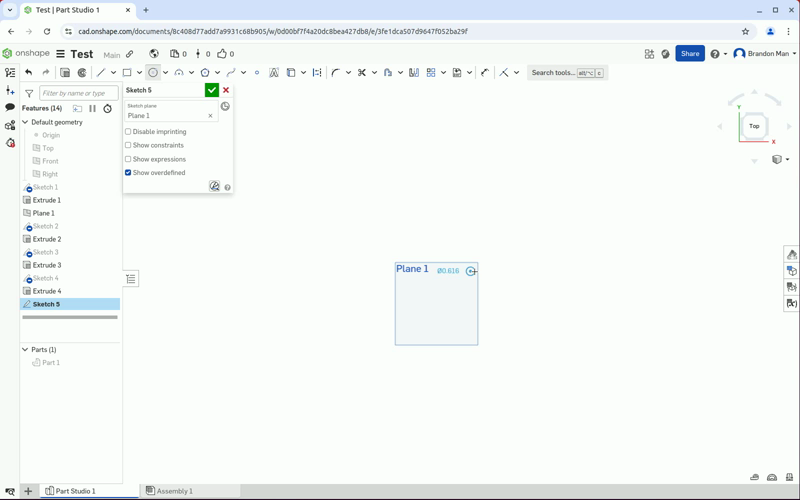
scroll(6)
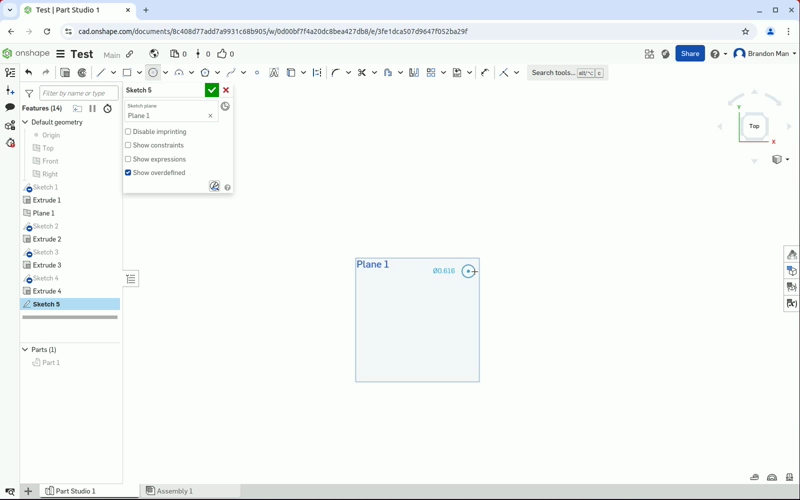
scroll(6)
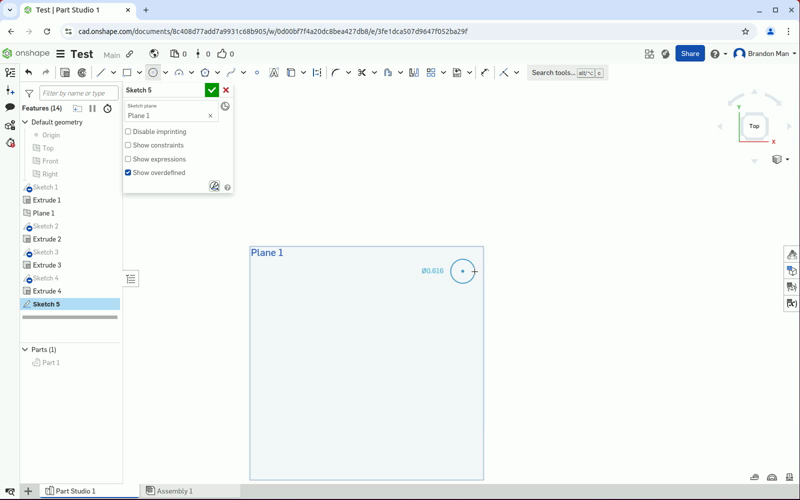
scroll(6)
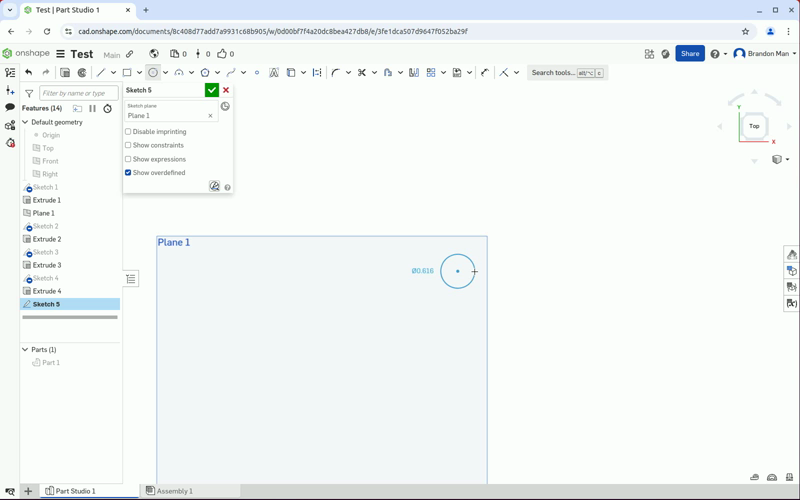
click(474, 271)
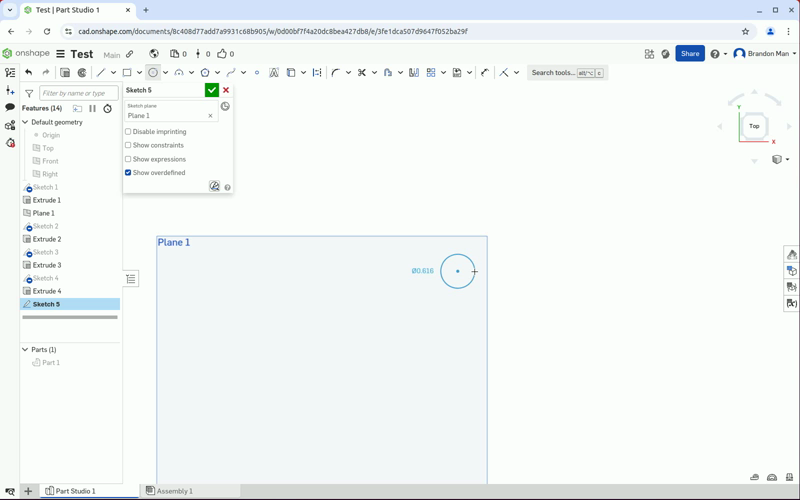
scroll(-6)
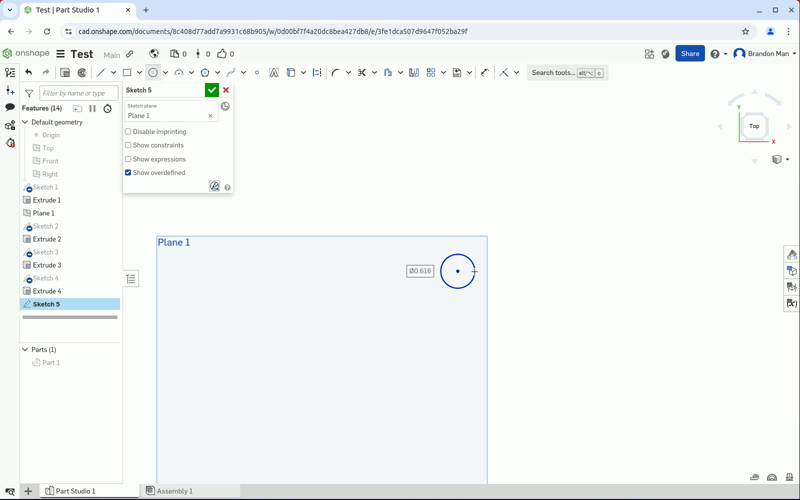
scroll(-6)
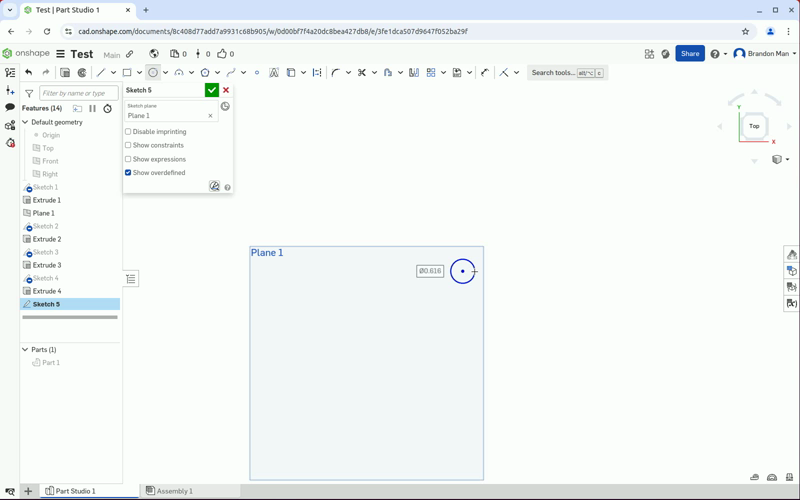
scroll(-6)
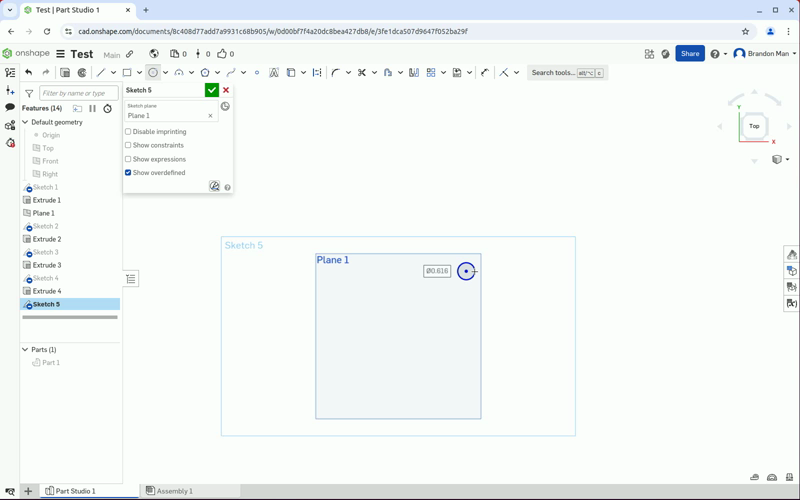
scroll(-6)
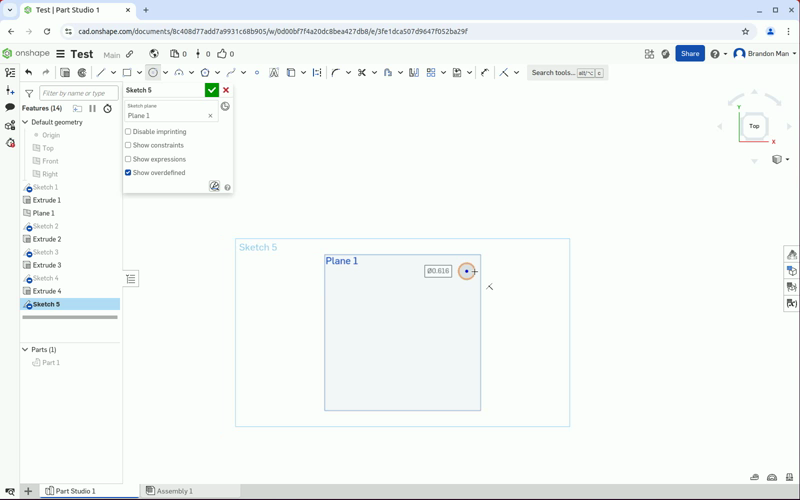
scroll(-6)
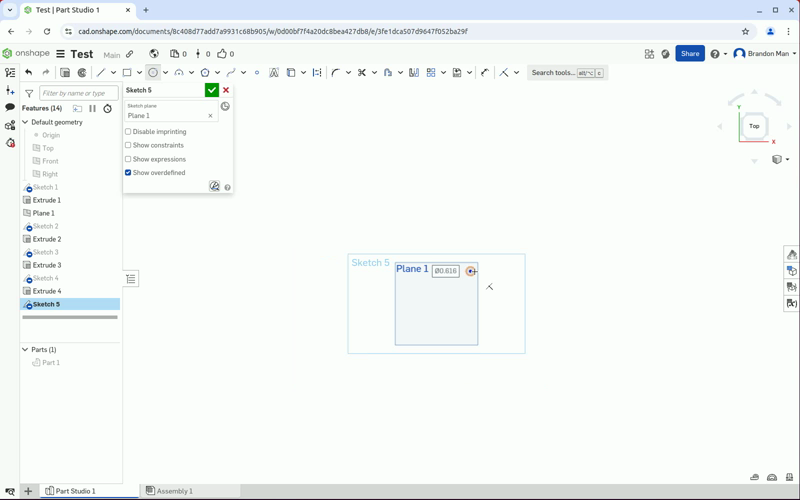
scroll(-6)
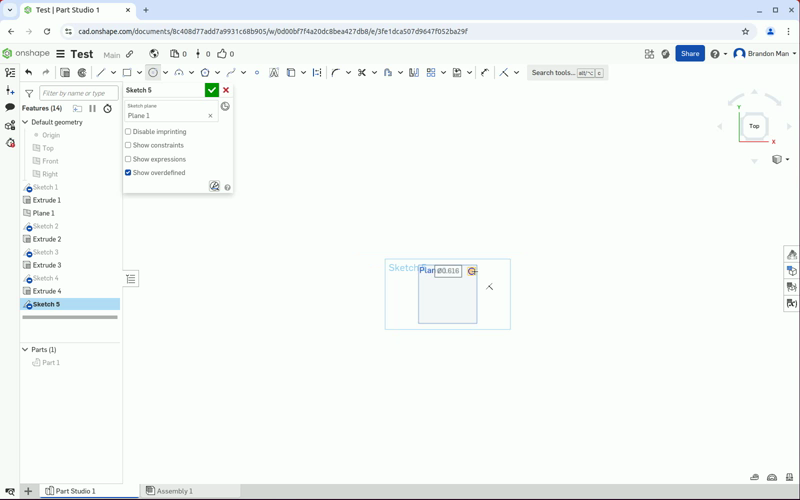
scroll(-6)
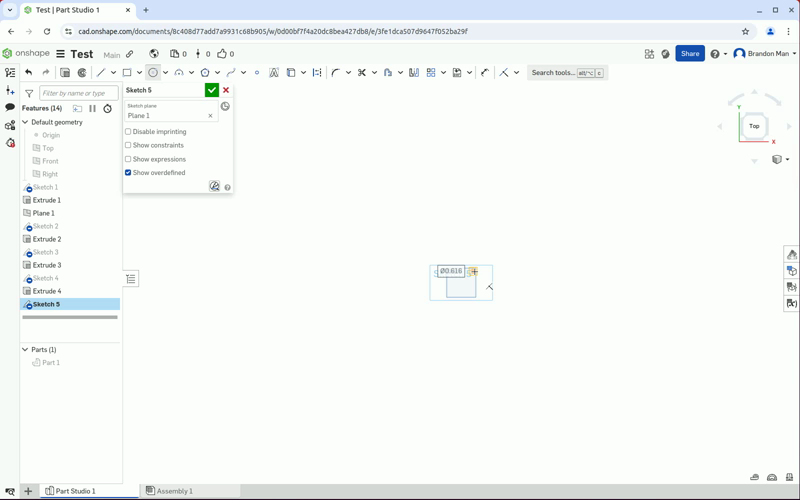
key(esc)
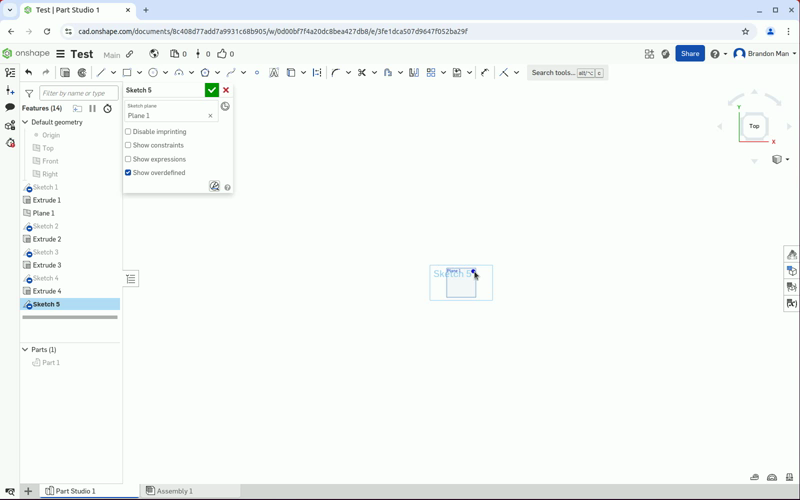
mouse_move(473, 269)
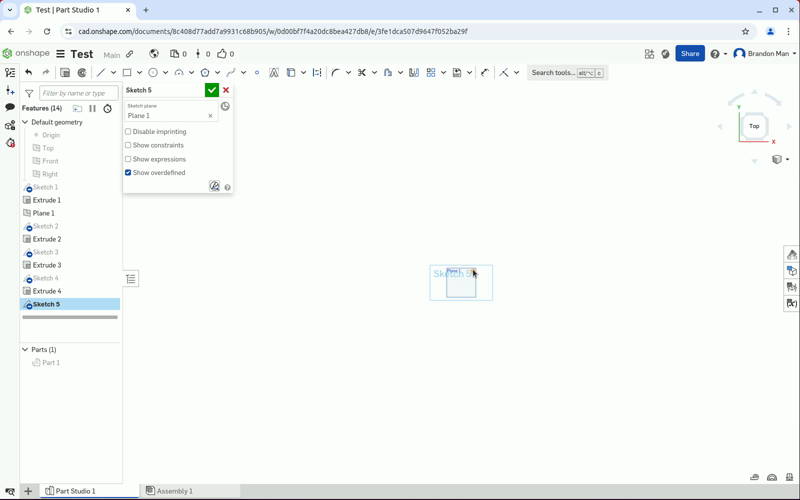
scroll(6)
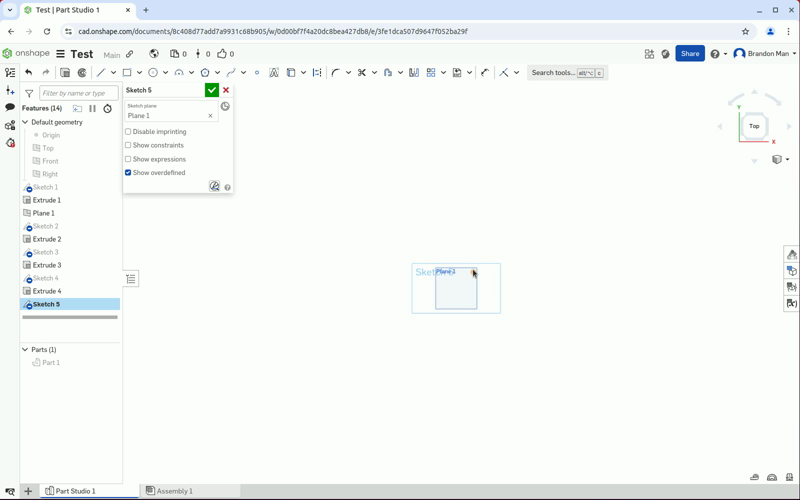
scroll(6)
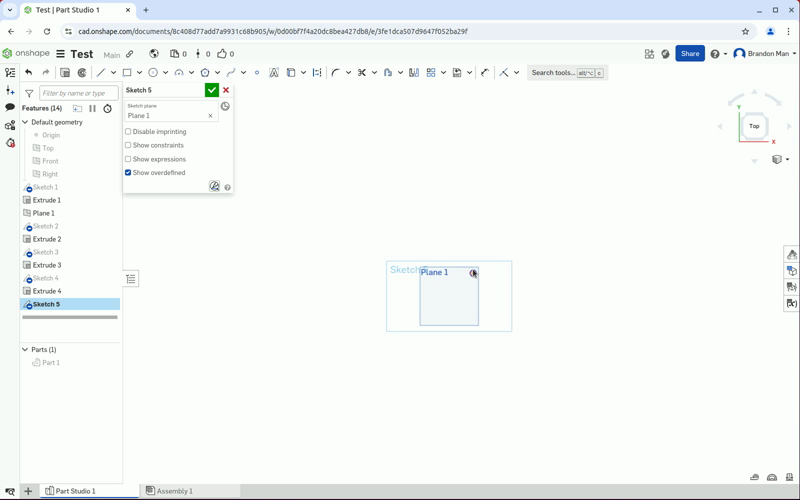
scroll(6)
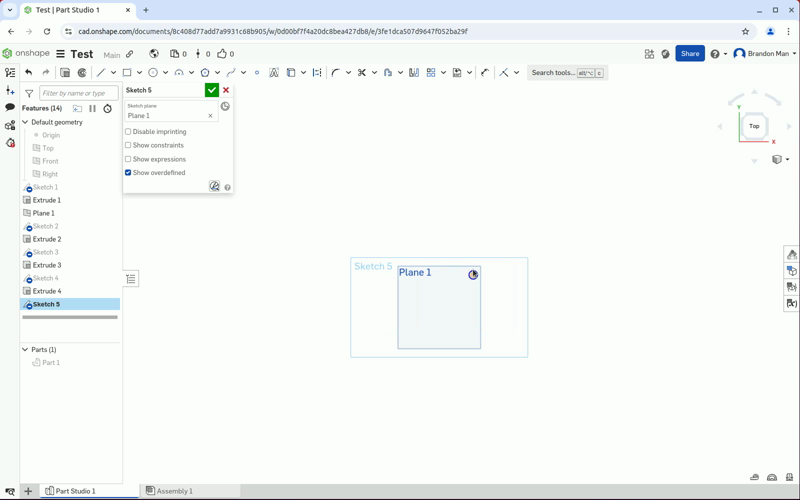
scroll(6)
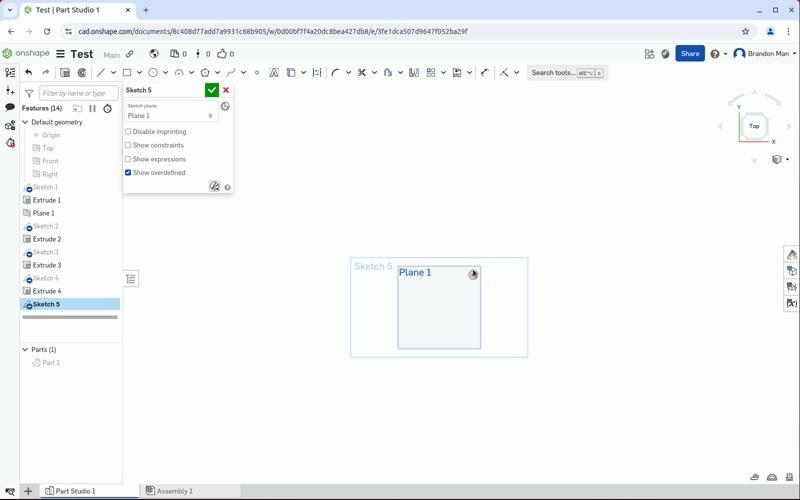
scroll(6)
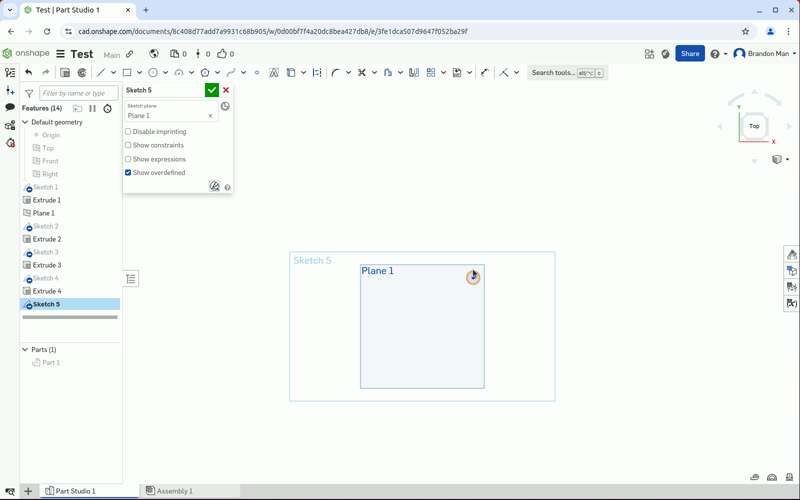
scroll(6)
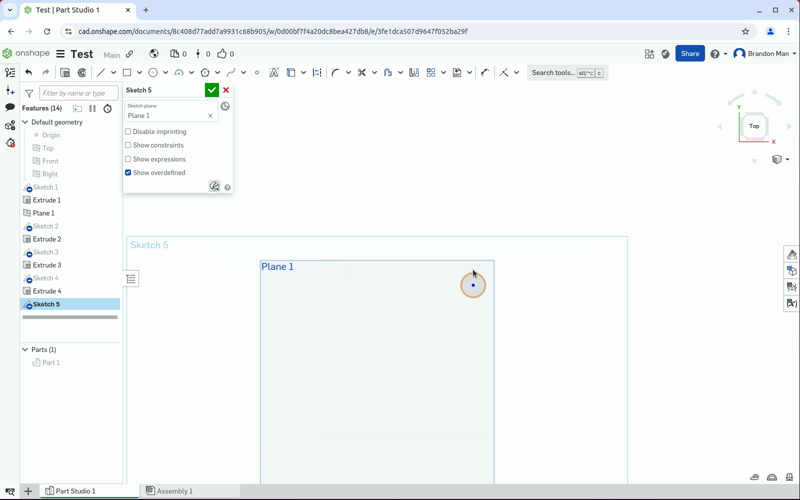
scroll(6)
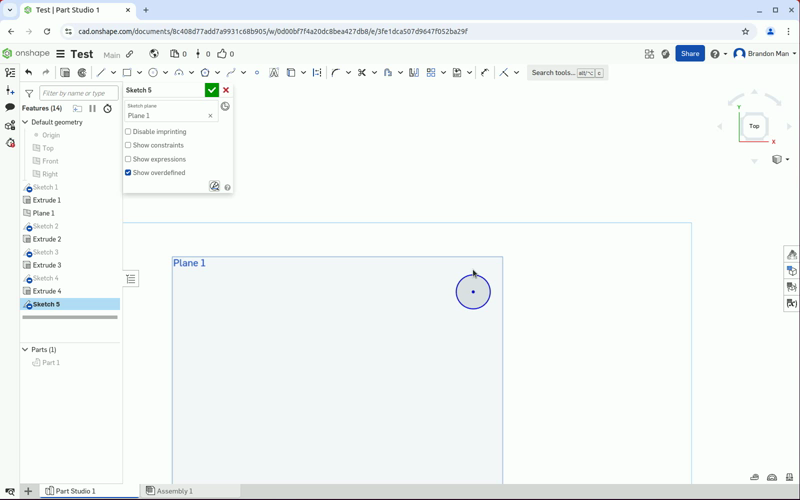
click(473, 269)
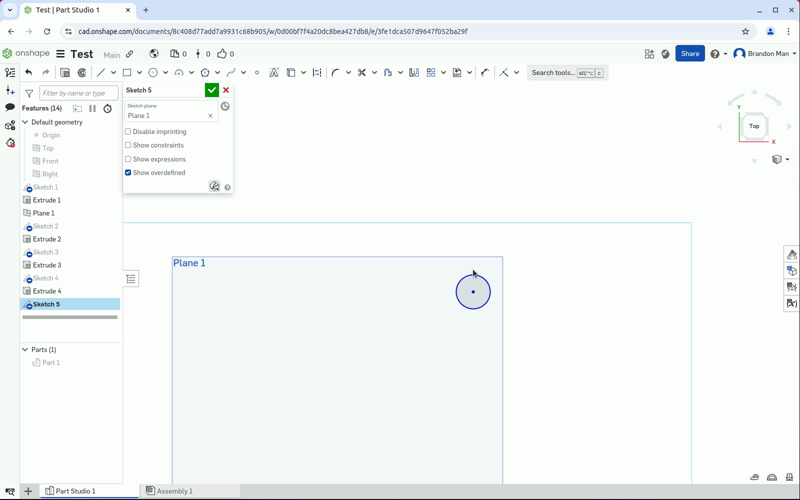
scroll(-6)
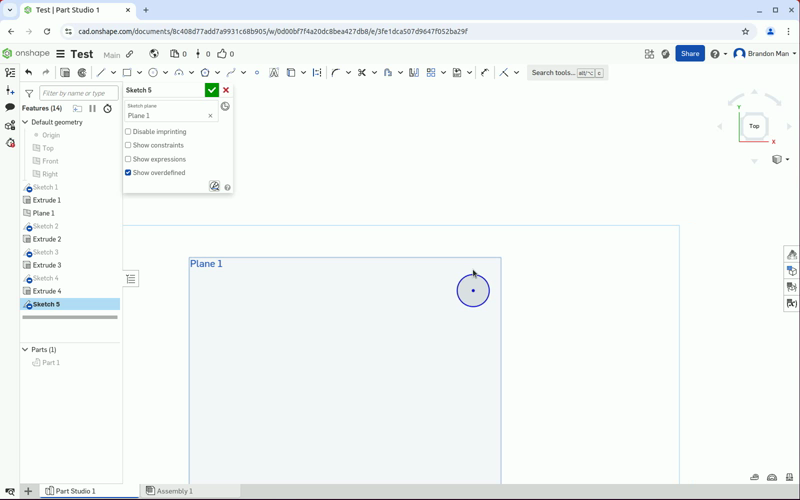
scroll(-6)
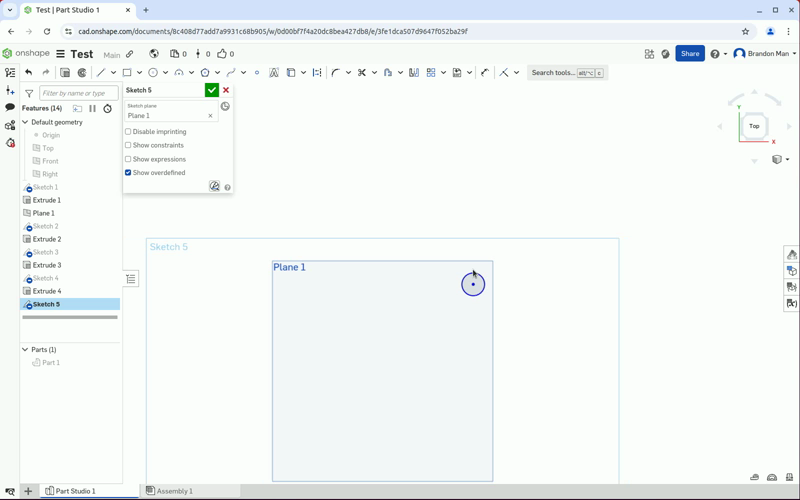
scroll(-6)
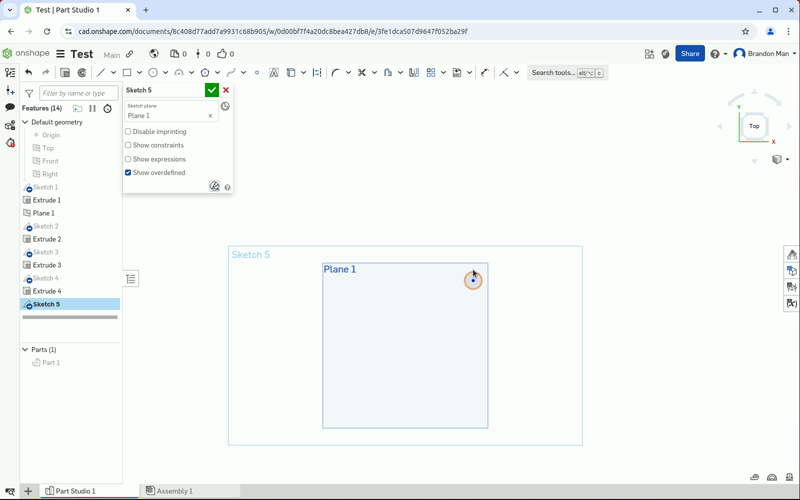
scroll(-6)
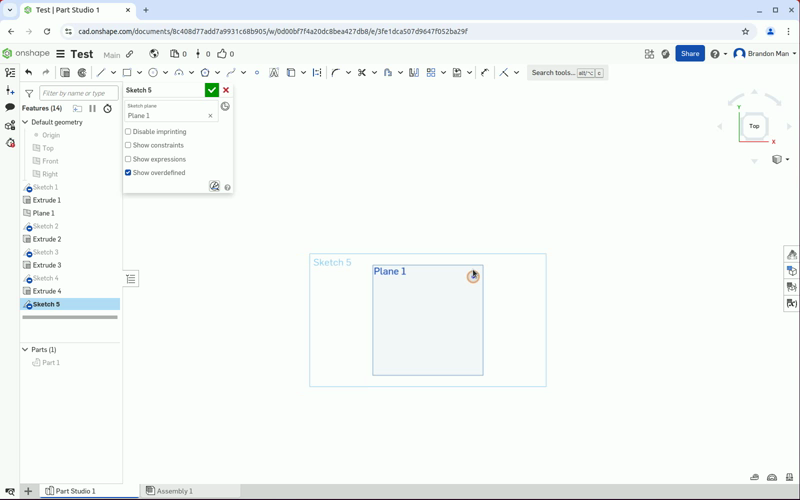
scroll(-6)
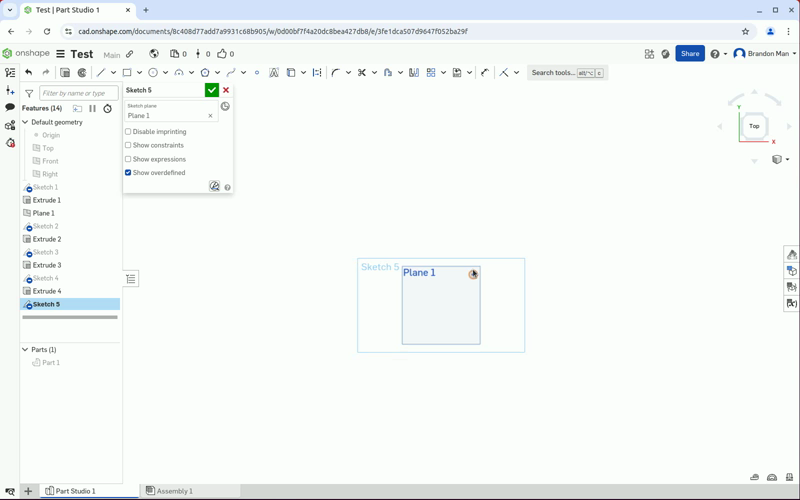
scroll(-6)
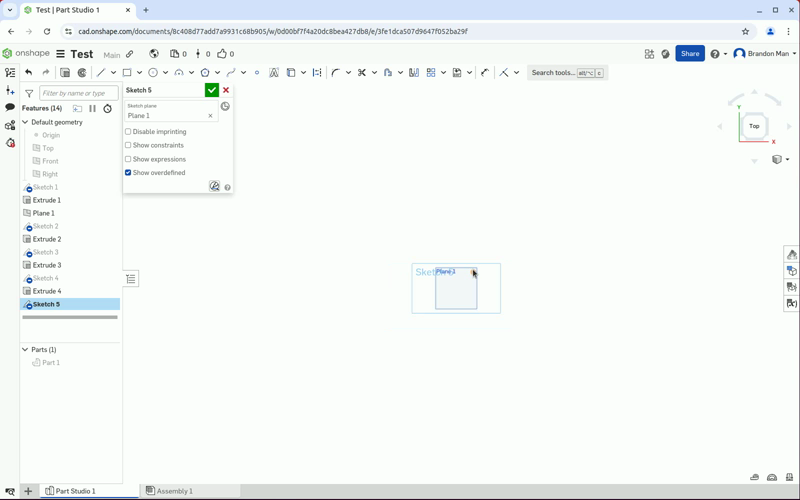
scroll(-6)
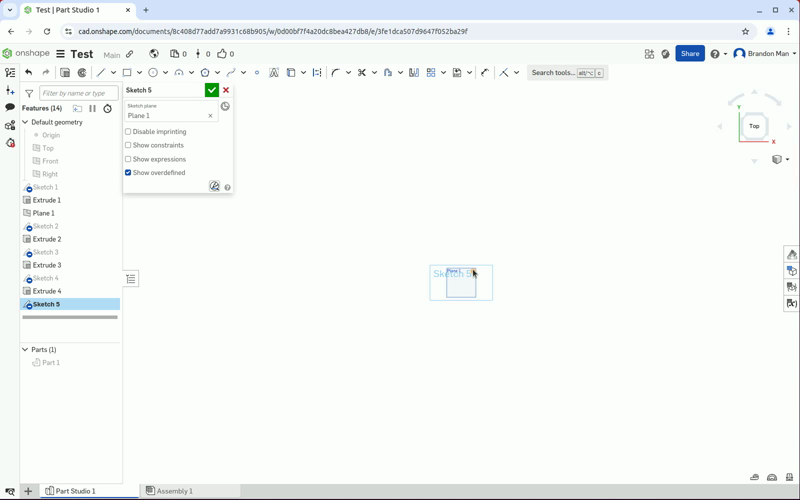
mouse_move(73, 352)
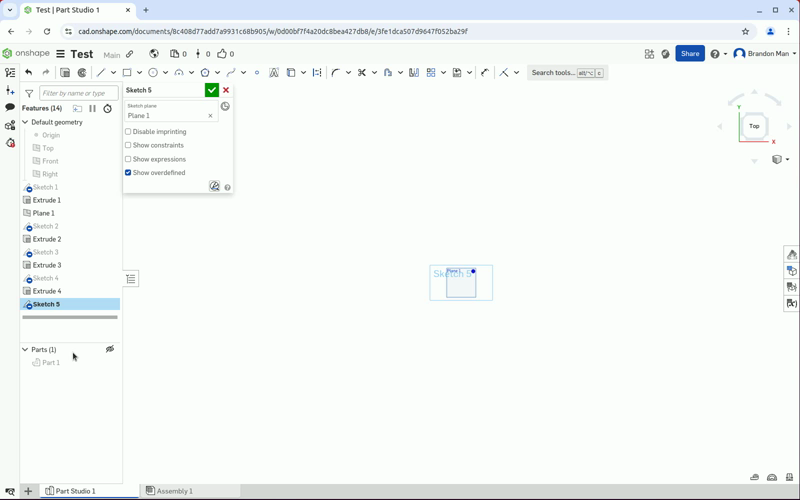
key(shift+y)
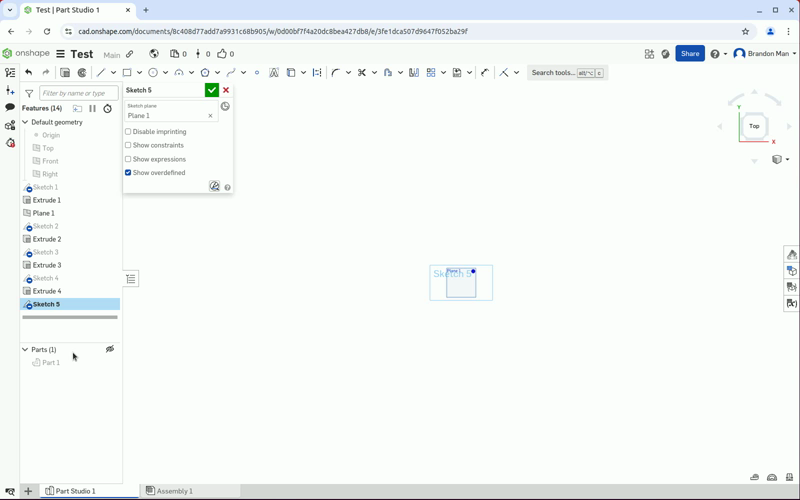
key(shift+e)
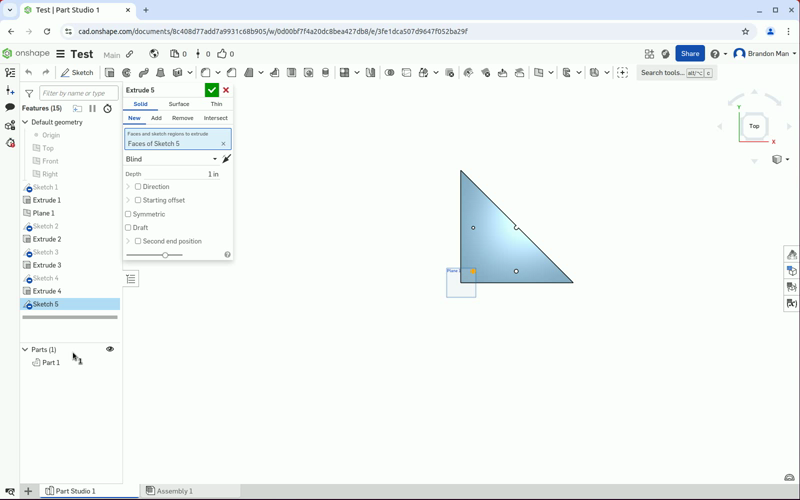
mouse_move(143, 106)
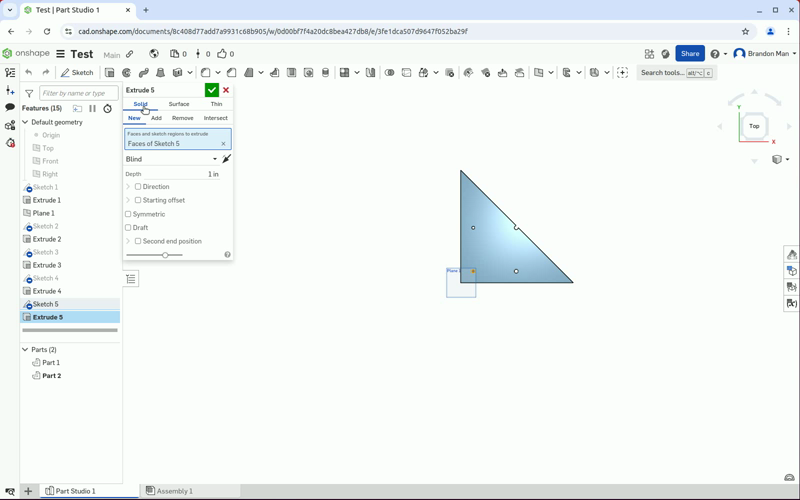
click(143, 106)
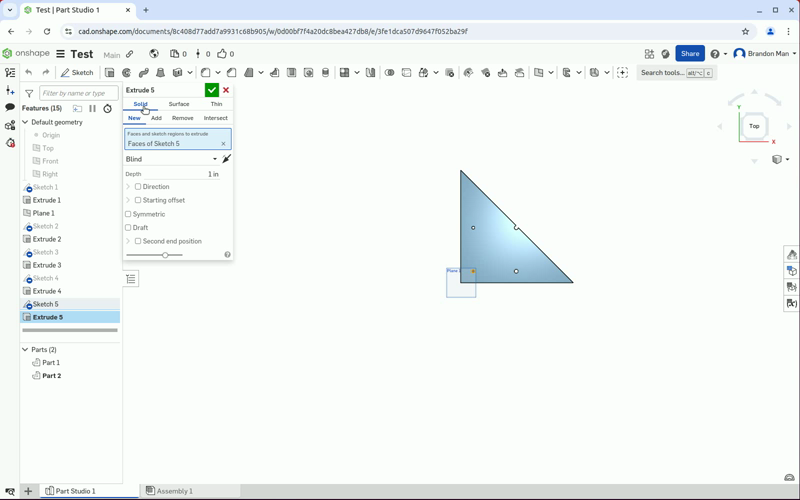
mouse_move(186, 120)
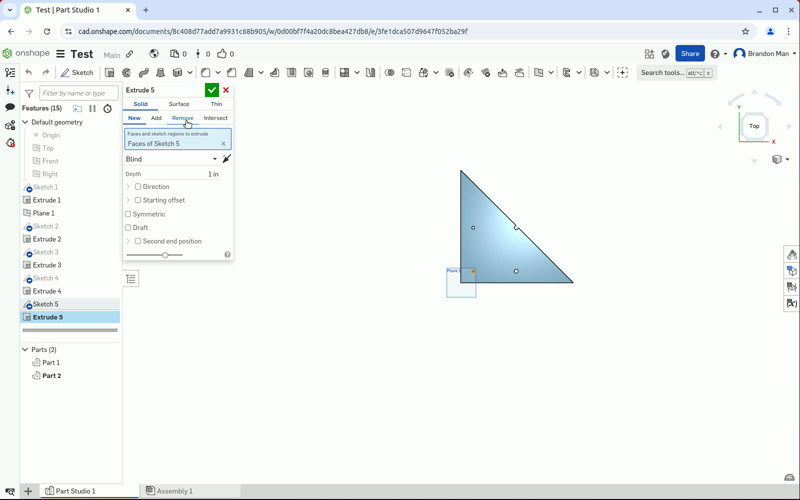
click(186, 120)
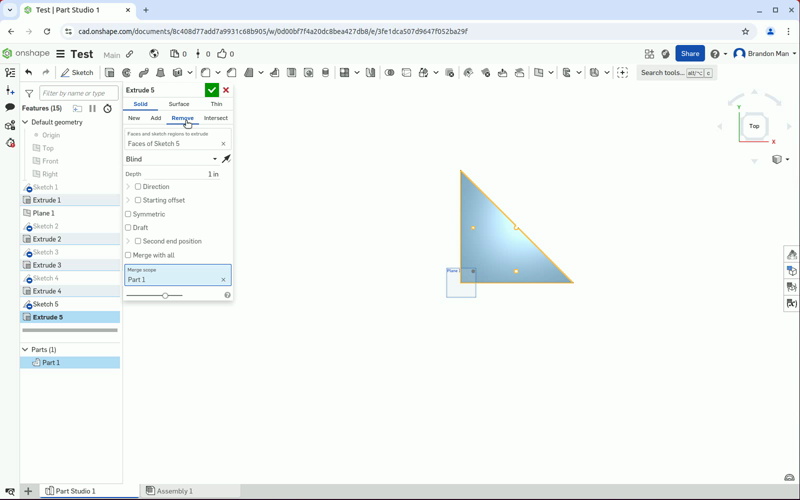
key(tab, 4)
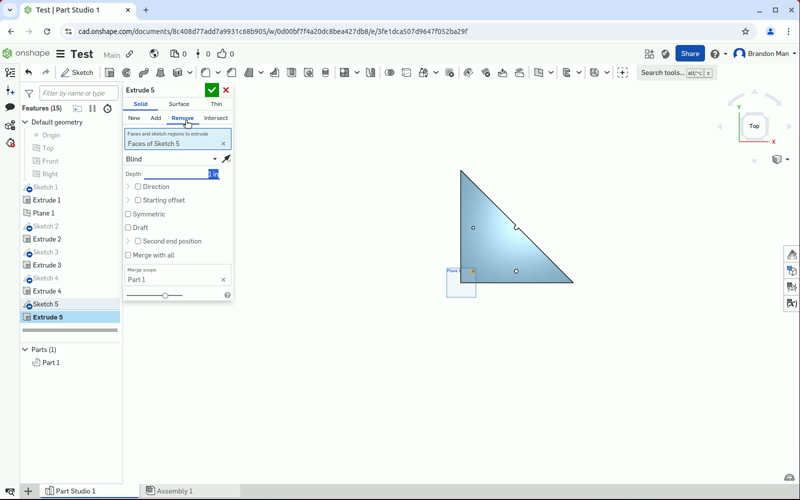
text(1.444)
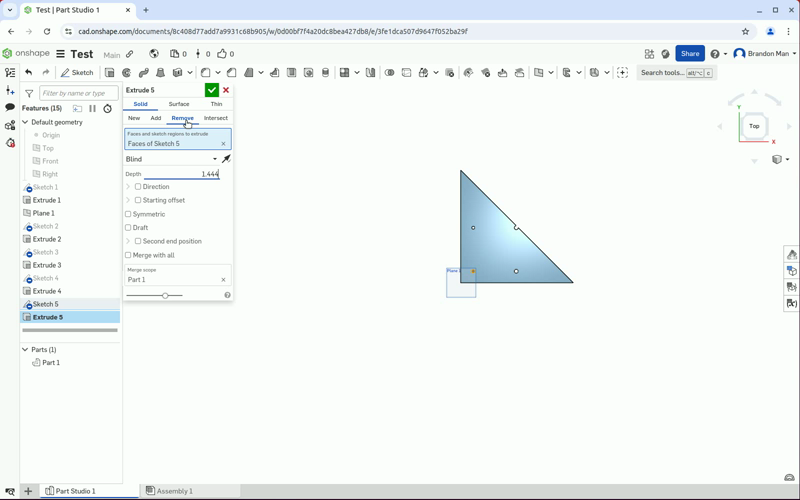
key(tab, 6)
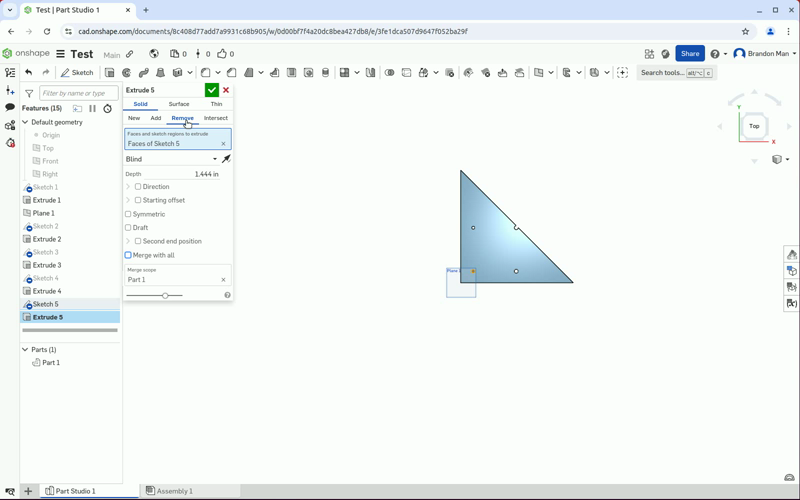
key(space)
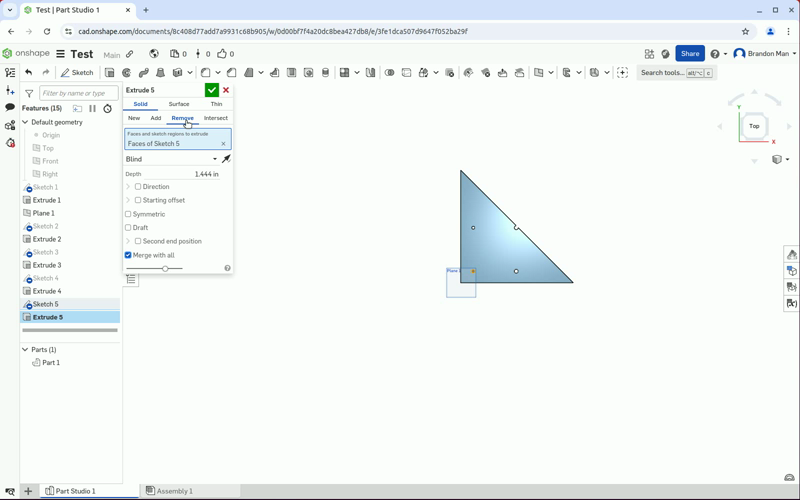
key(enter)
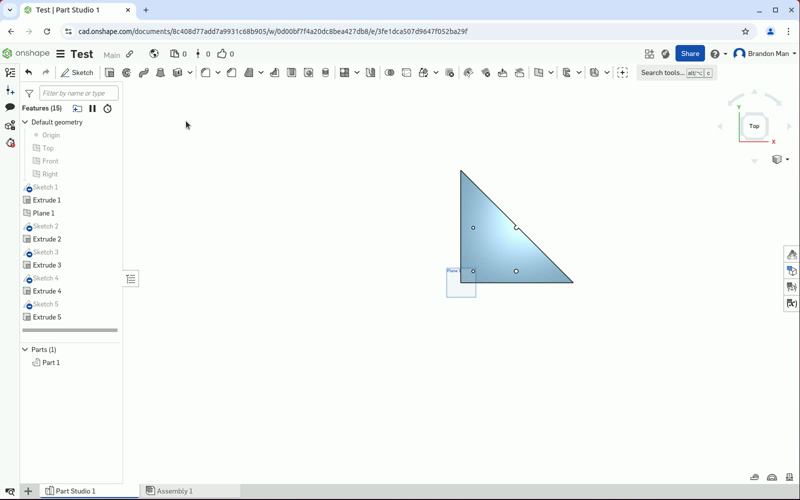
key(shift+h)
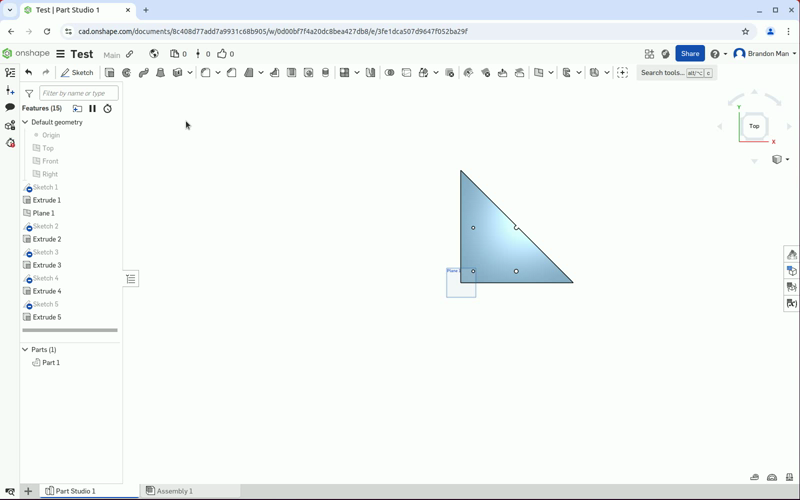
key(shift+h)
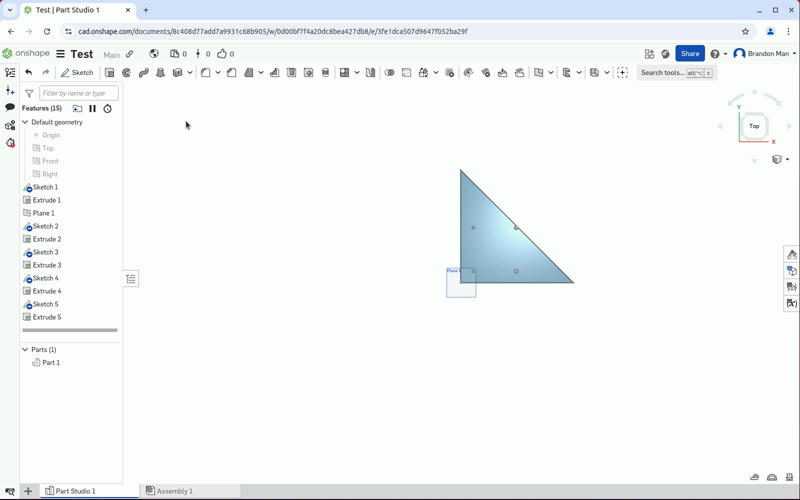
key(shift+7)
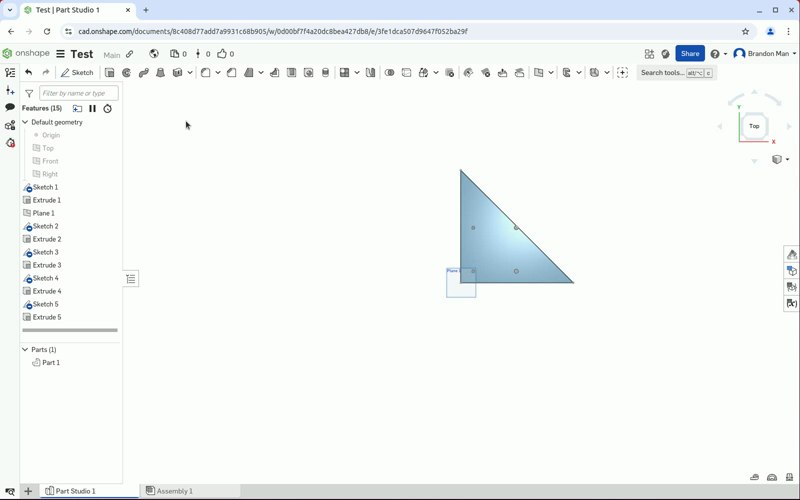
key(up, 3)
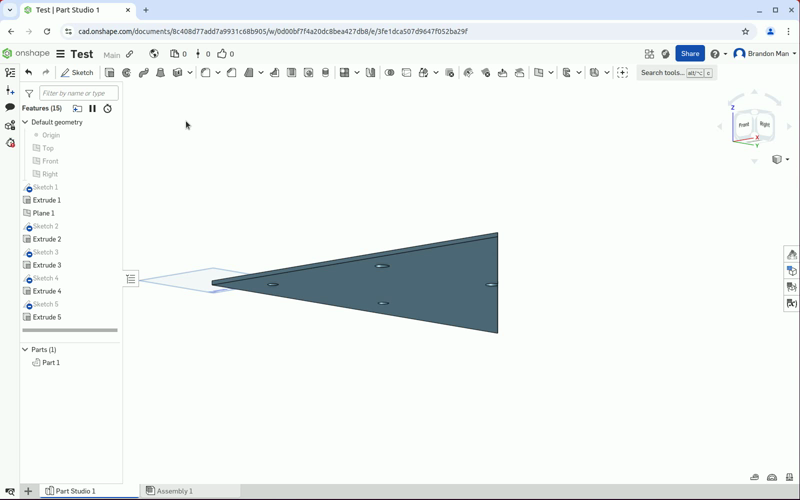
key(left, 3)
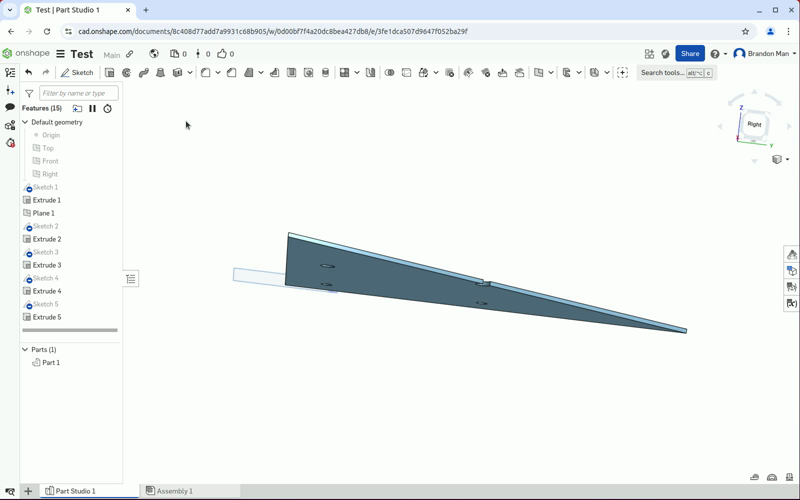
key(right, 3)
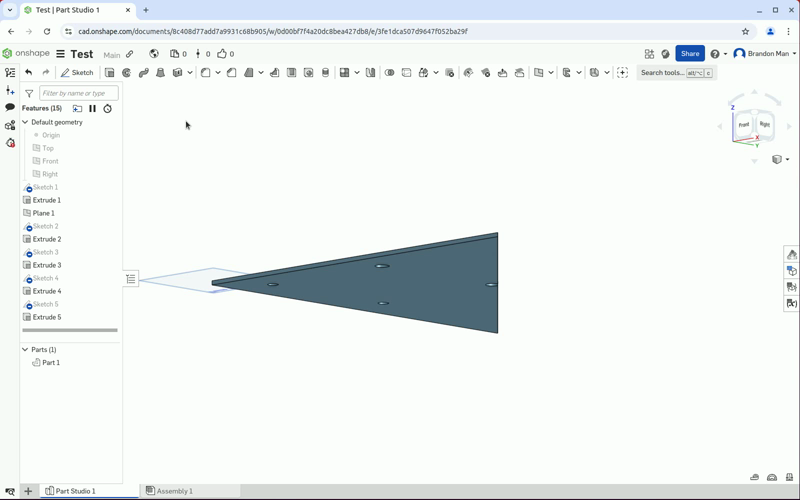
key(down, 3)
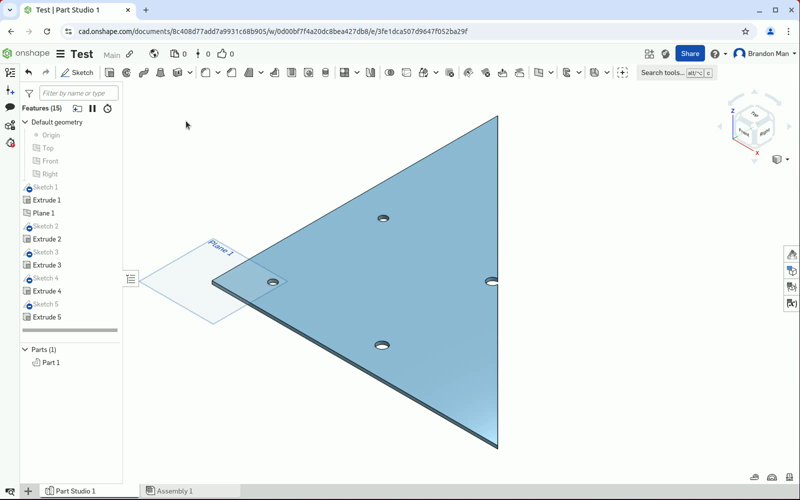
mouse_move(73, 189)
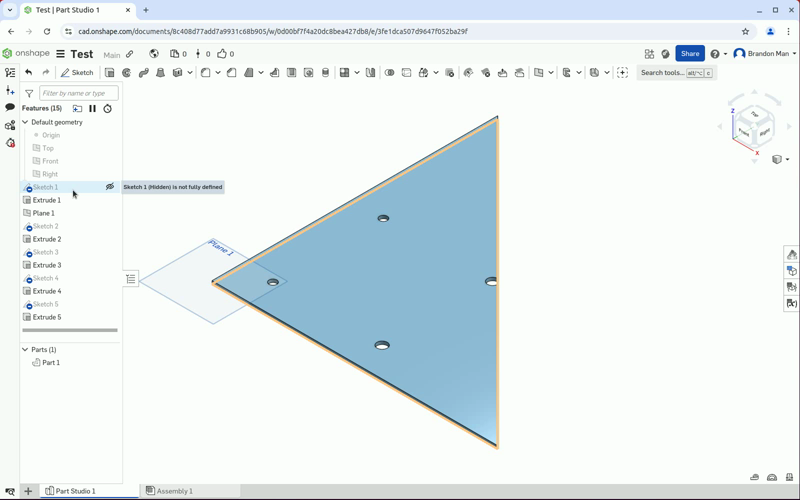
click(73, 189)